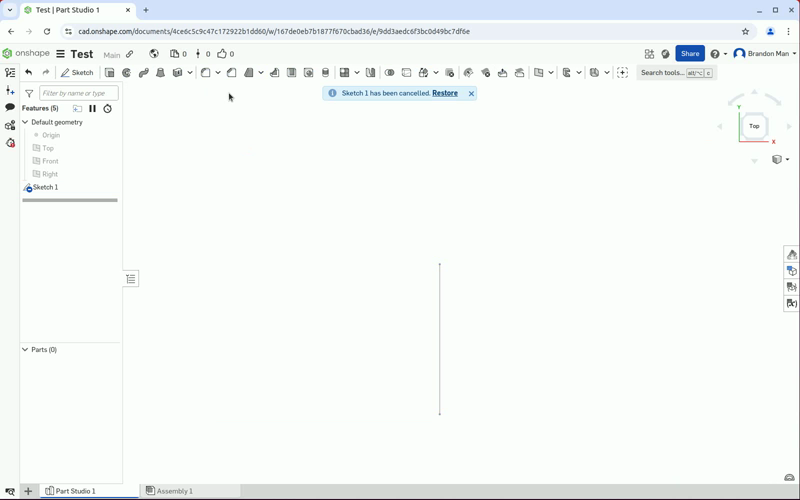
key(shift+h)
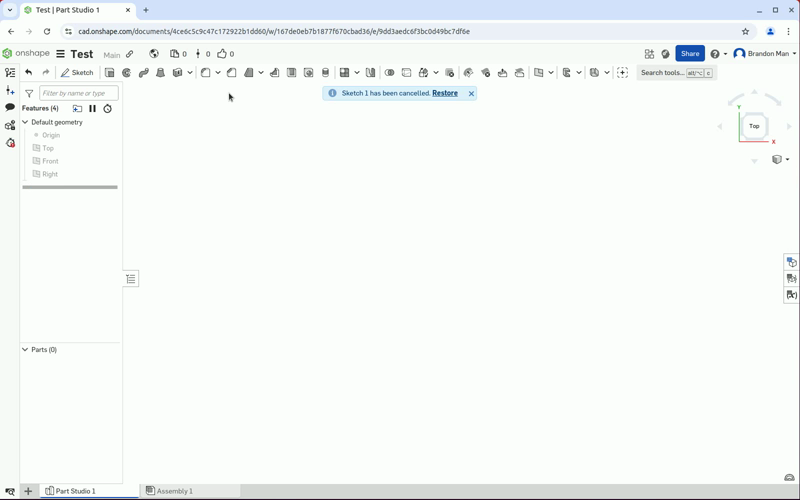
mouse_move(73, 352)
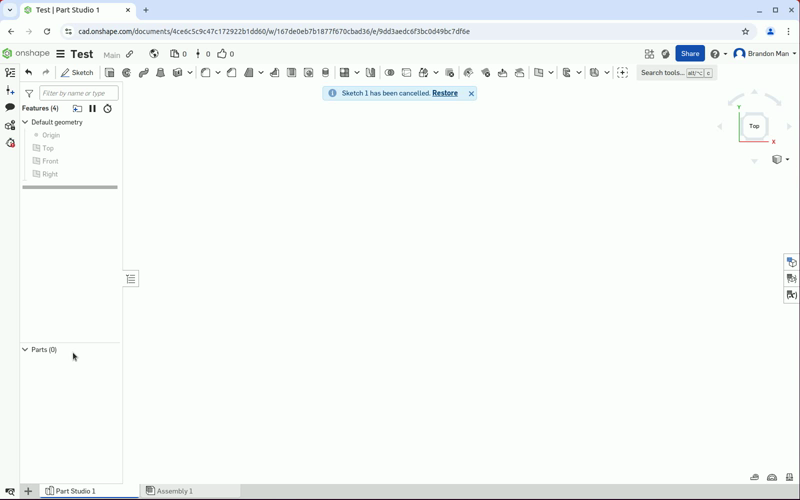
key(y)
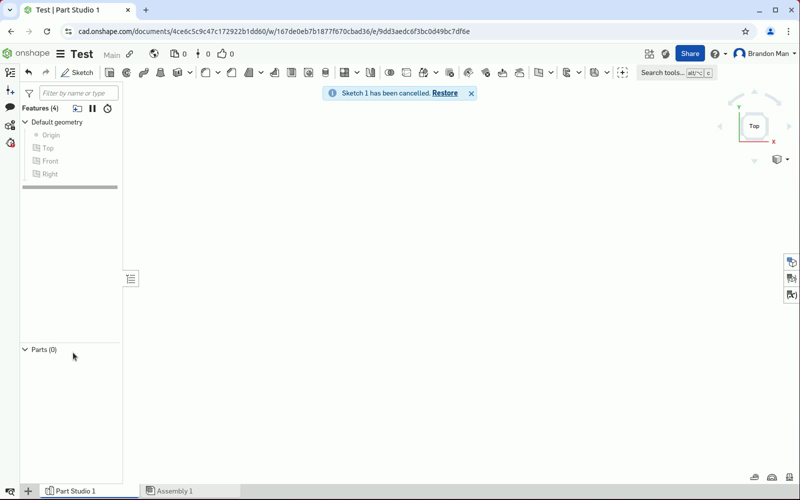
key(shift+p)
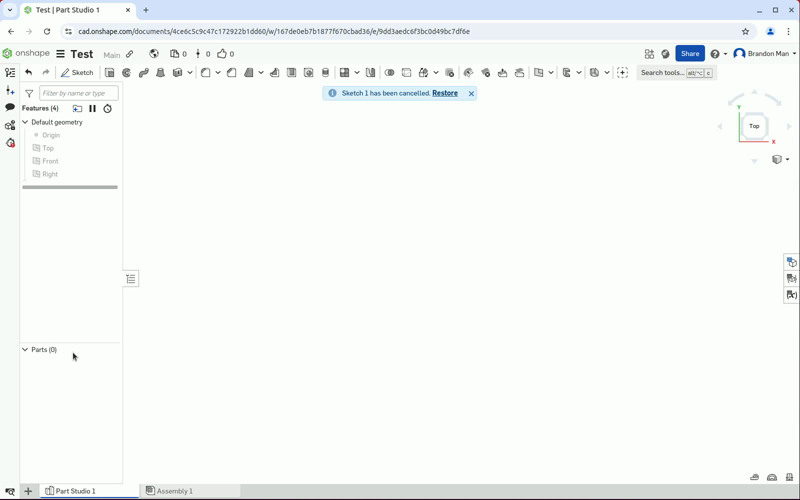
key(space)
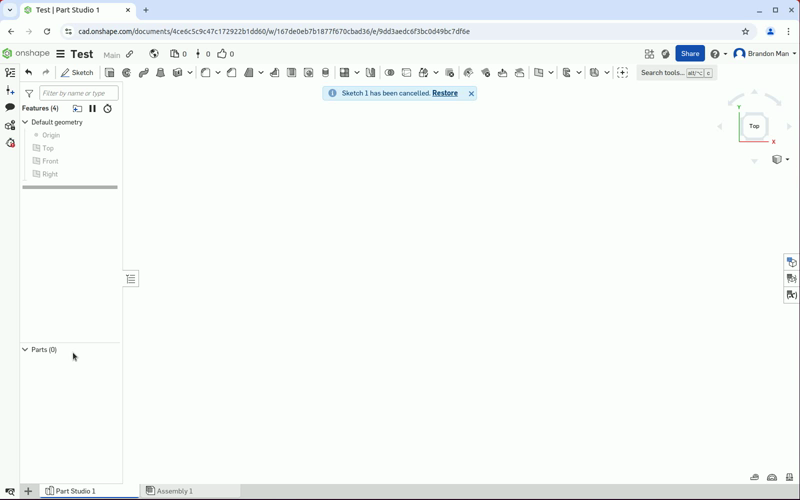
key_down(shift)
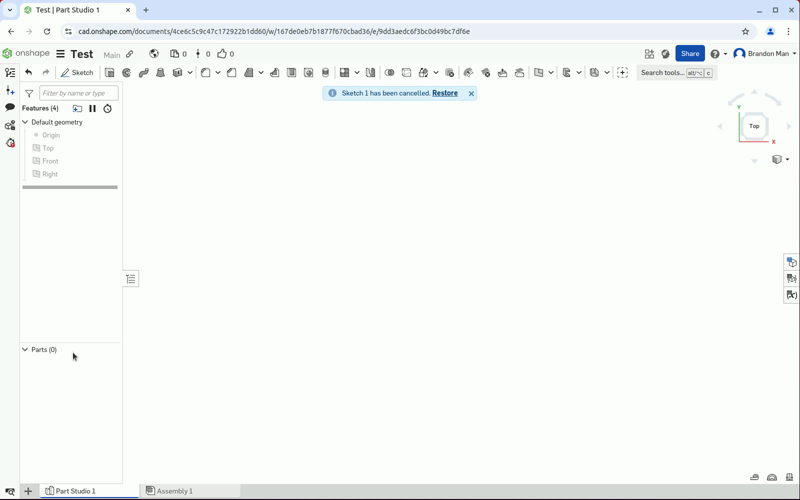
key(up)
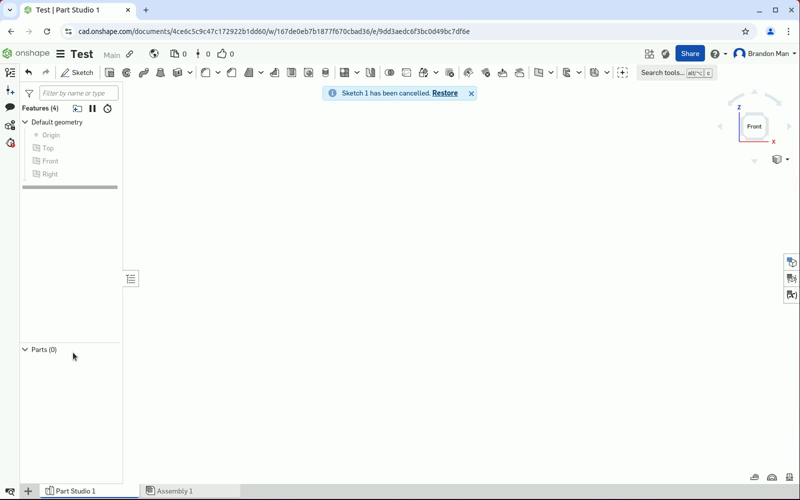
key_up(shift)
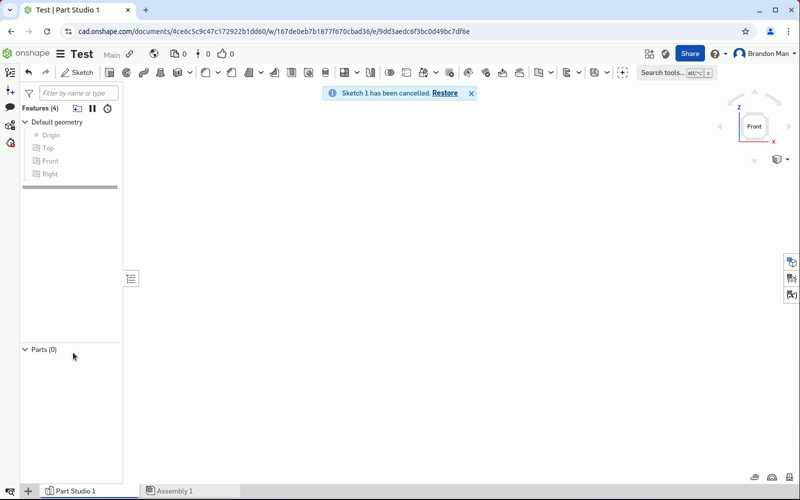
mouse_move(73, 352)
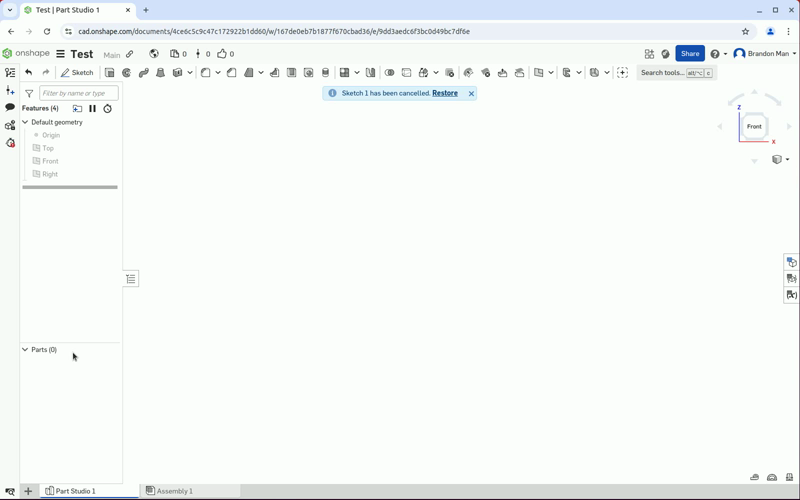
key(shift+y)
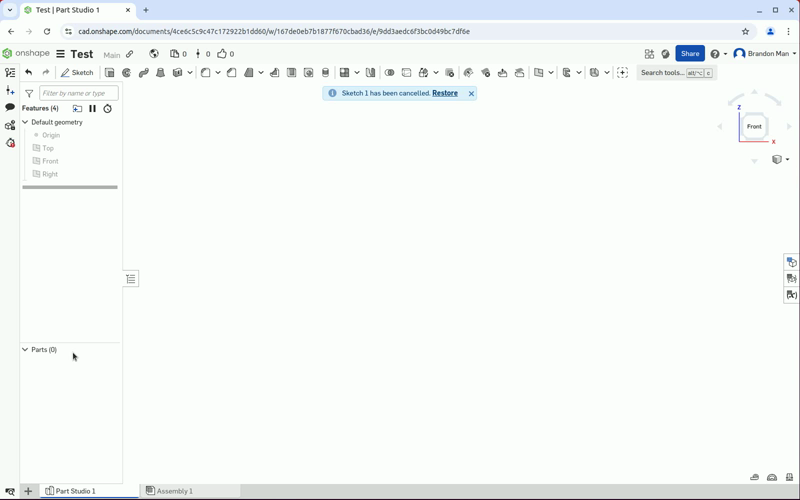
key(shift+s)
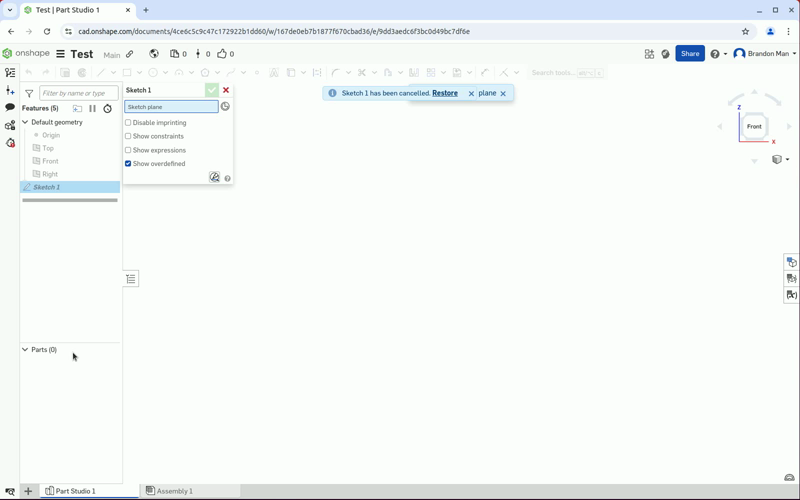
mouse_move(73, 163)
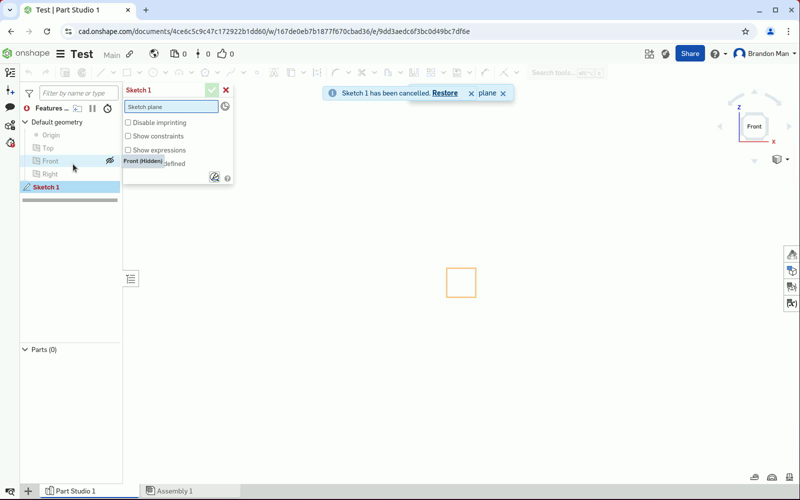
click(73, 163)
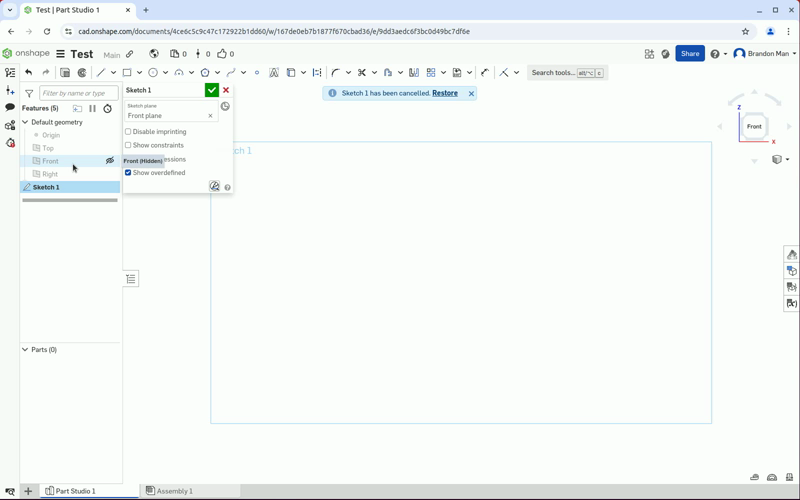
mouse_move(73, 352)
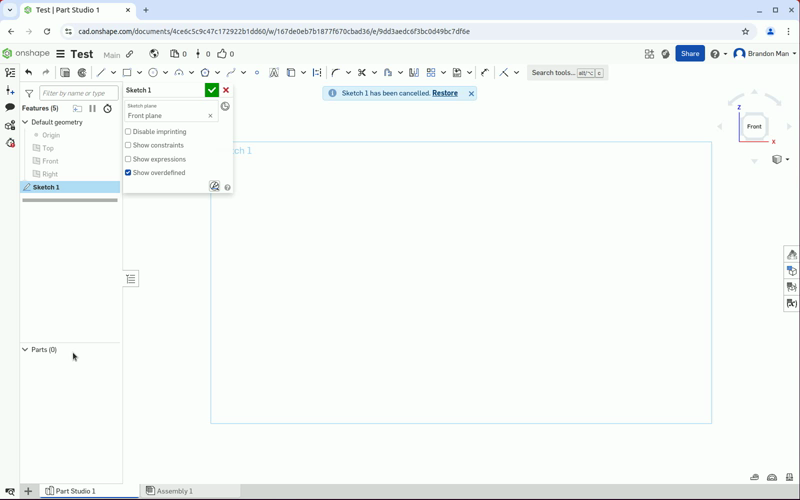
key(y)
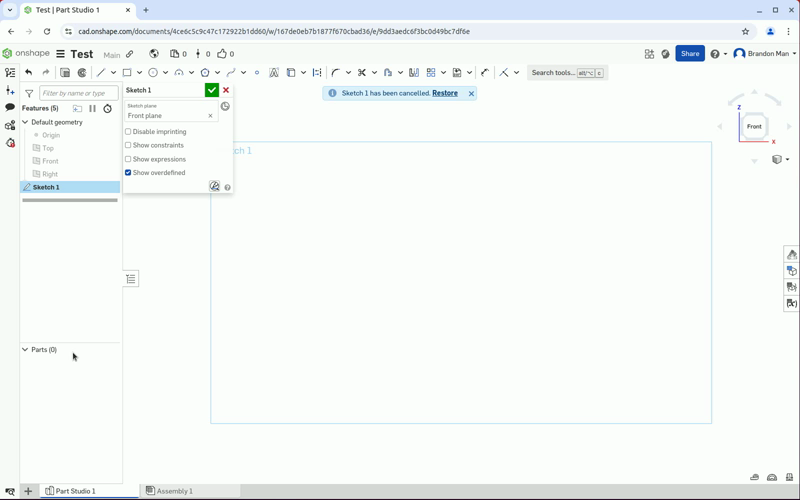
key(c)
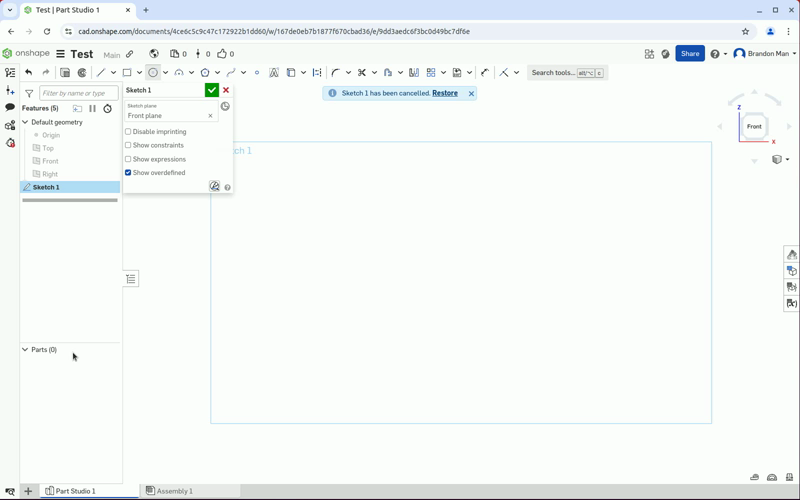
key_down(shift)
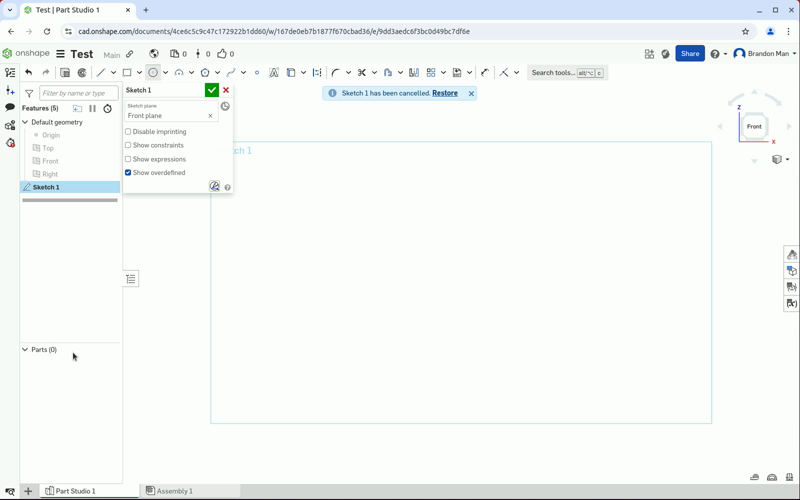
mouse_move(409, 263)
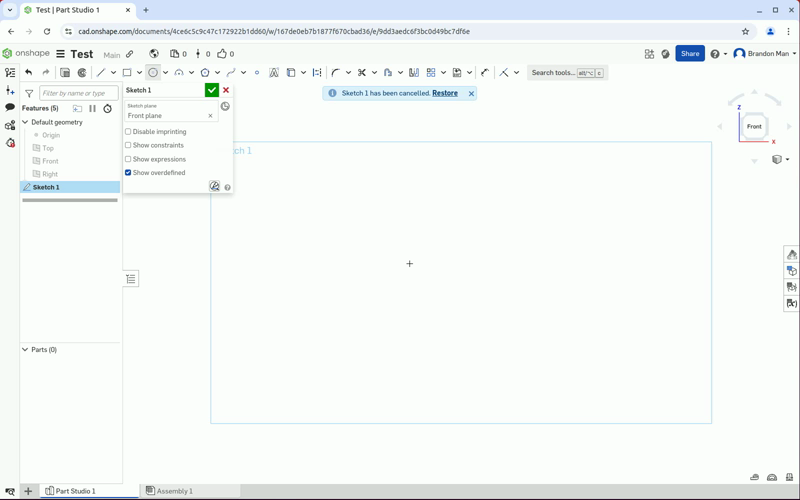
click(409, 263)
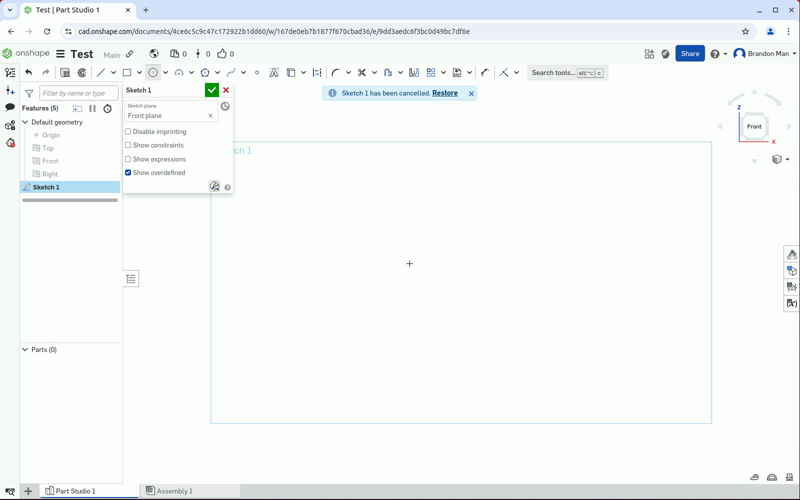
key_up(shift)
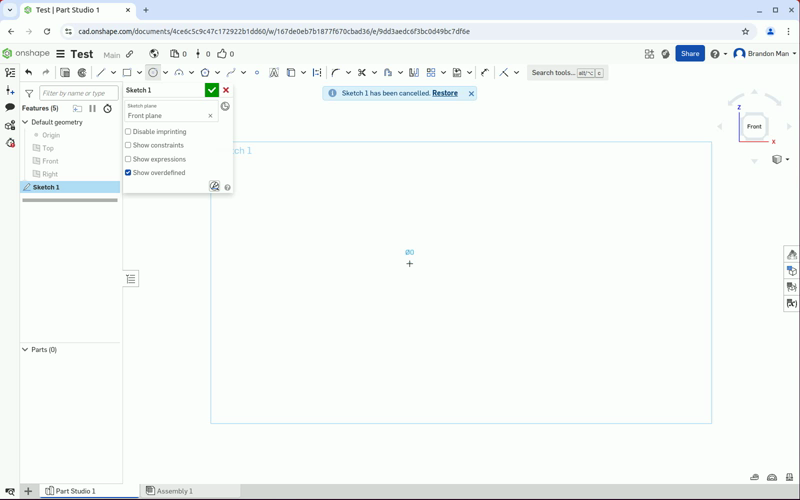
mouse_move(471, 263)
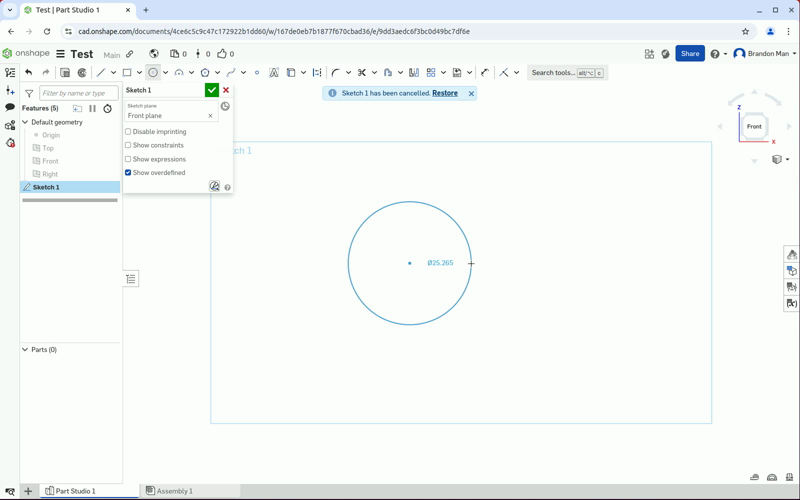
click(471, 263)
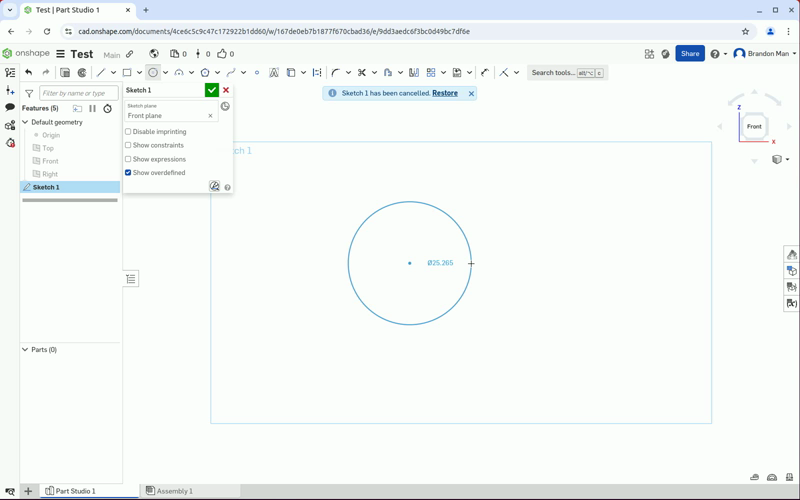
key(esc)
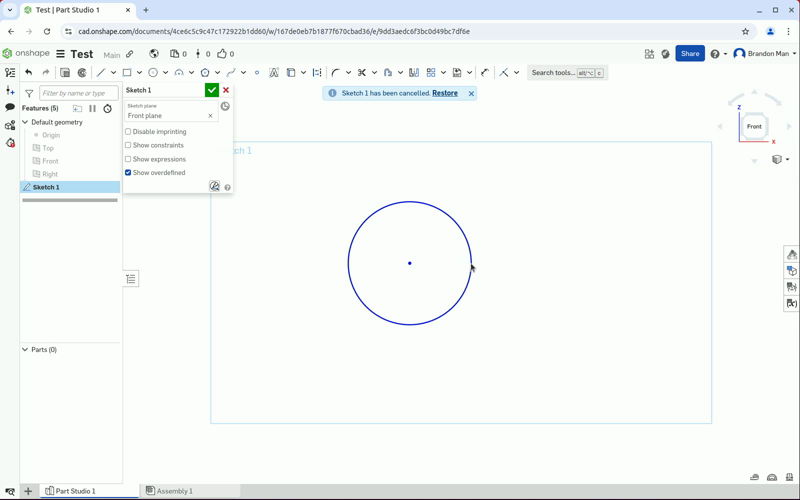
mouse_move(397, 296)
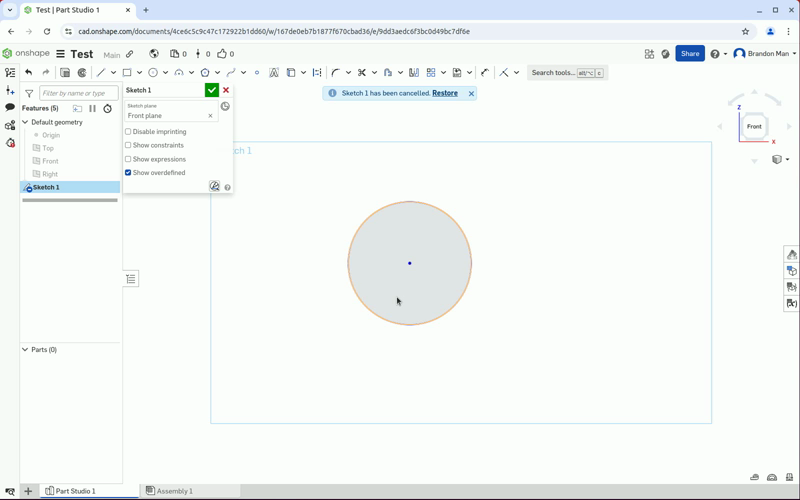
click(397, 296)
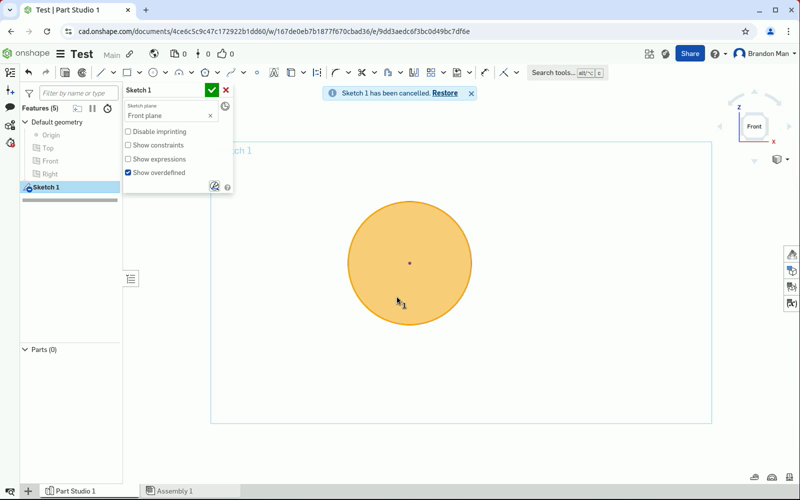
mouse_move(73, 352)
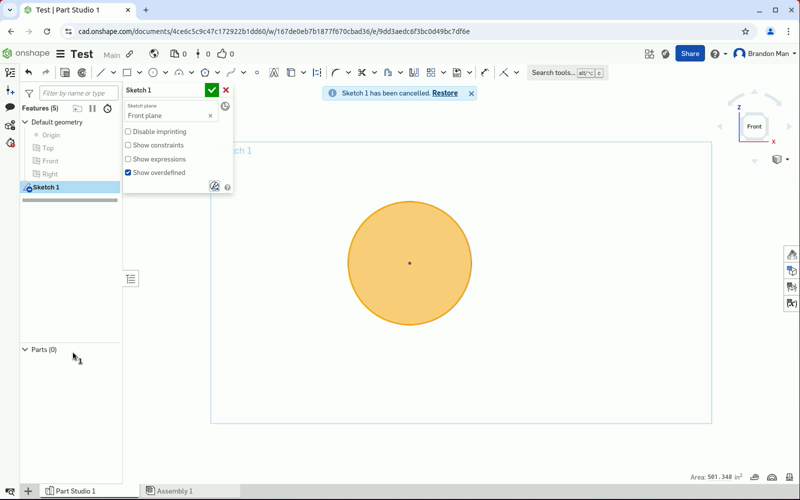
key(shift+y)
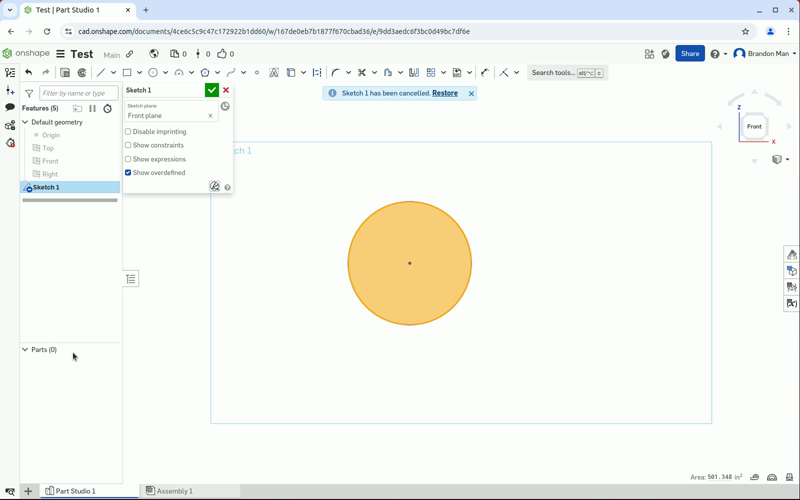
key(shift+e)
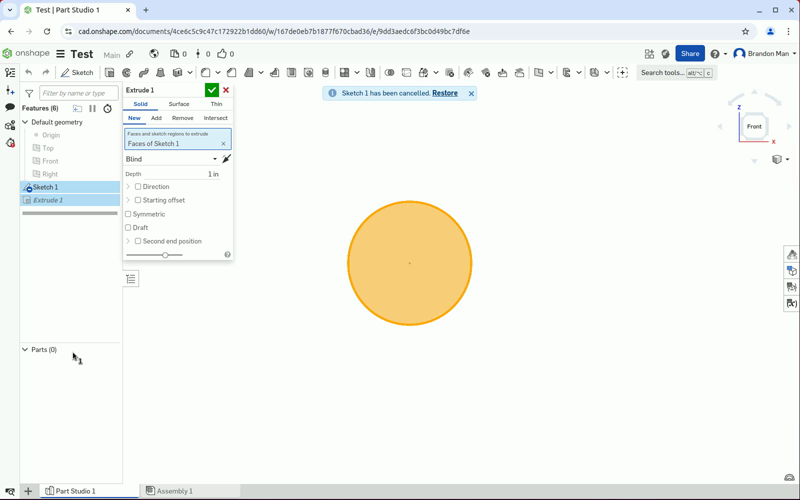
mouse_move(143, 106)
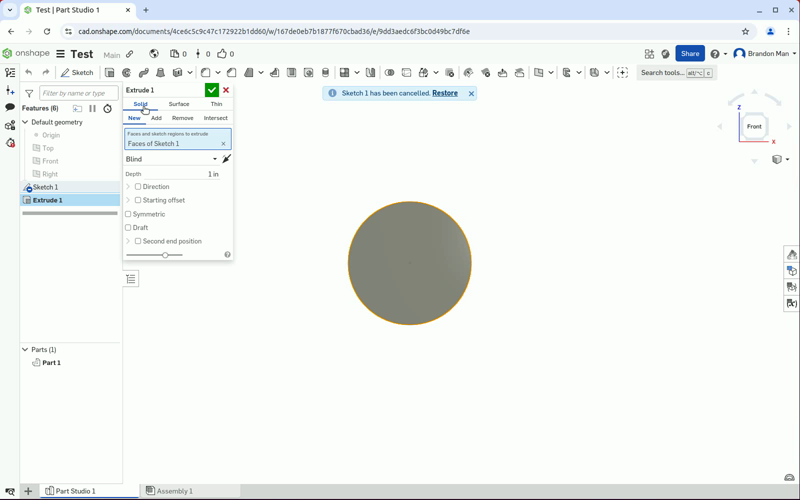
click(143, 106)
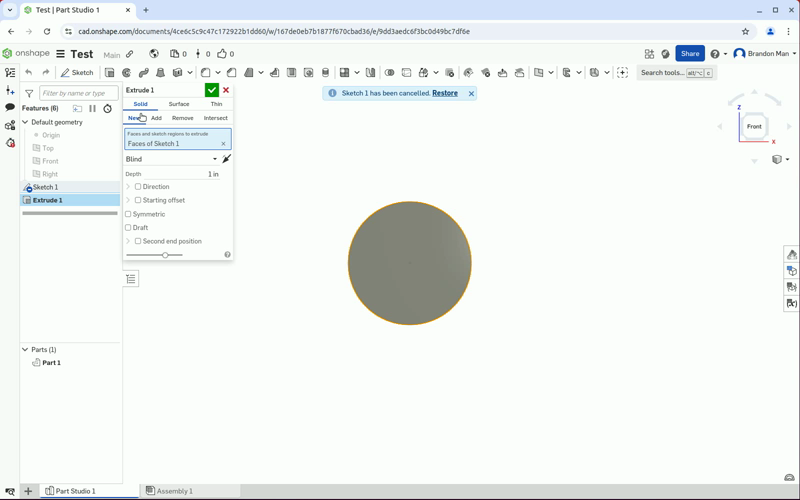
mouse_move(137, 120)
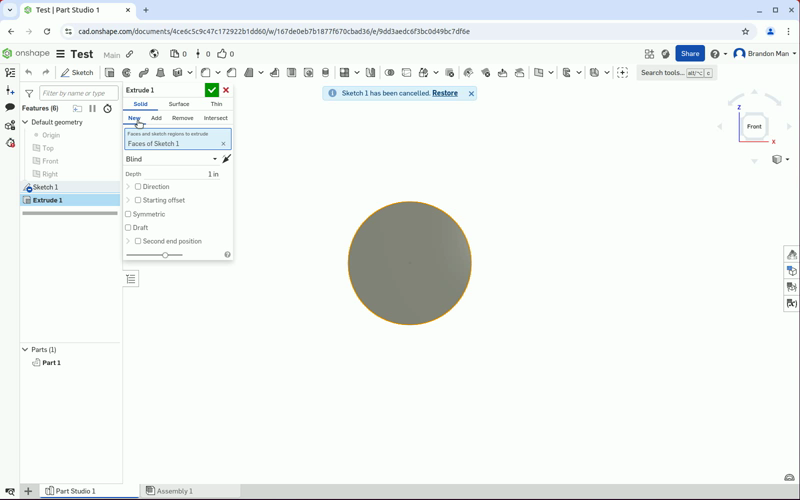
click(137, 120)
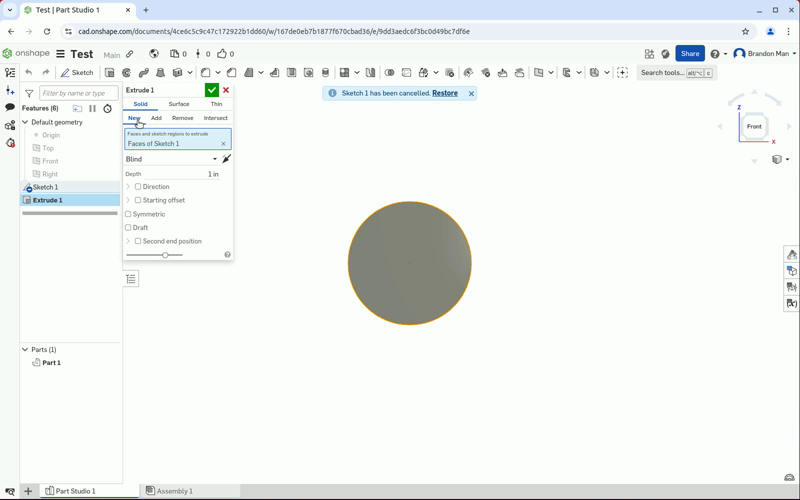
key(tab, 4)
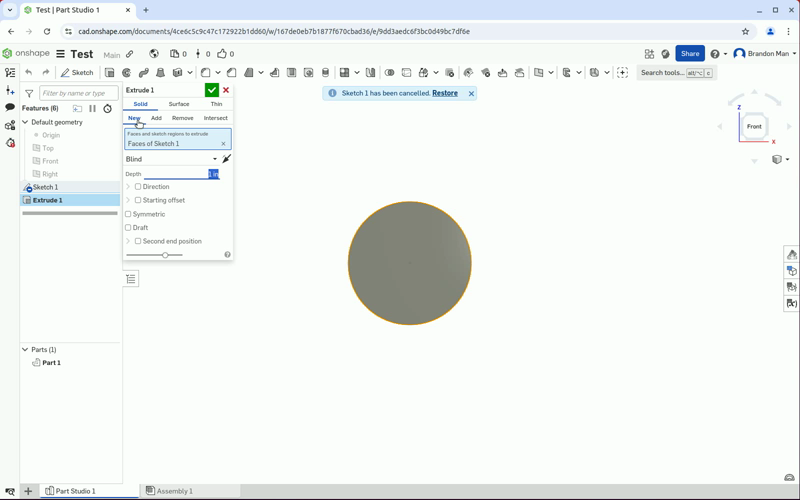
text(9.869)
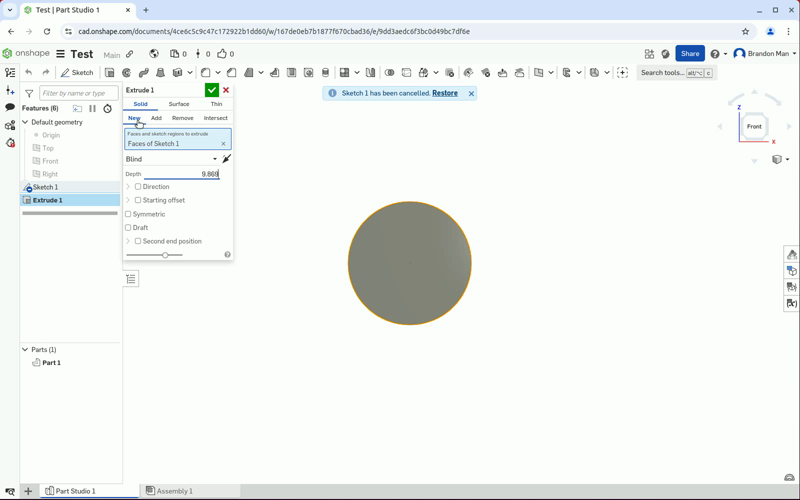
key(enter)
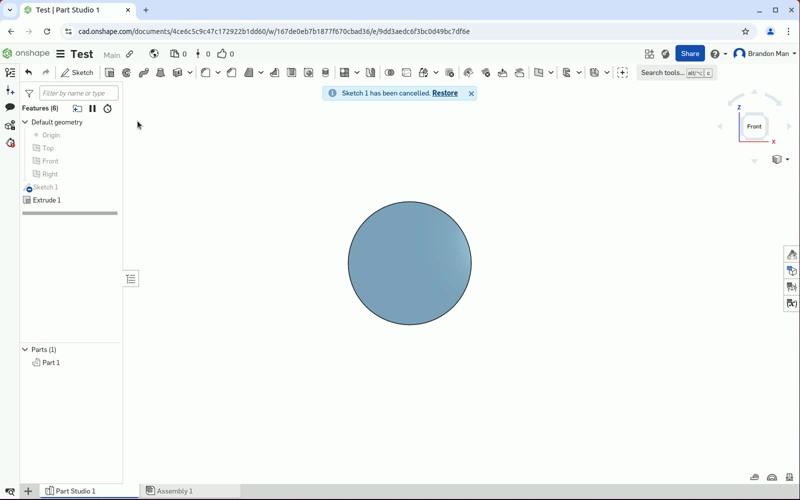
key(shift+h)
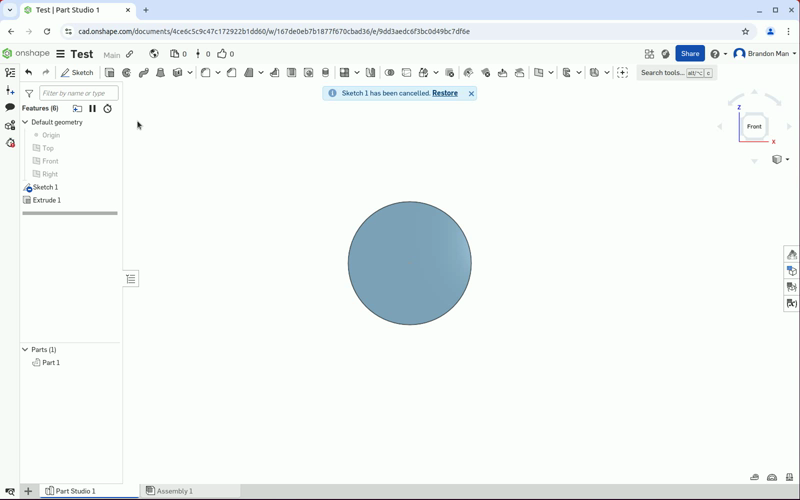
key(shift+h)
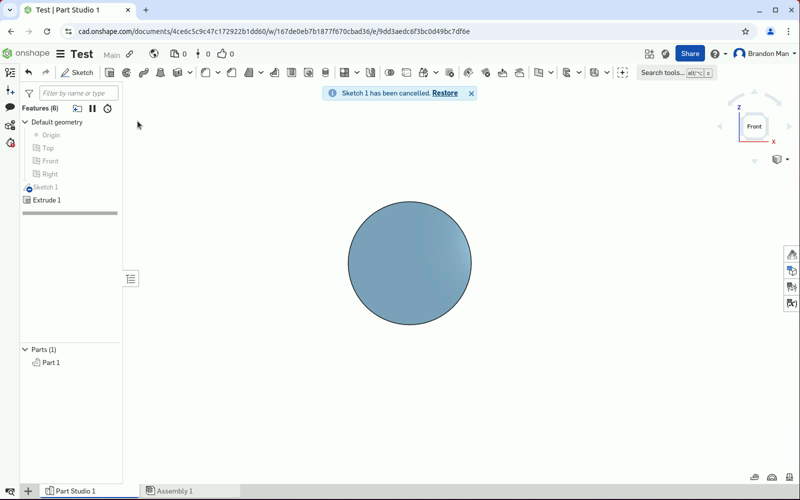
mouse_move(73, 189)
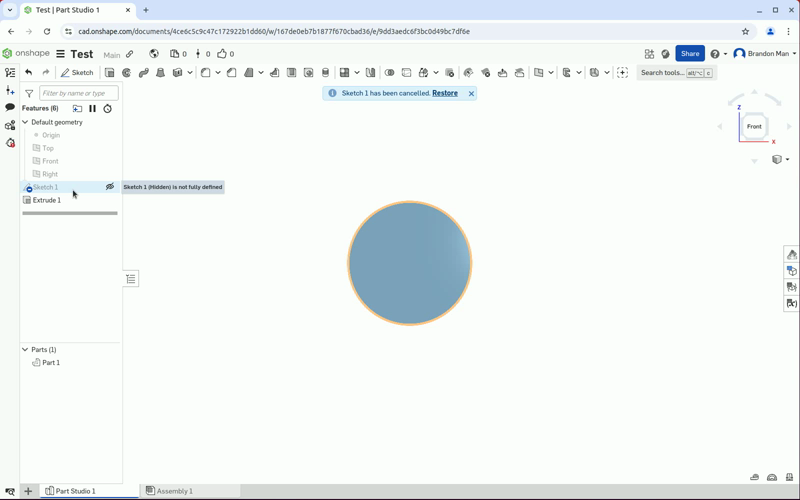
click(73, 189)
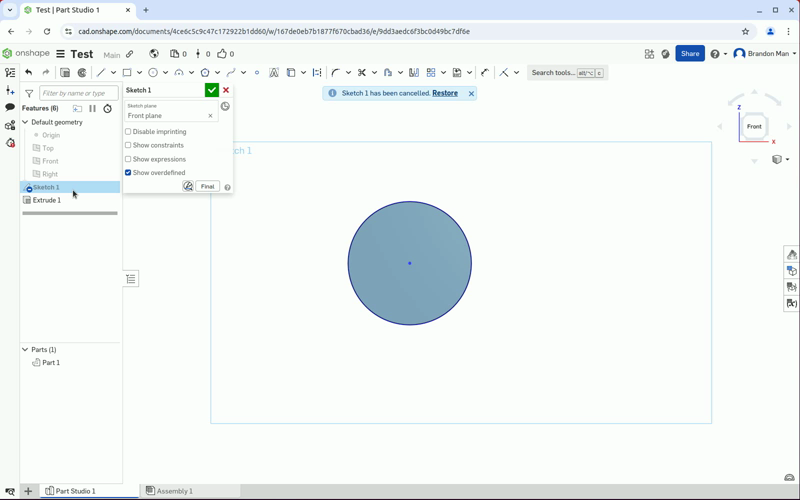
mouse_move(229, 92)
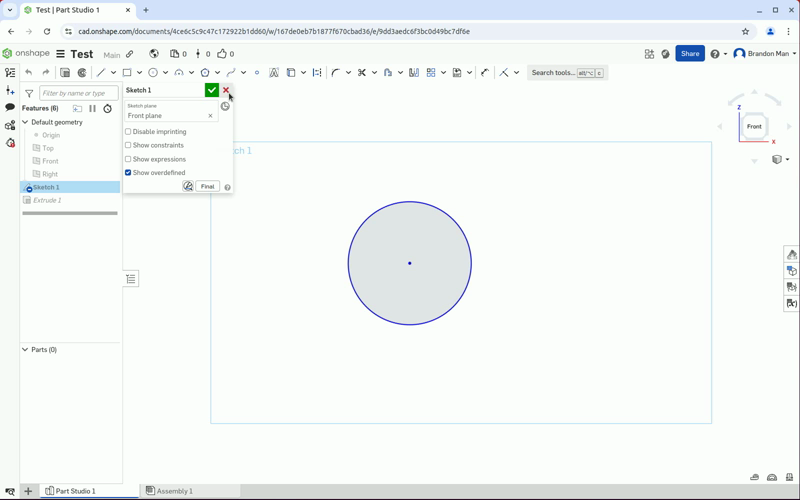
click(229, 92)
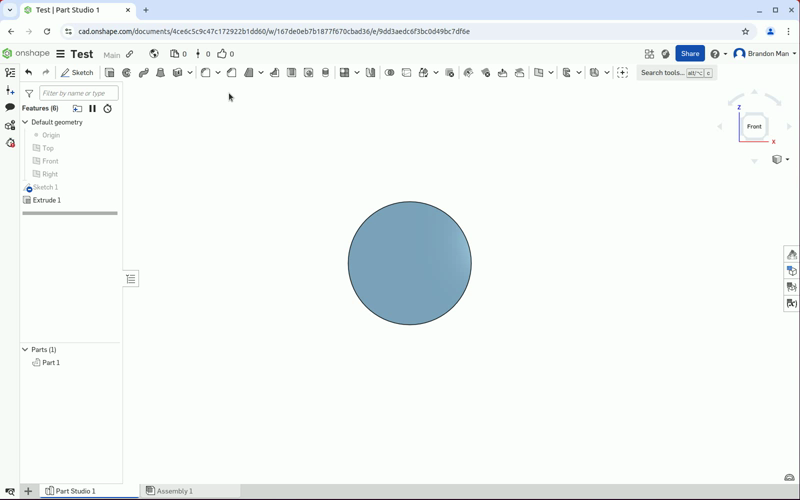
mouse_move(541, 75)
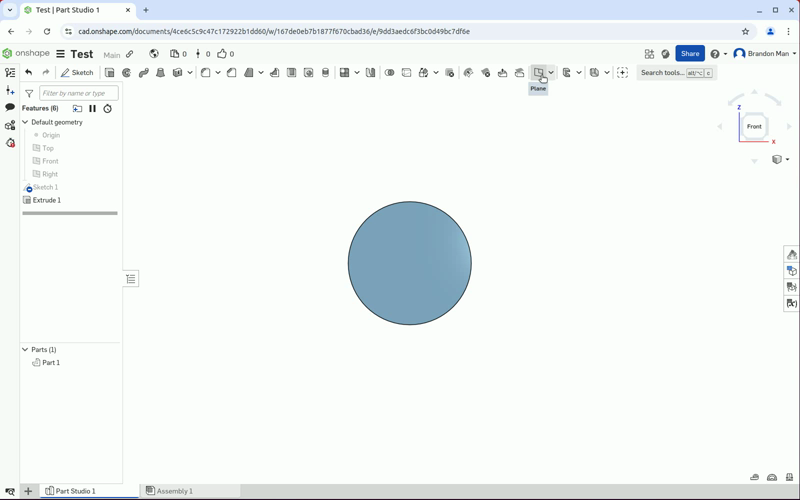
click(541, 75)
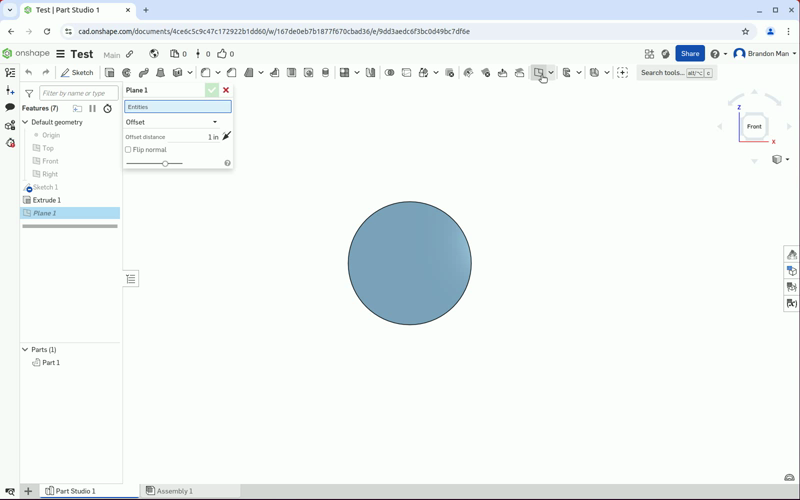
mouse_move(73, 163)
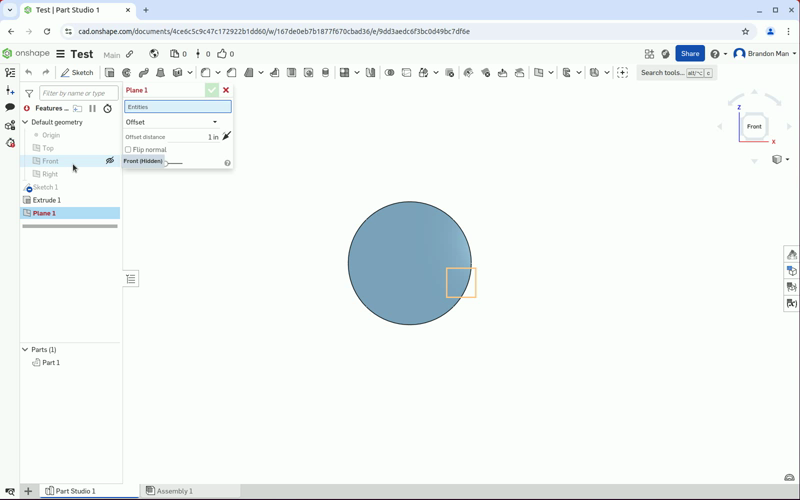
click(73, 163)
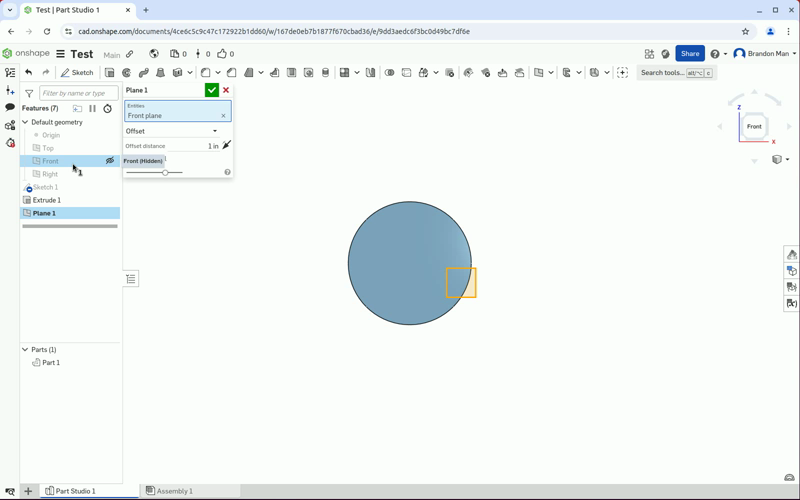
key(tab, 2)
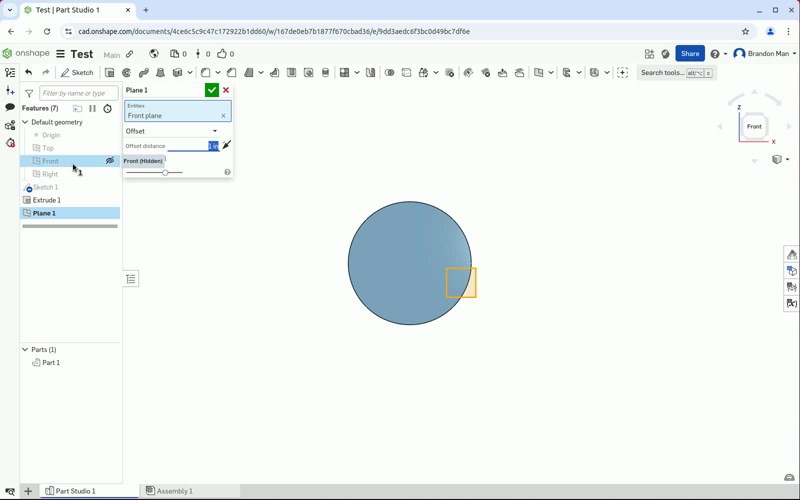
text(9.86)
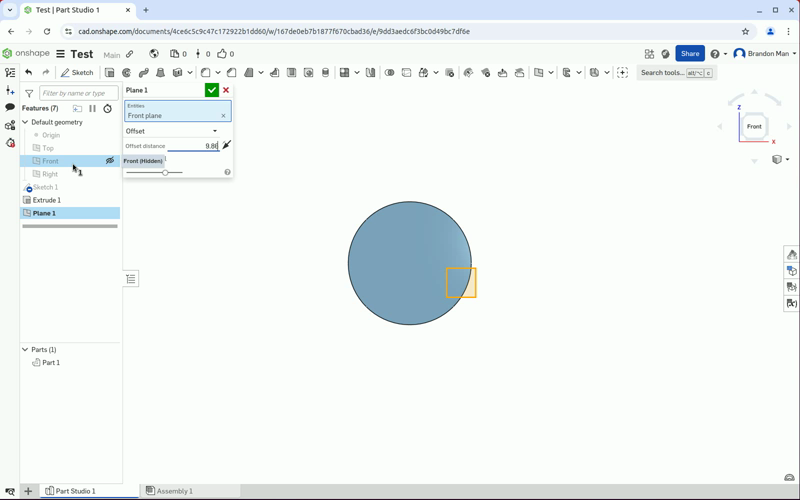
key(enter, 2)
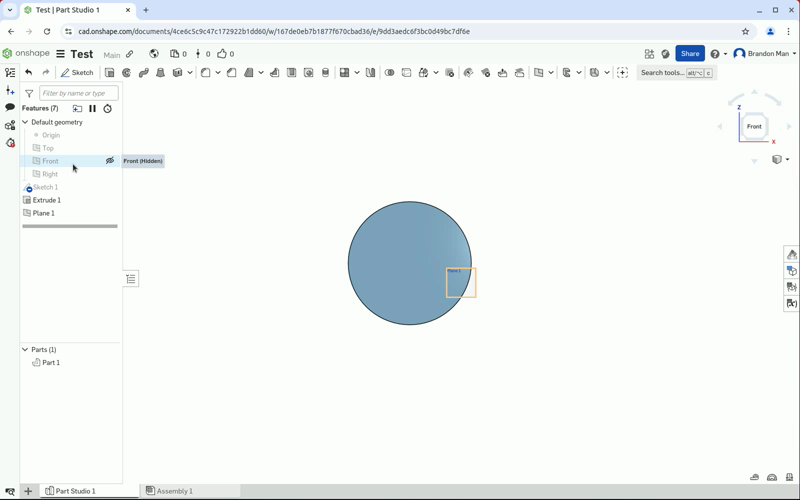
key(shift+s)
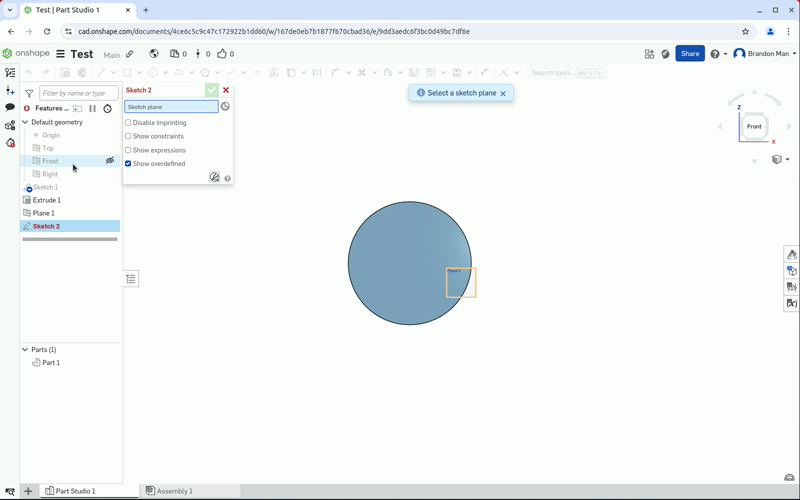
mouse_move(73, 215)
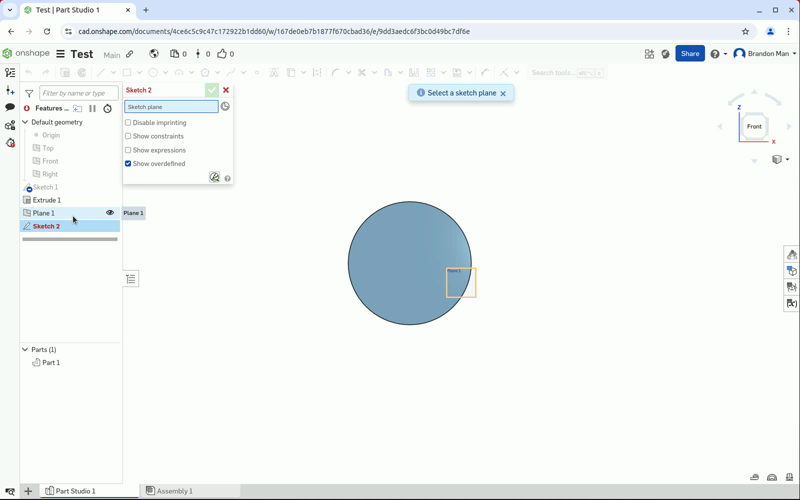
click(73, 215)
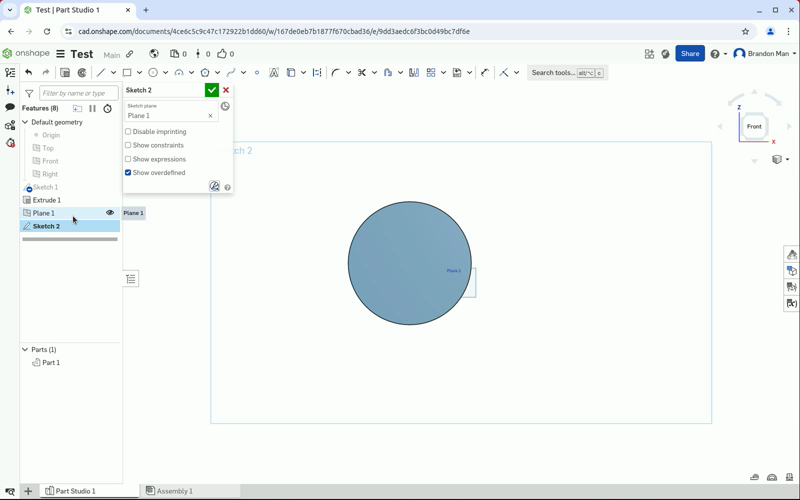
mouse_move(73, 352)
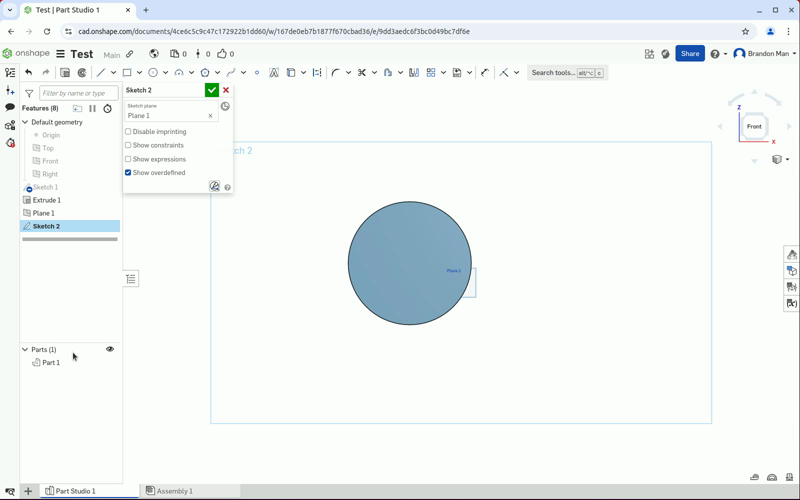
key(y)
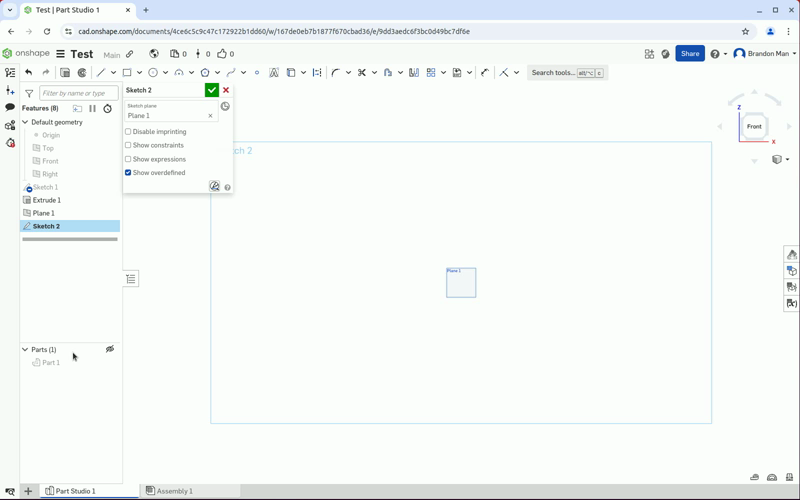
key(l)
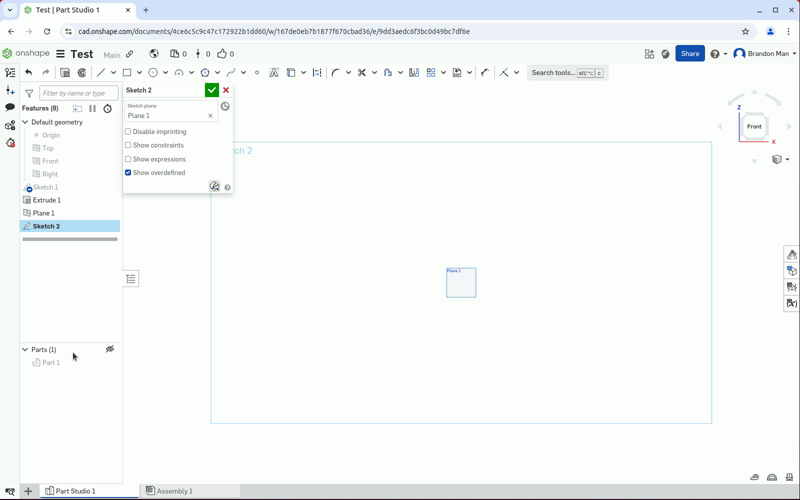
key_down(shift)
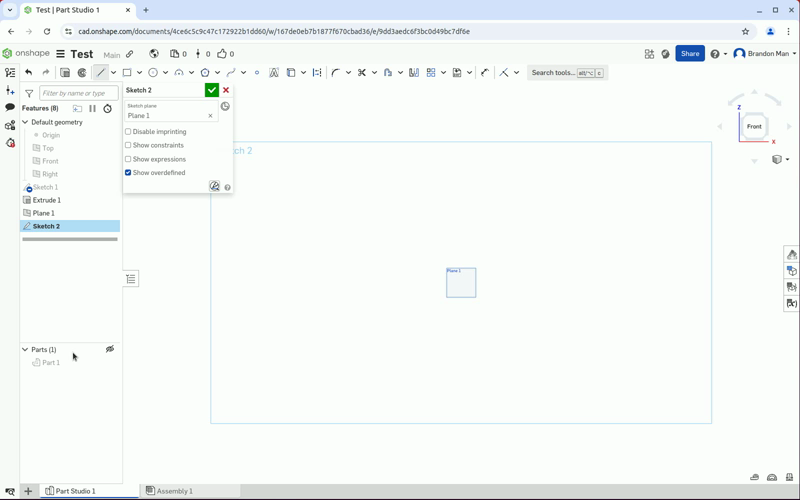
mouse_move(380, 230)
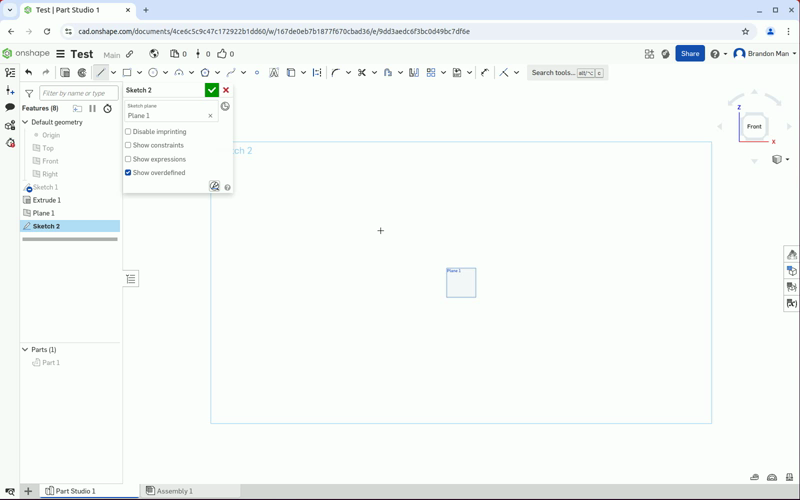
click(380, 230)
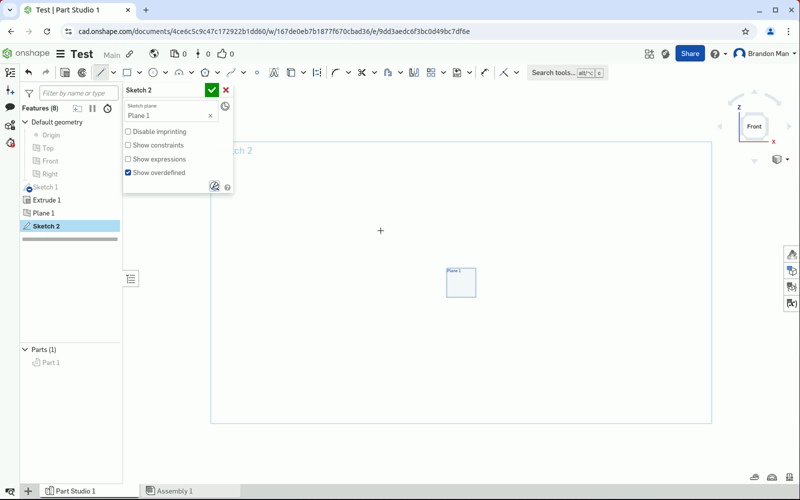
key_up(shift)
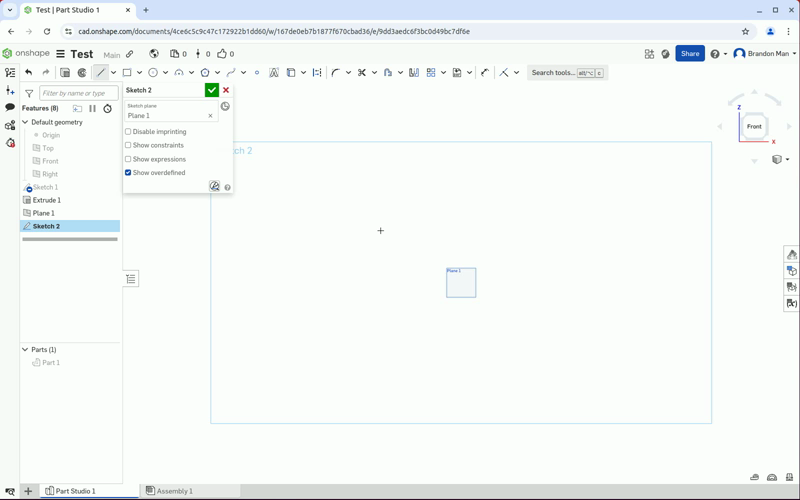
key_down(shift)
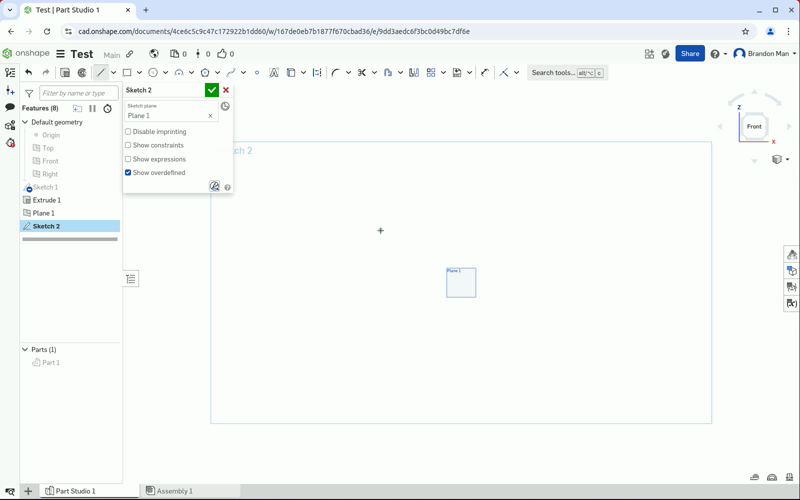
mouse_move(410, 230)
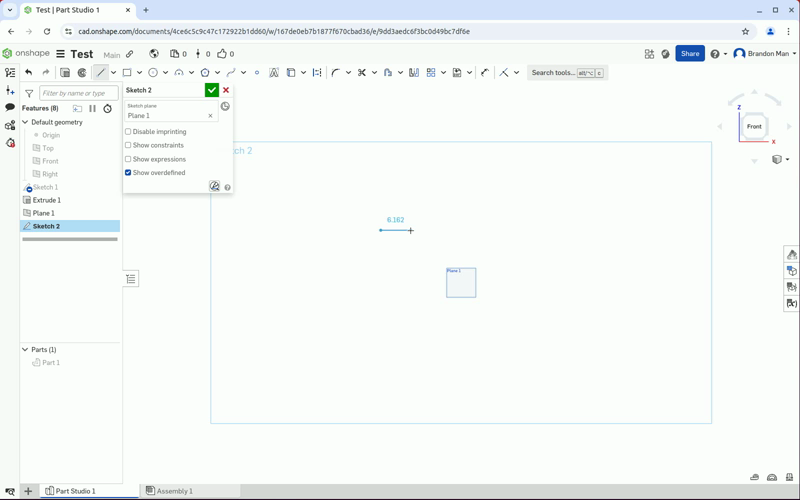
mouse_move(407, 230)
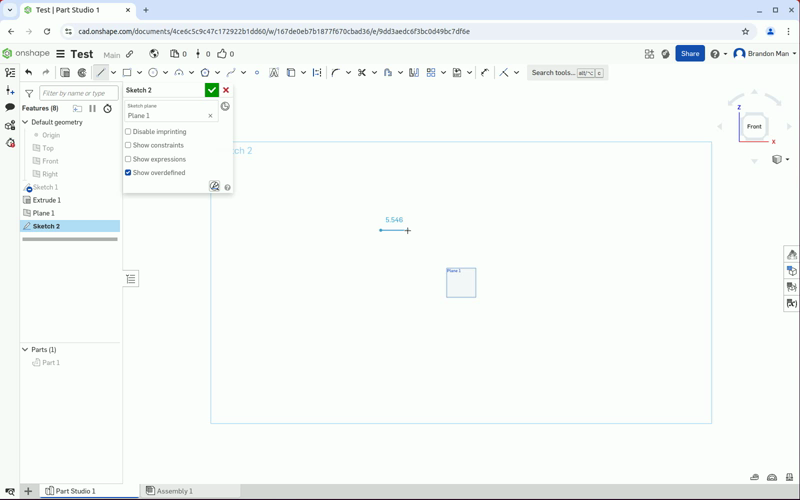
click(407, 230)
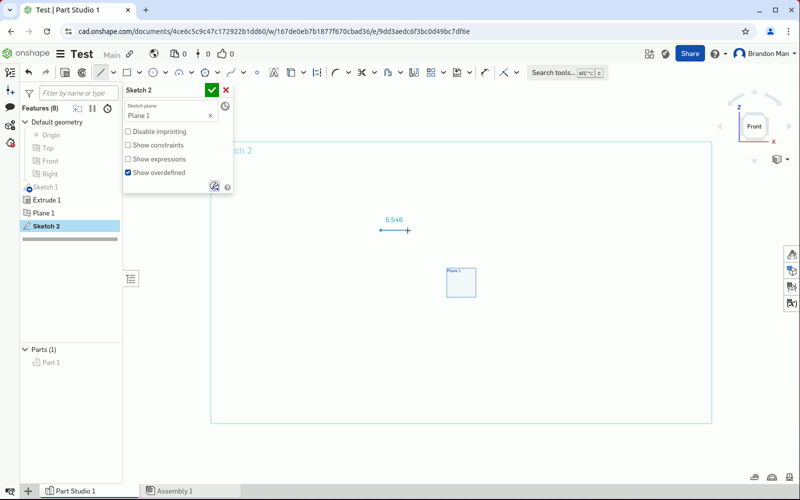
key_up(shift)
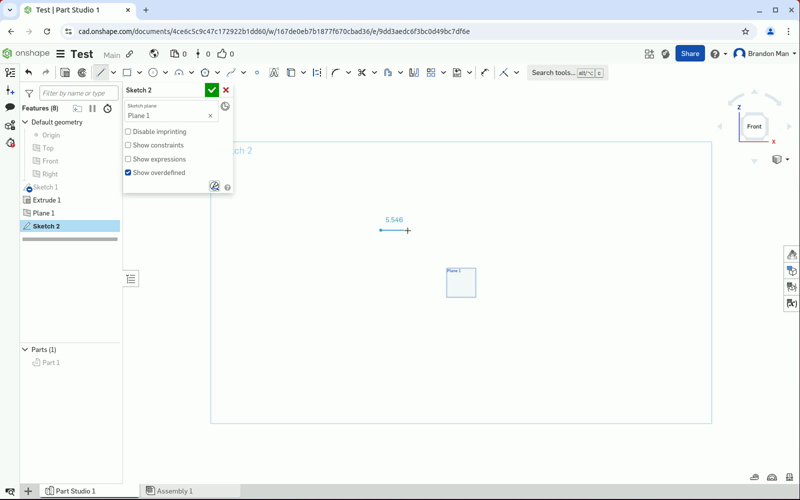
key_down(shift)
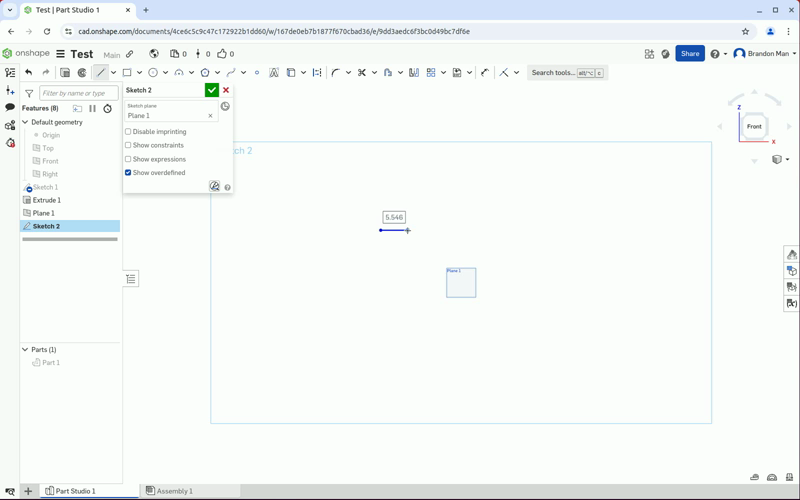
mouse_move(437, 230)
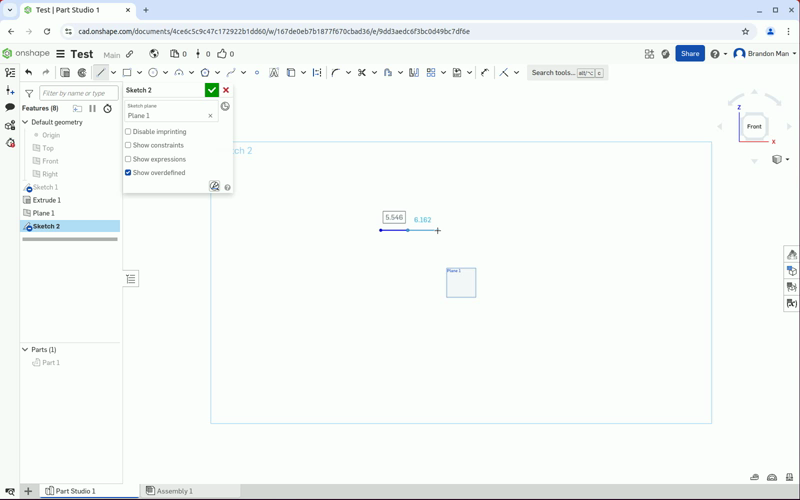
mouse_move(407, 223)
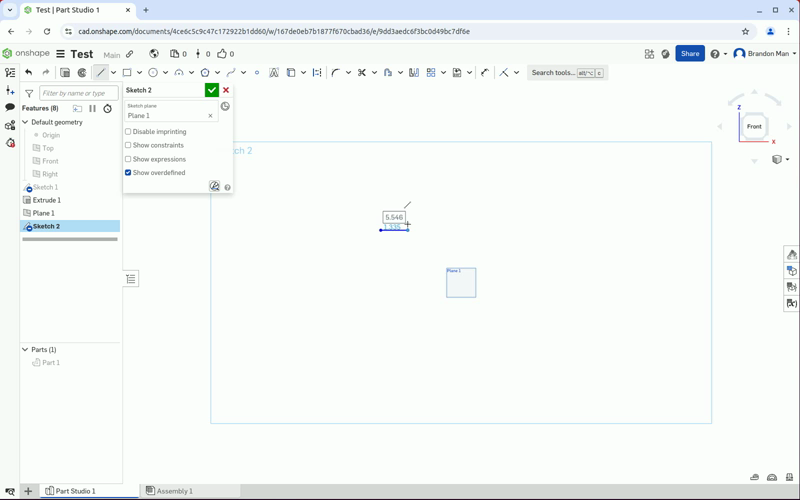
scroll(6)
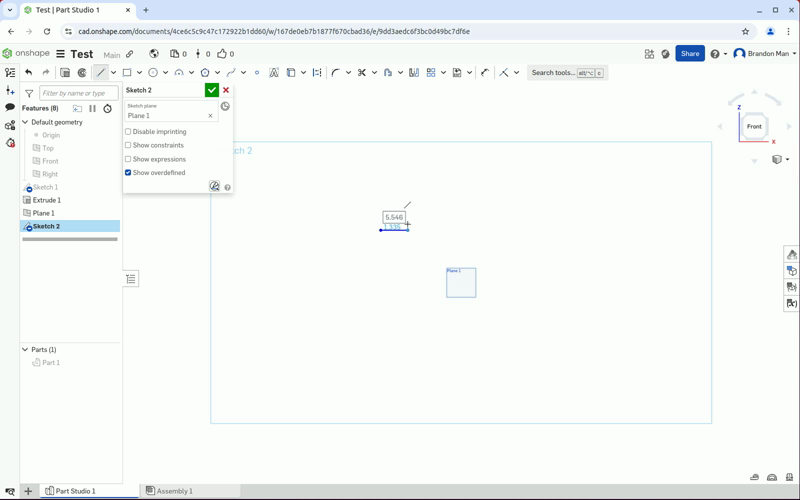
scroll(6)
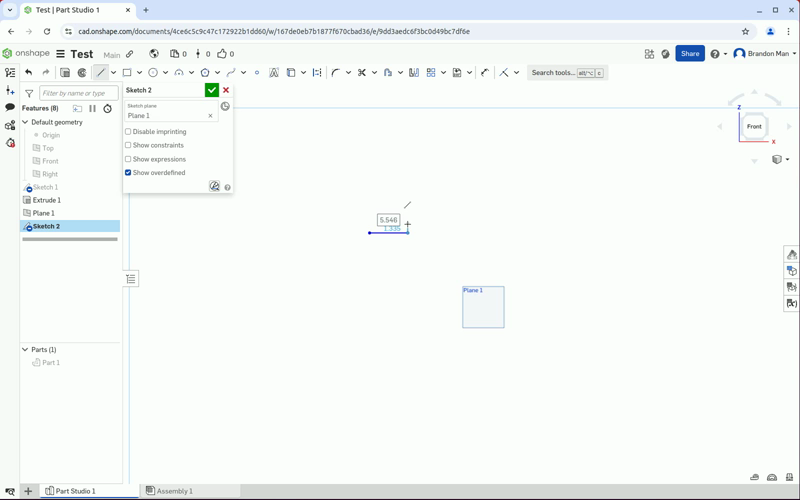
scroll(6)
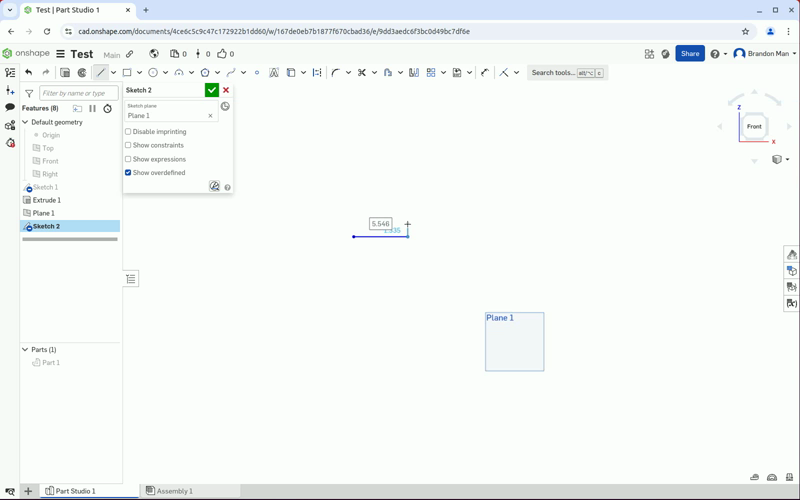
scroll(6)
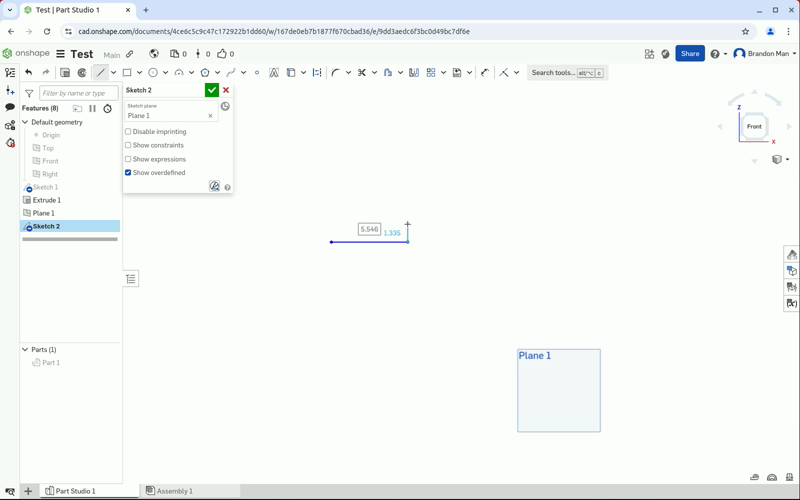
scroll(6)
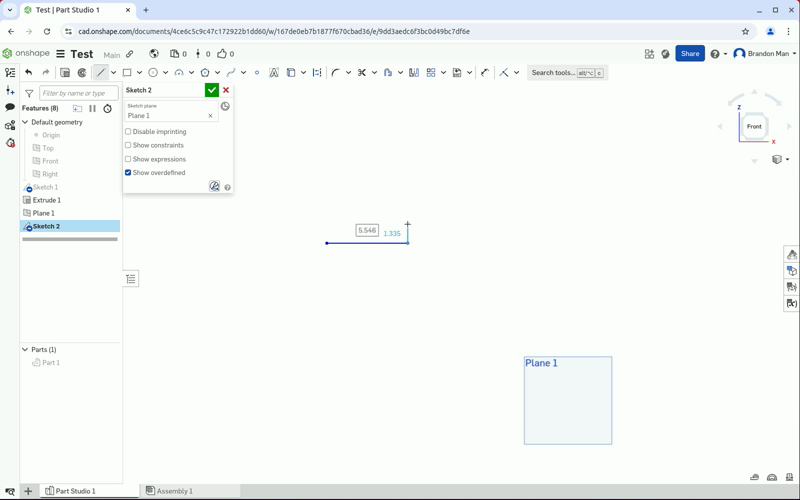
scroll(6)
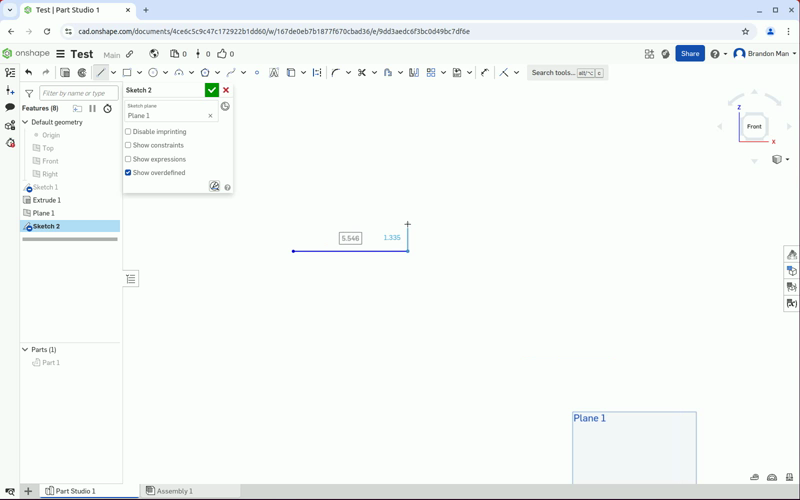
scroll(6)
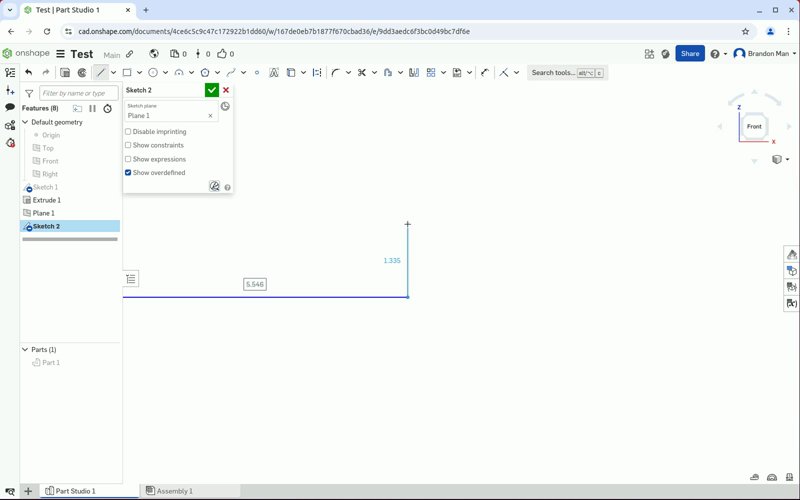
click(407, 223)
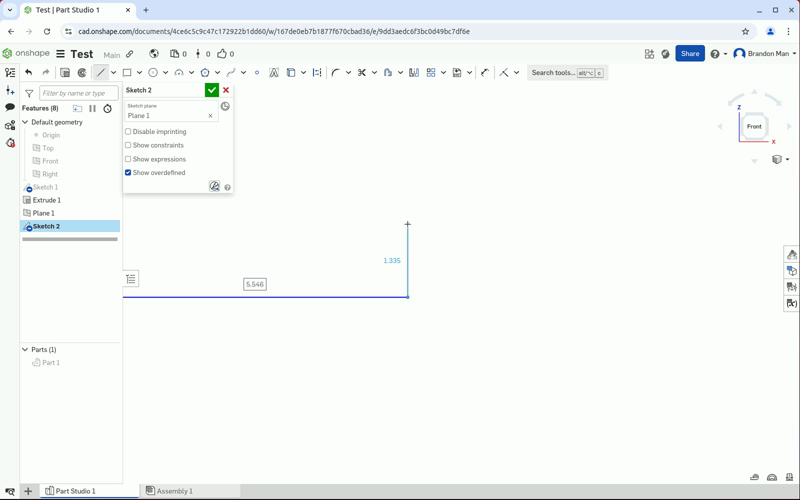
scroll(-6)
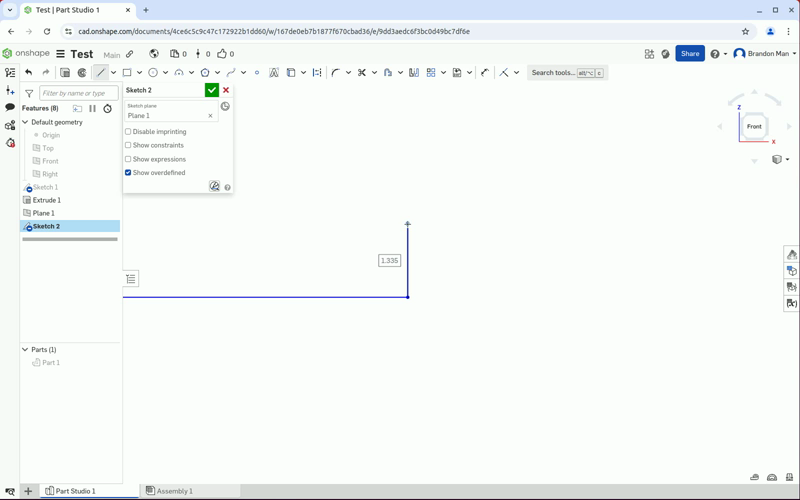
scroll(-6)
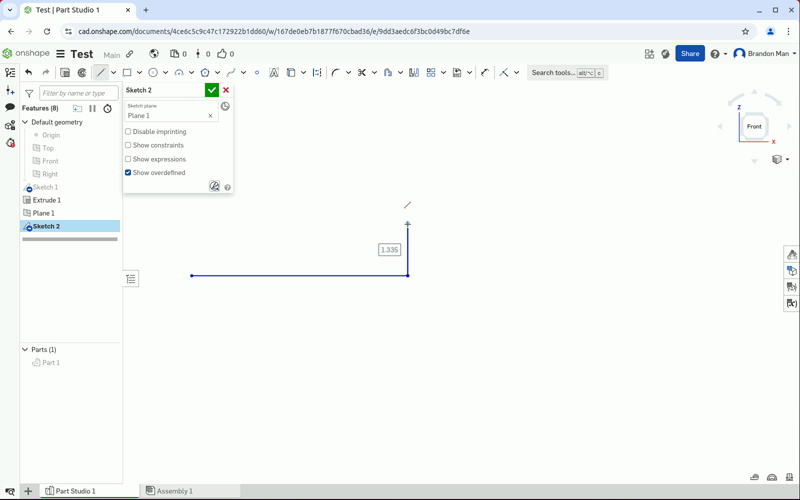
scroll(-6)
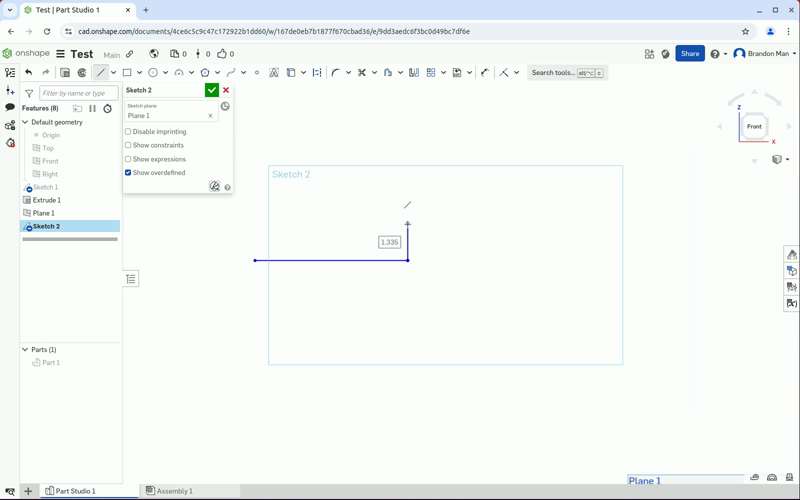
scroll(-6)
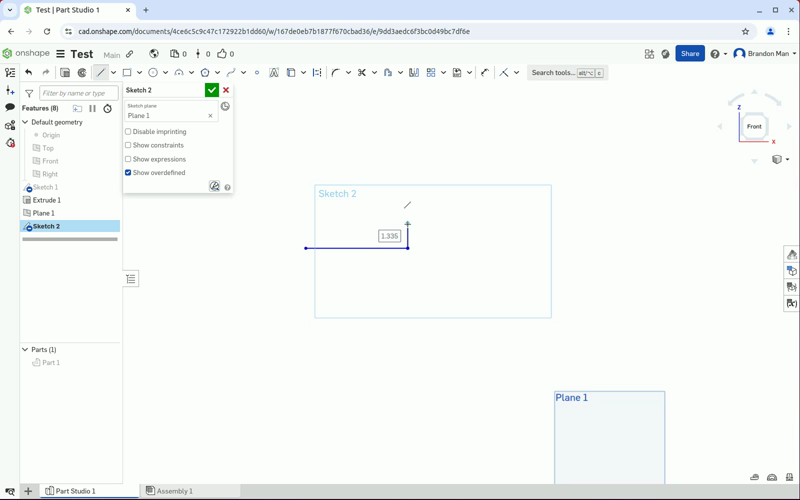
scroll(-6)
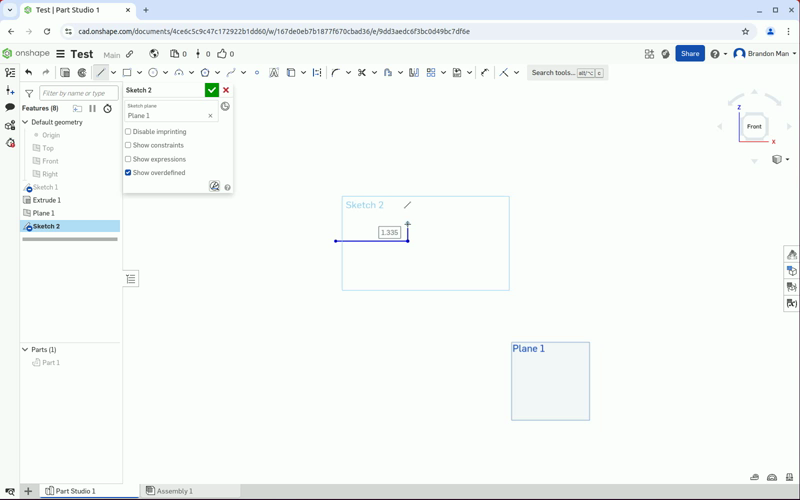
scroll(-6)
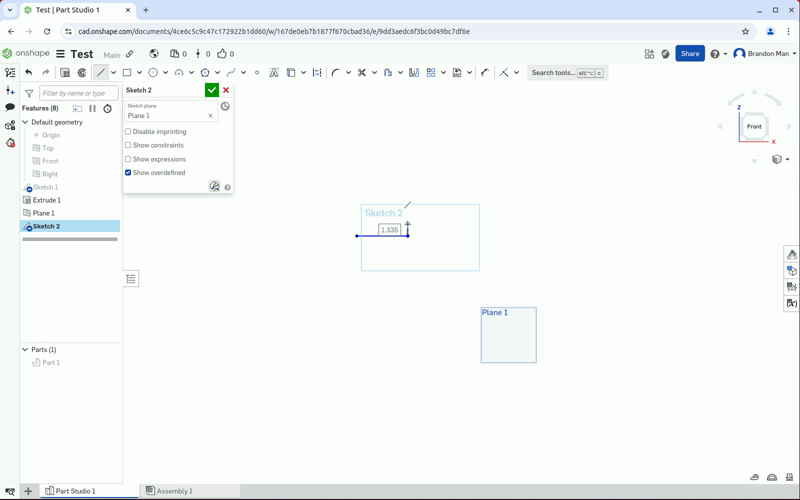
scroll(-6)
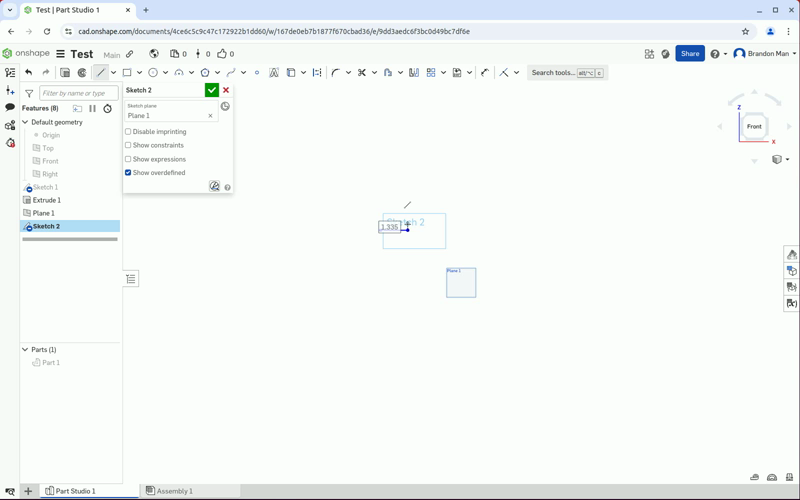
key_up(shift)
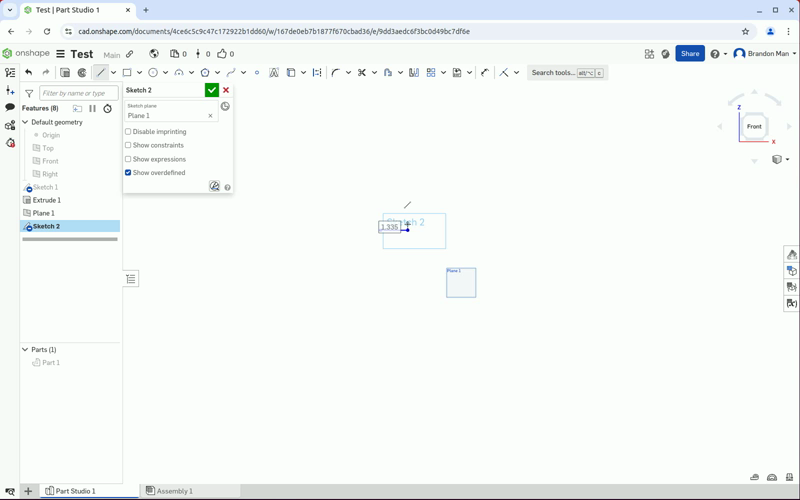
key_down(shift)
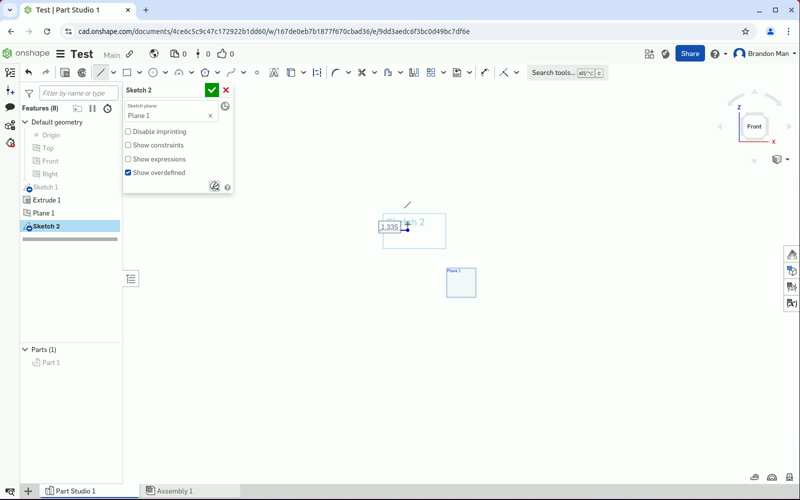
mouse_move(437, 223)
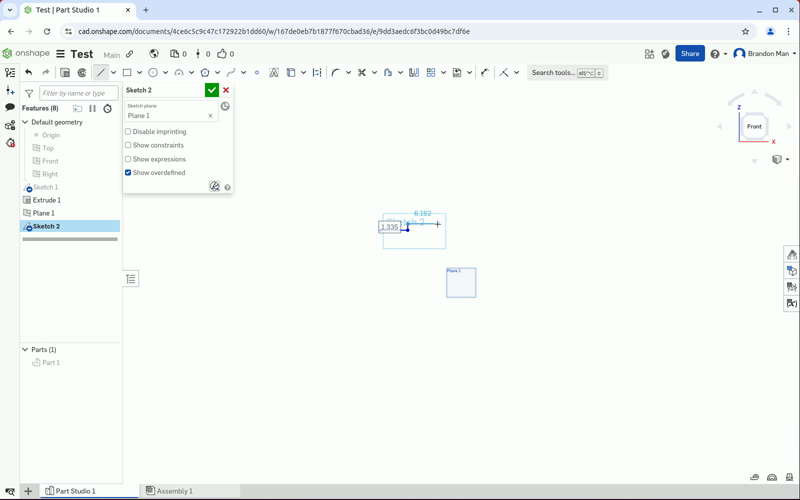
mouse_move(380, 223)
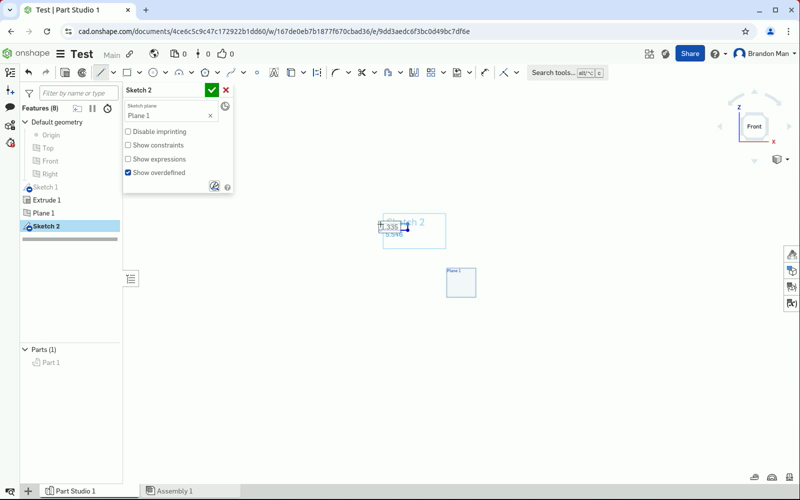
click(380, 223)
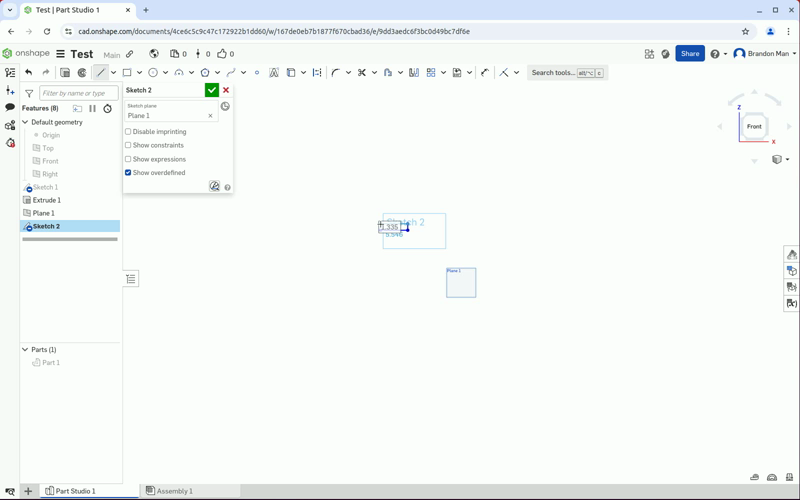
key_up(shift)
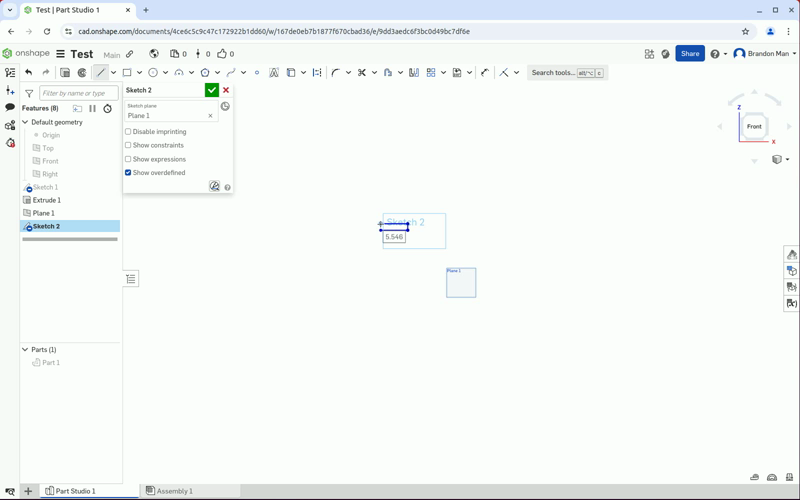
mouse_move(410, 223)
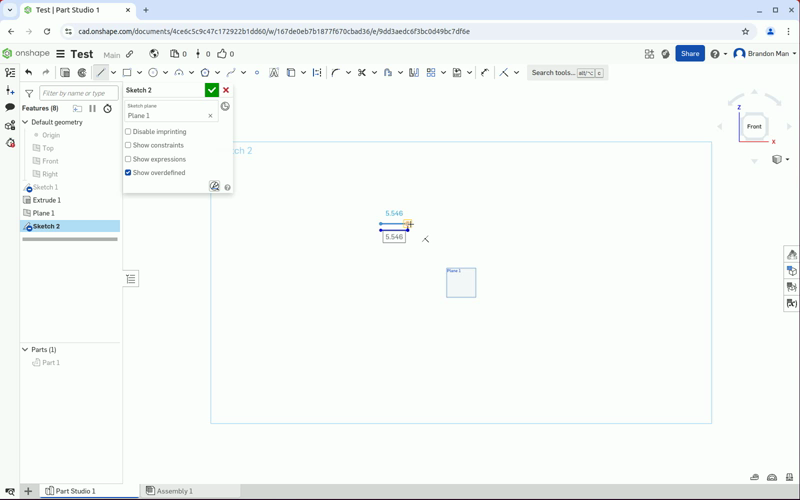
key_down(shift)
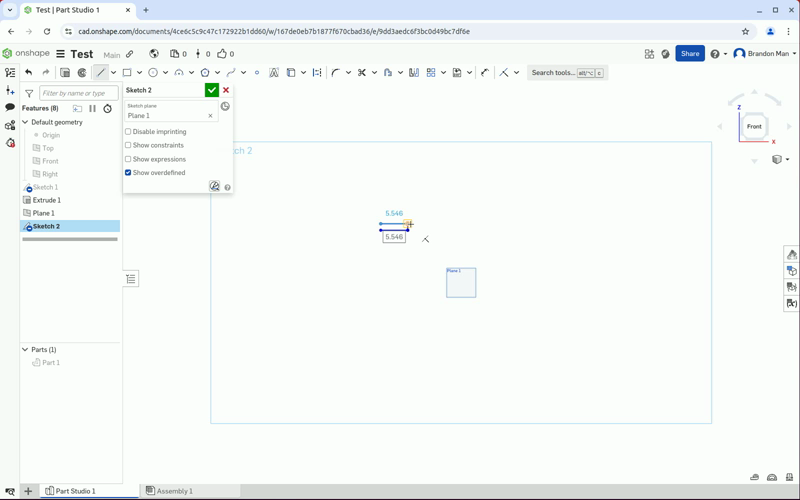
mouse_move(380, 230)
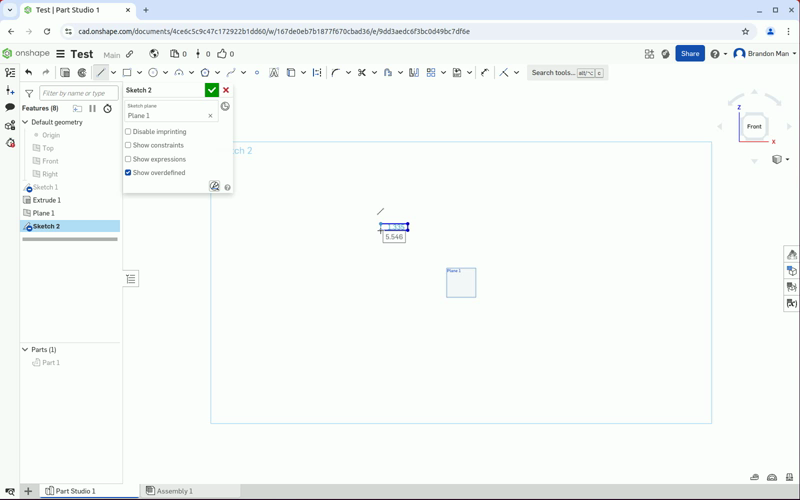
scroll(6)
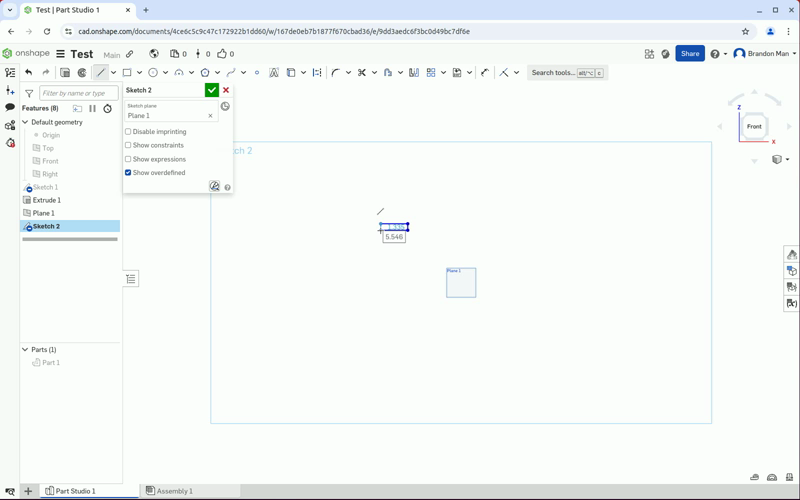
scroll(6)
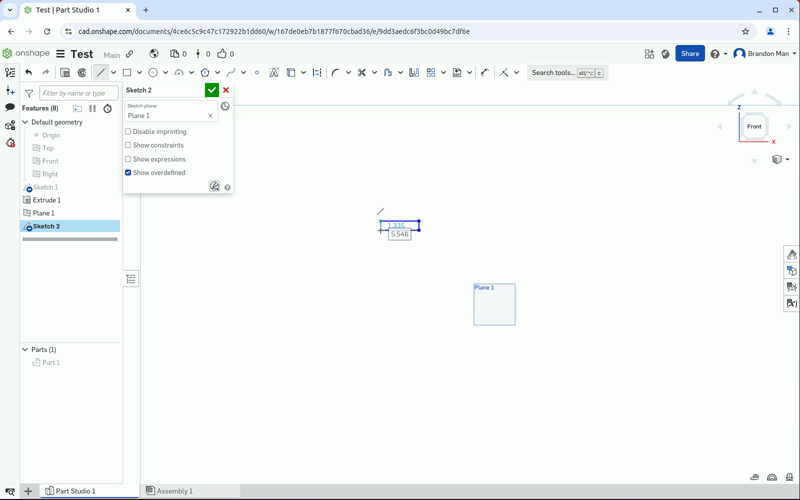
scroll(6)
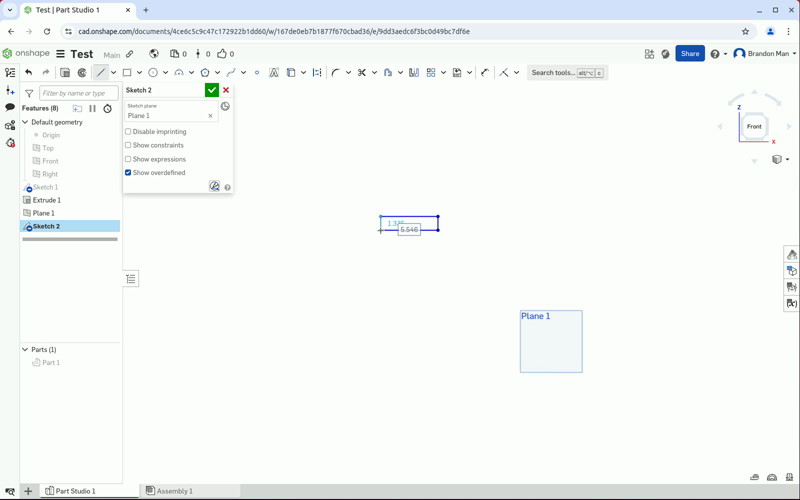
scroll(6)
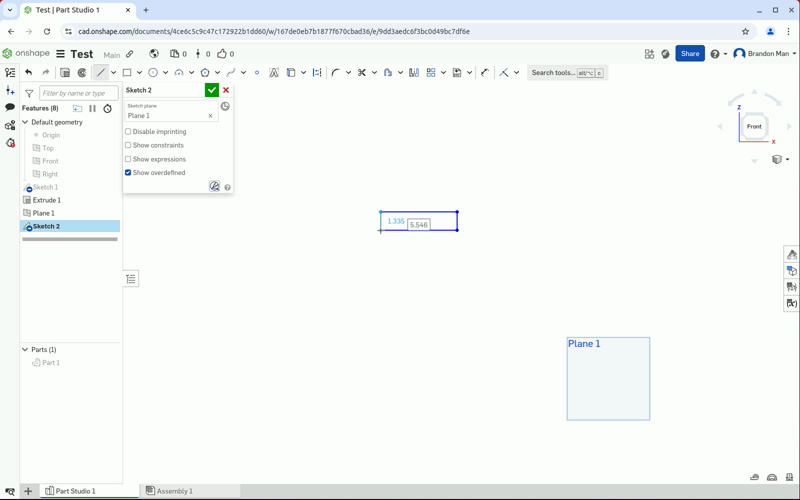
scroll(6)
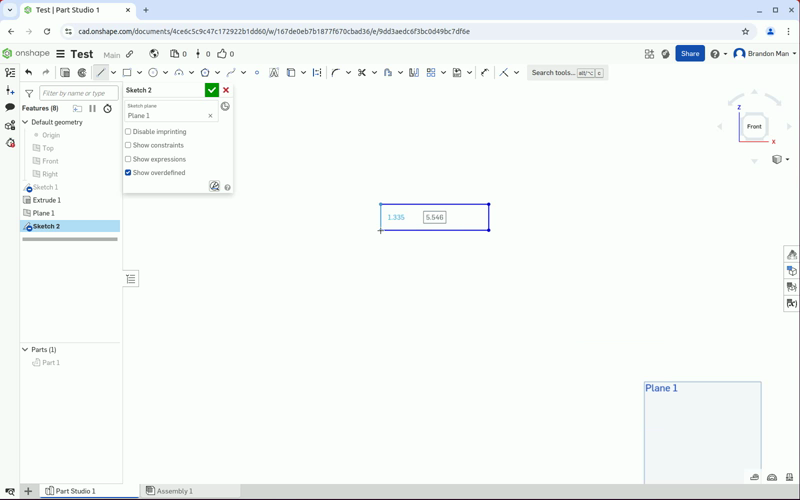
scroll(6)
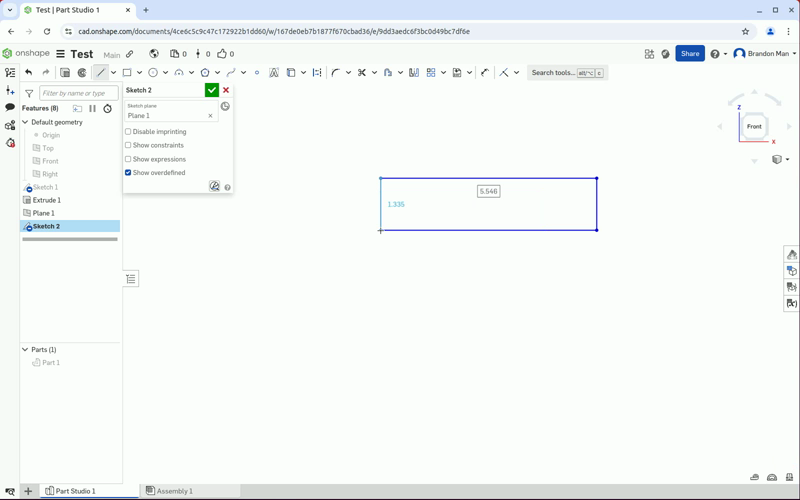
scroll(6)
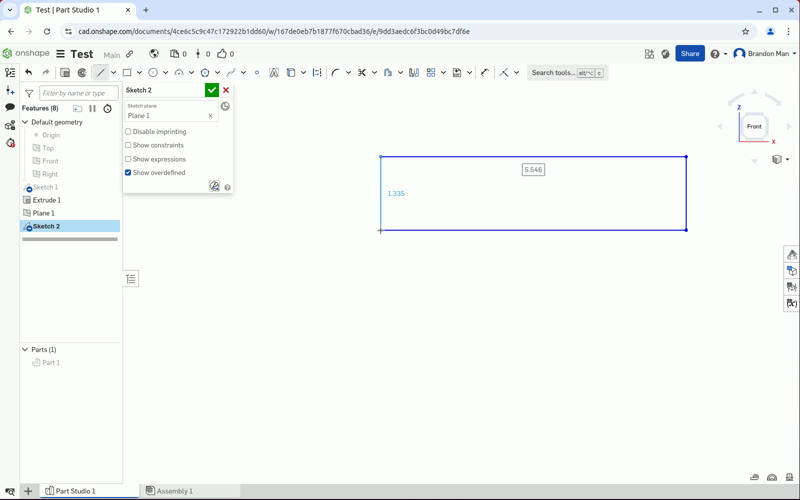
key_up(shift)
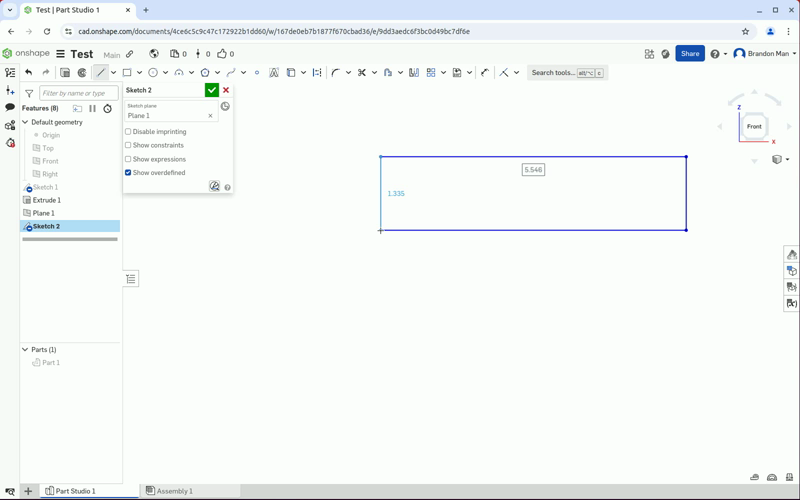
click(380, 230)
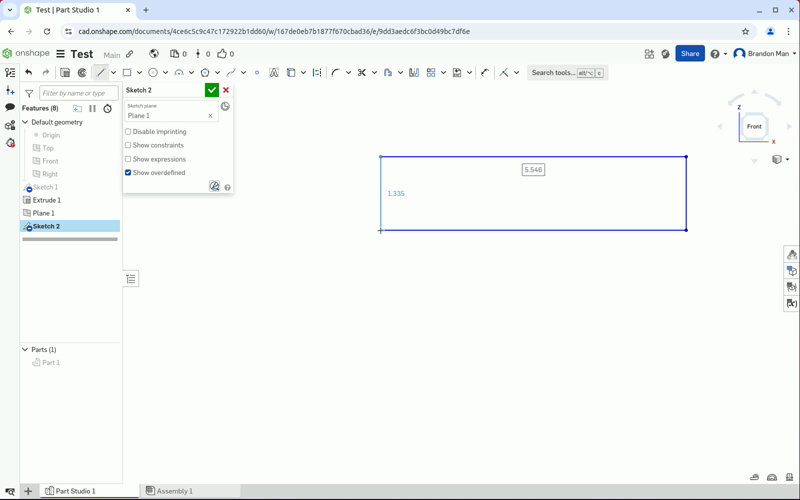
scroll(-6)
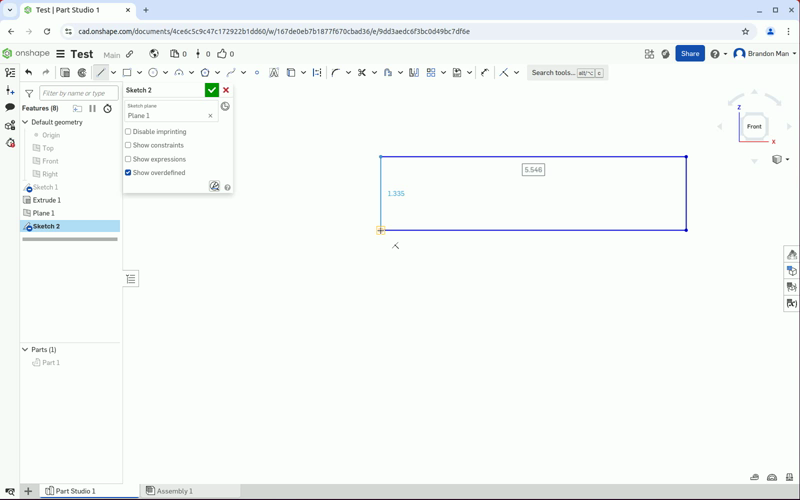
scroll(-6)
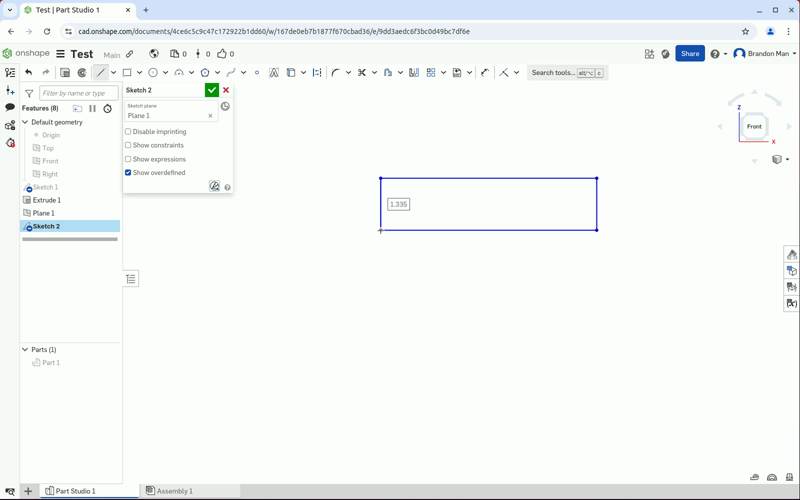
scroll(-6)
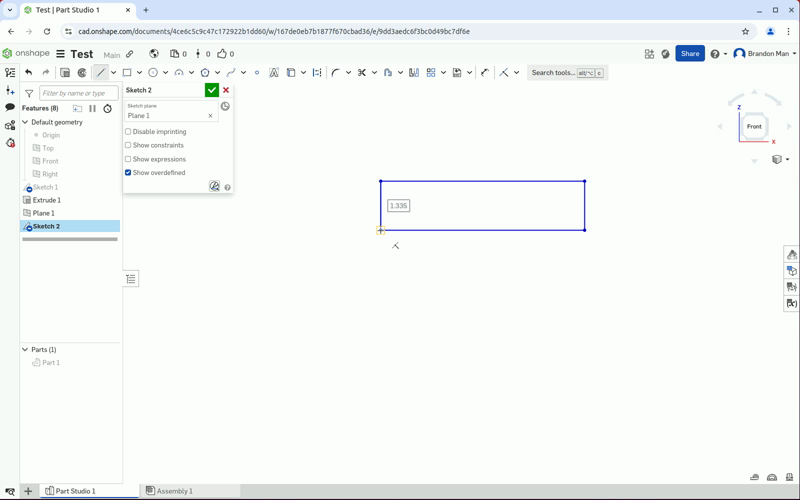
scroll(-6)
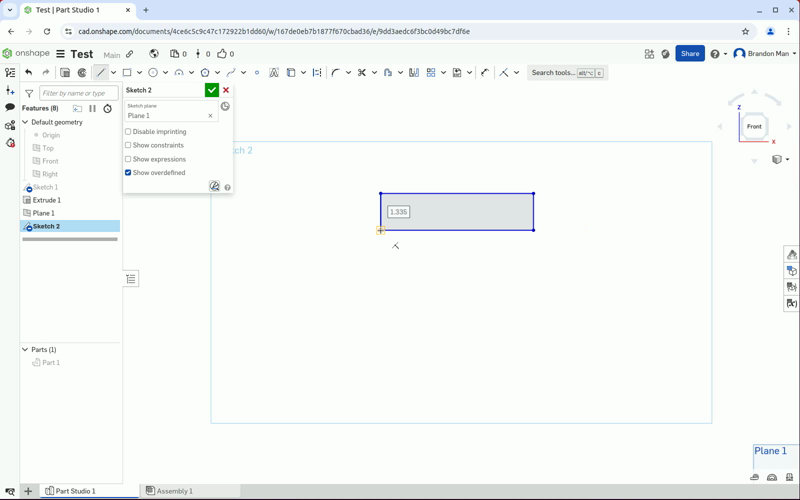
scroll(-6)
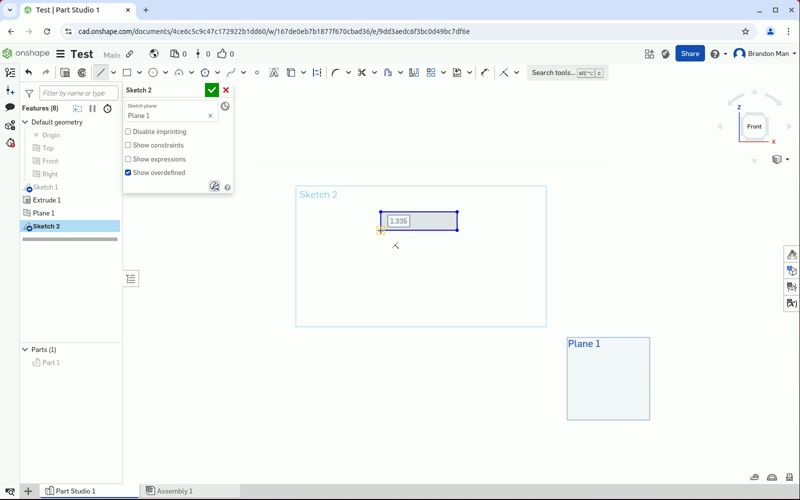
scroll(-6)
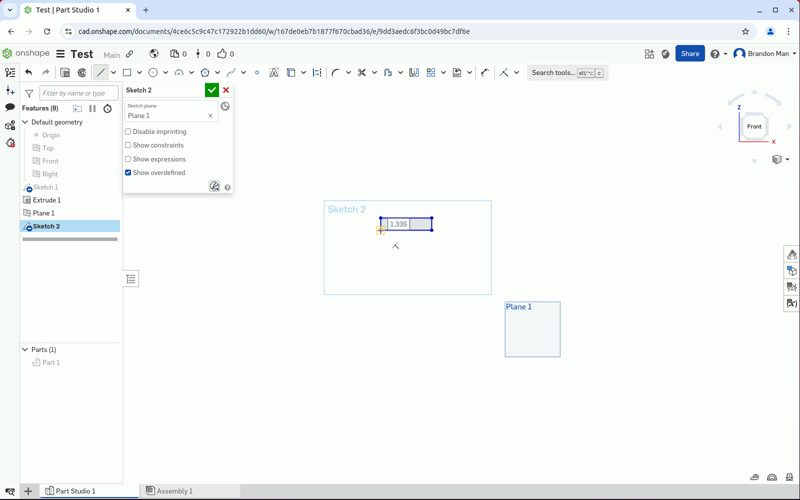
scroll(-6)
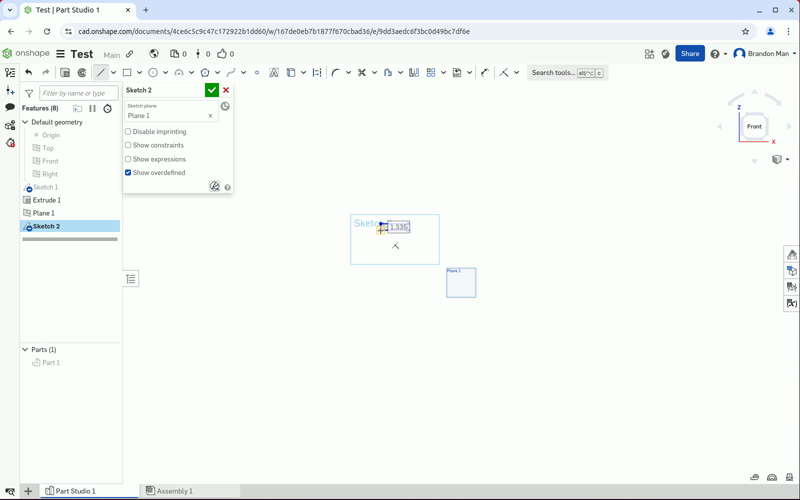
key(esc)
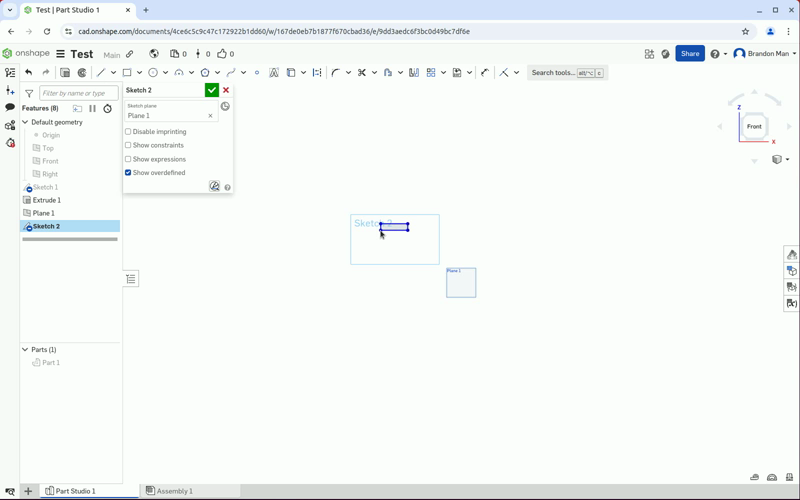
mouse_move(390, 229)
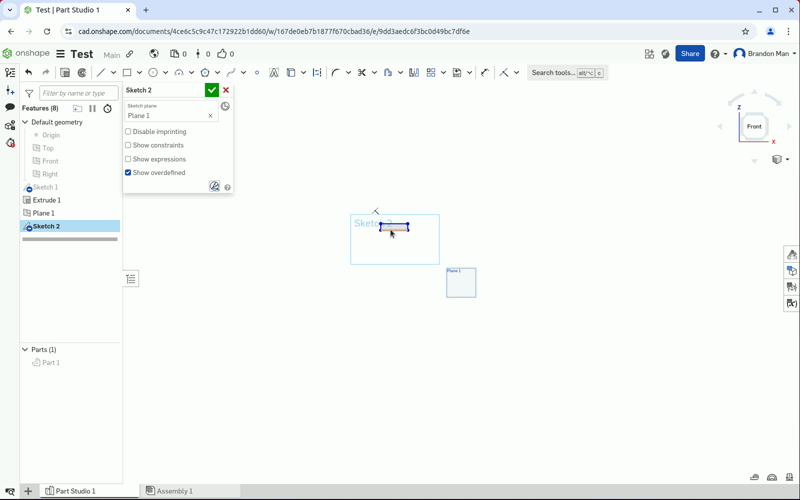
scroll(6)
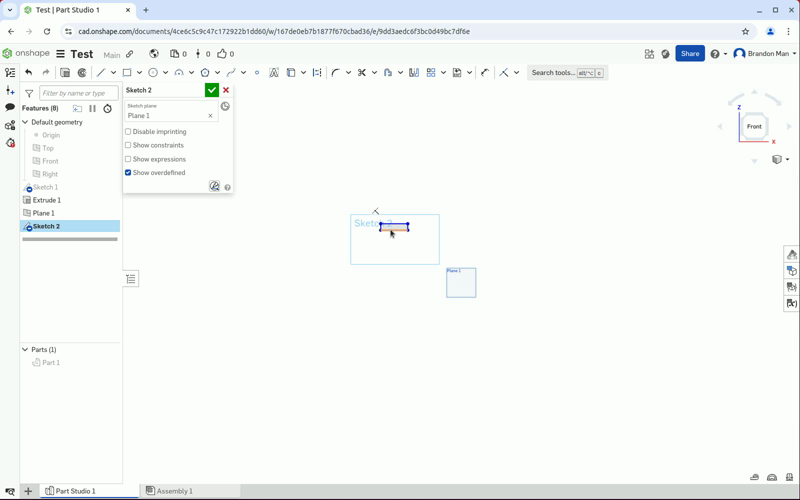
scroll(6)
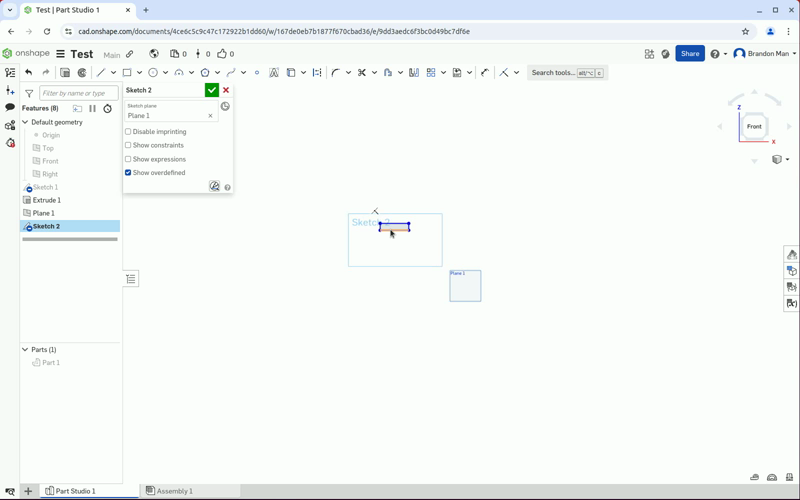
scroll(6)
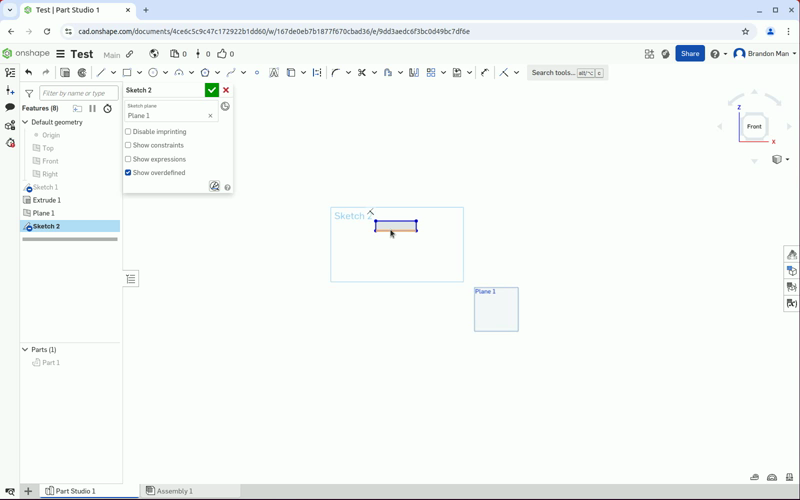
scroll(6)
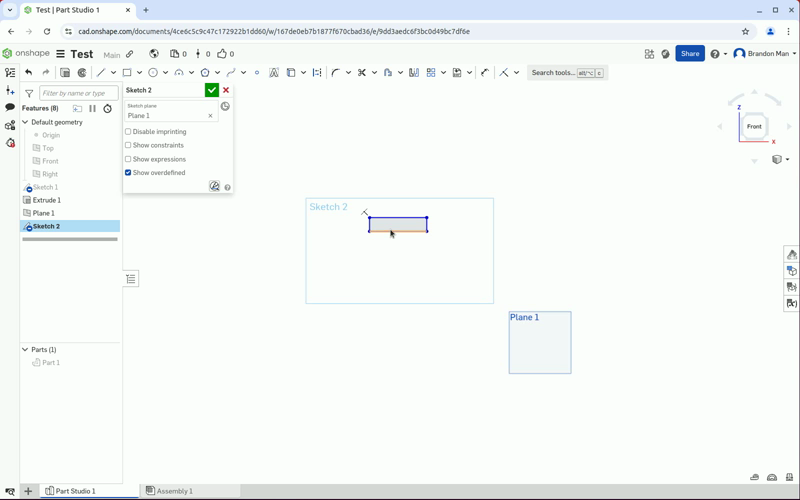
scroll(6)
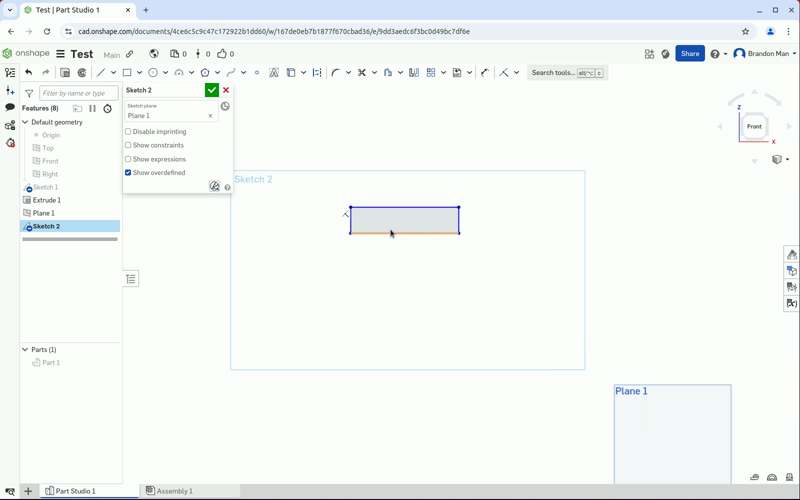
scroll(6)
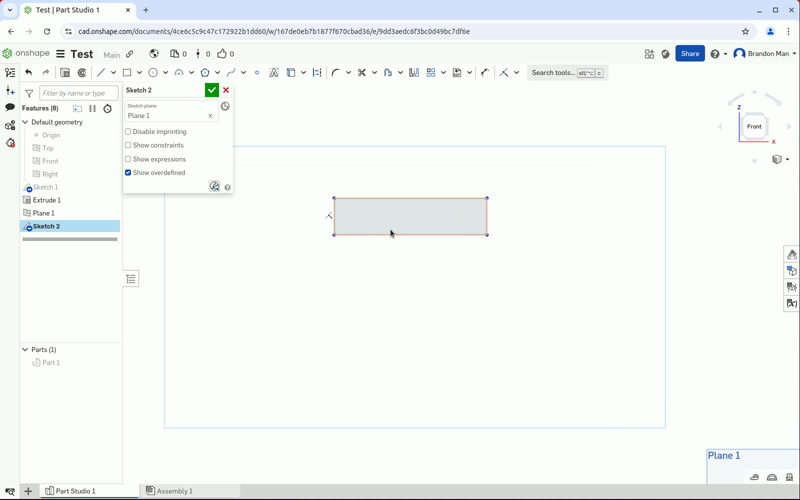
scroll(6)
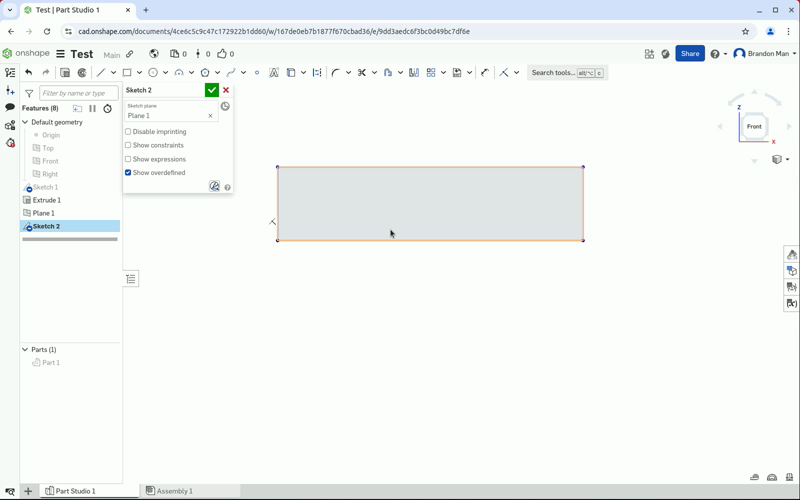
click(390, 229)
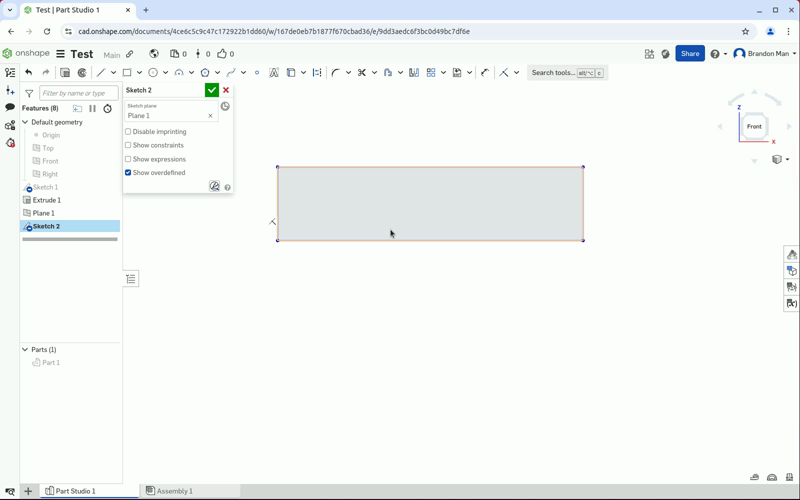
scroll(-6)
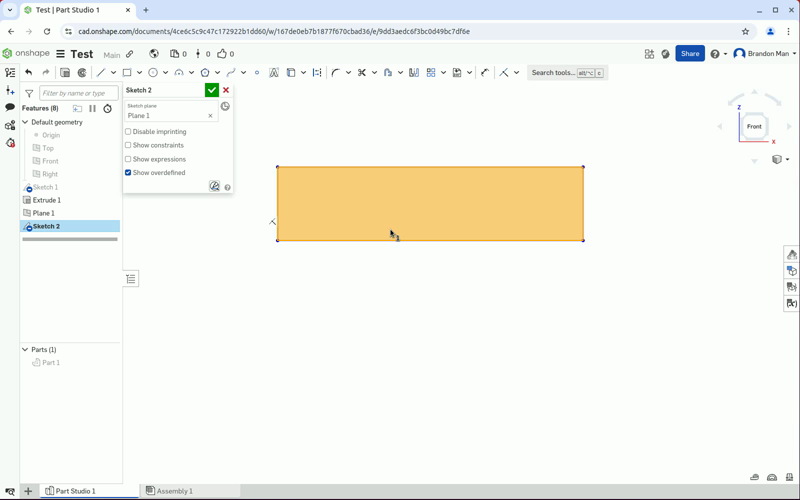
scroll(-6)
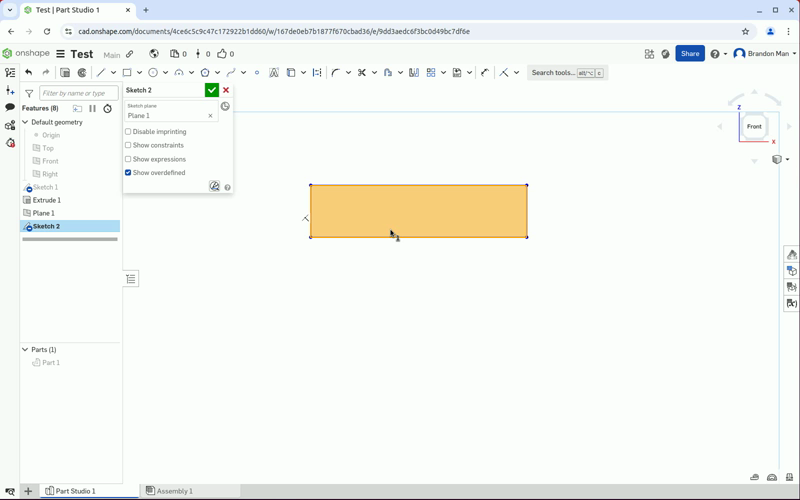
scroll(-6)
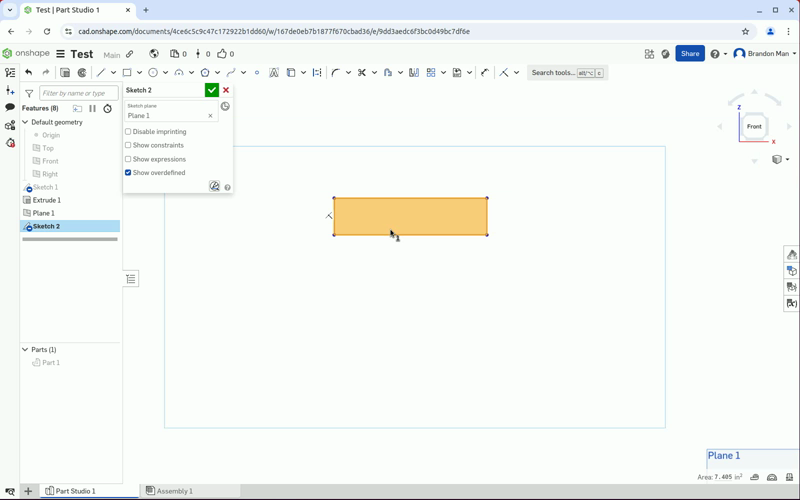
scroll(-6)
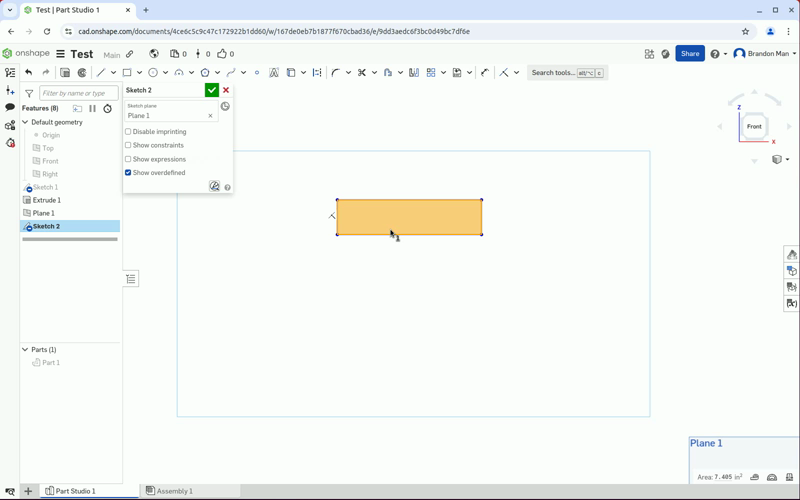
scroll(-6)
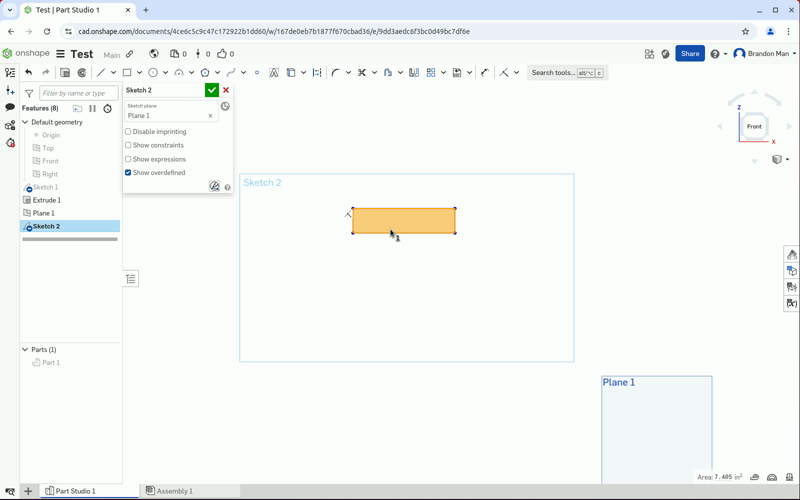
scroll(-6)
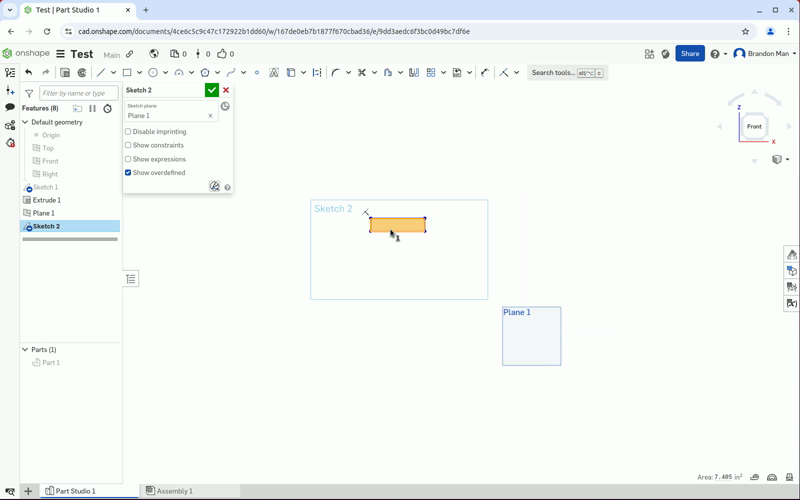
scroll(-6)
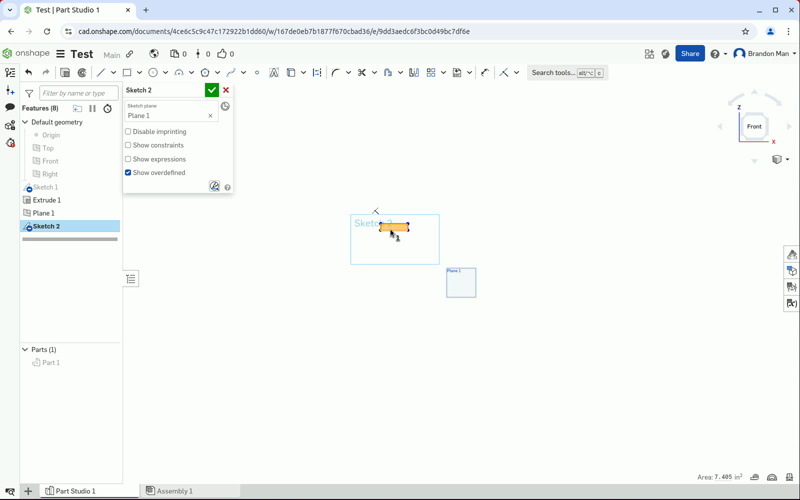
mouse_move(73, 352)
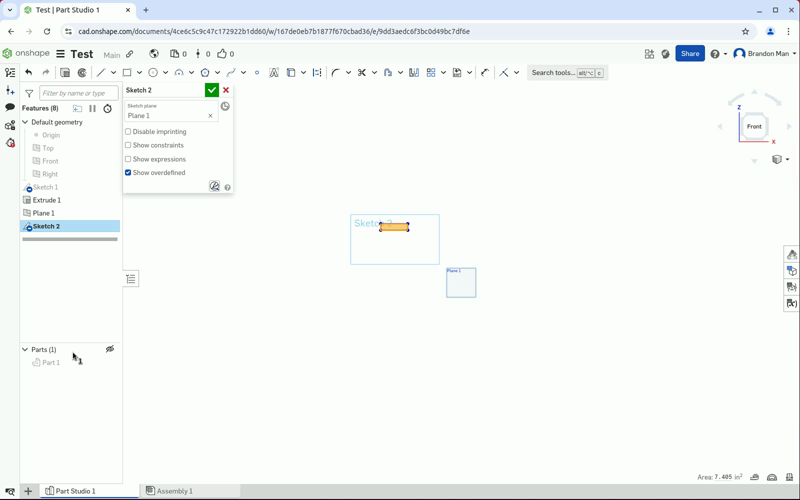
key(shift+y)
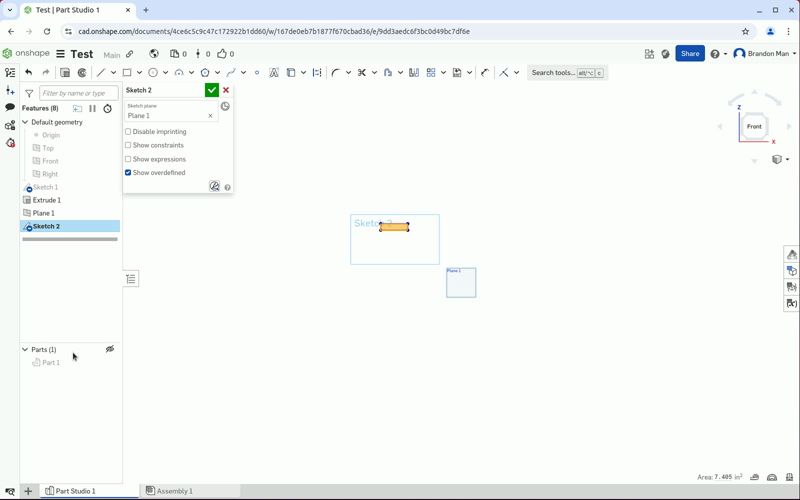
key(shift+e)
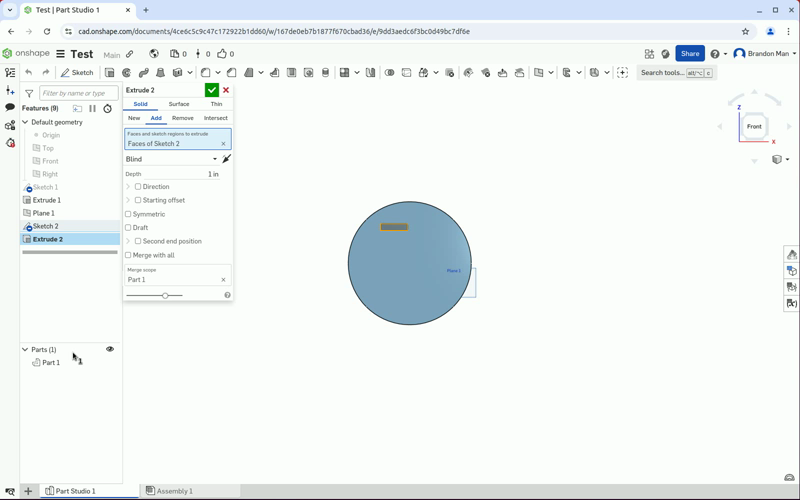
mouse_move(143, 106)
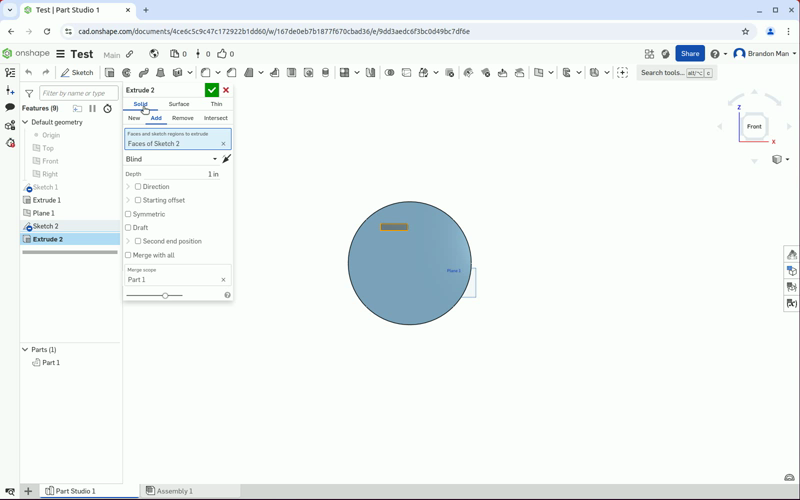
click(143, 106)
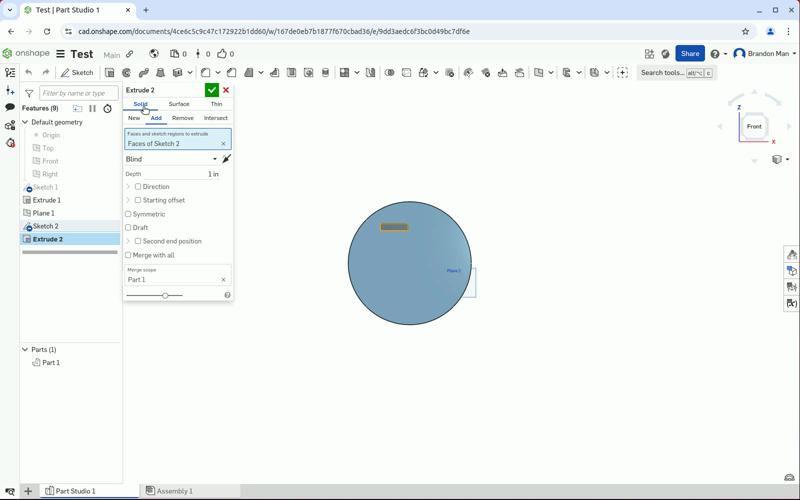
mouse_move(137, 120)
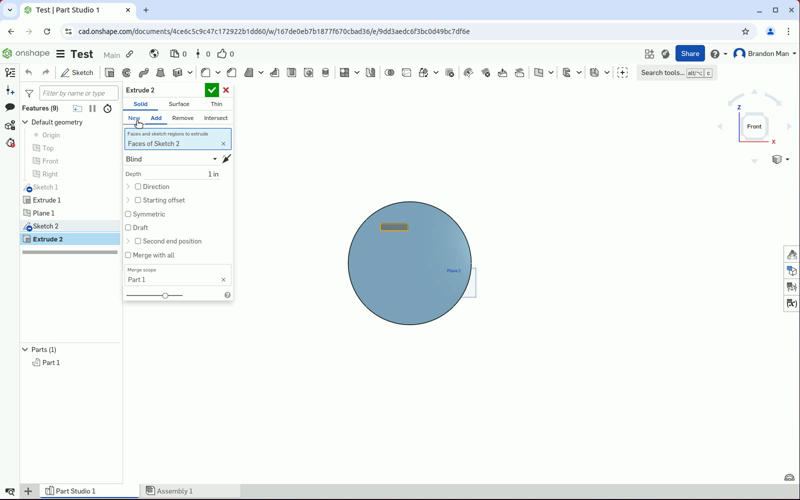
click(137, 120)
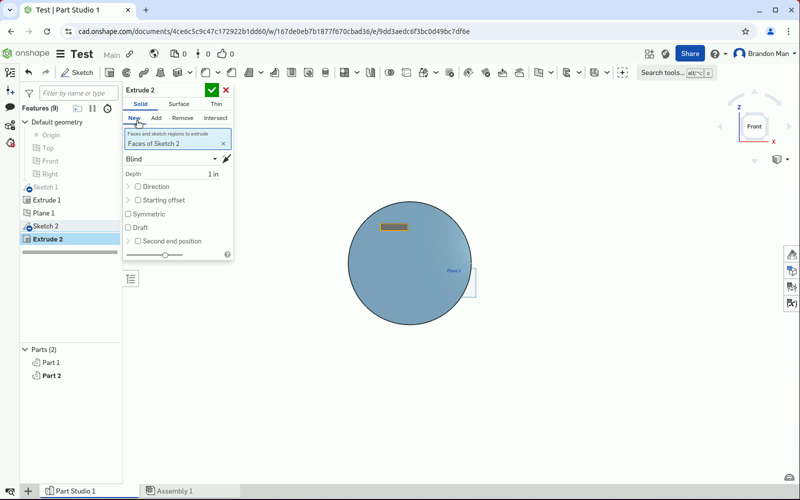
key(tab, 4)
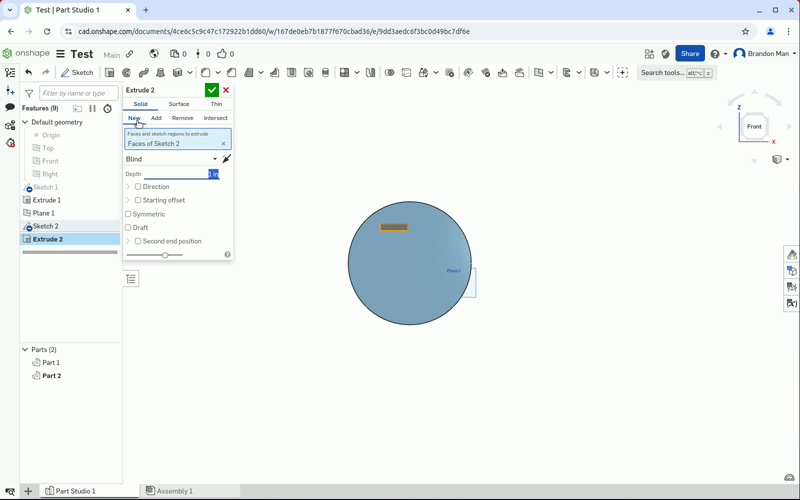
text(1.204)
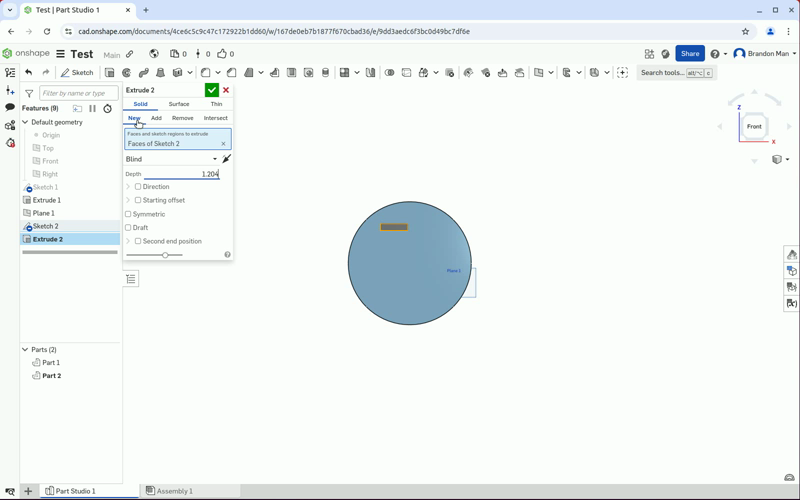
key(enter)
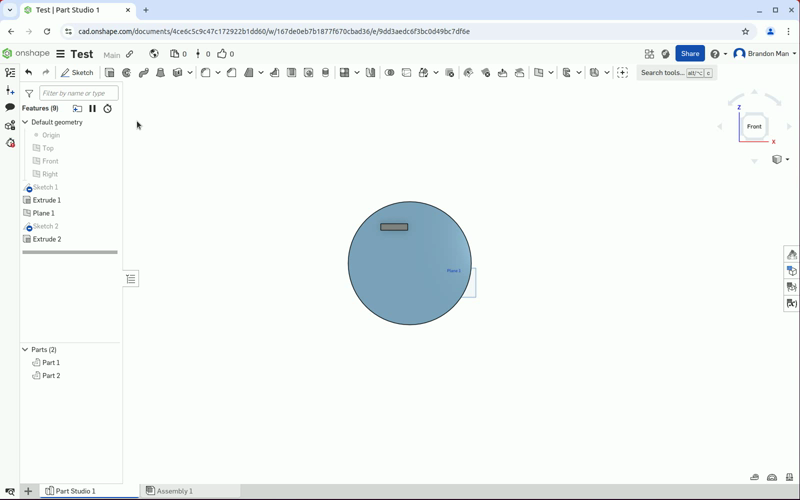
key(shift+h)
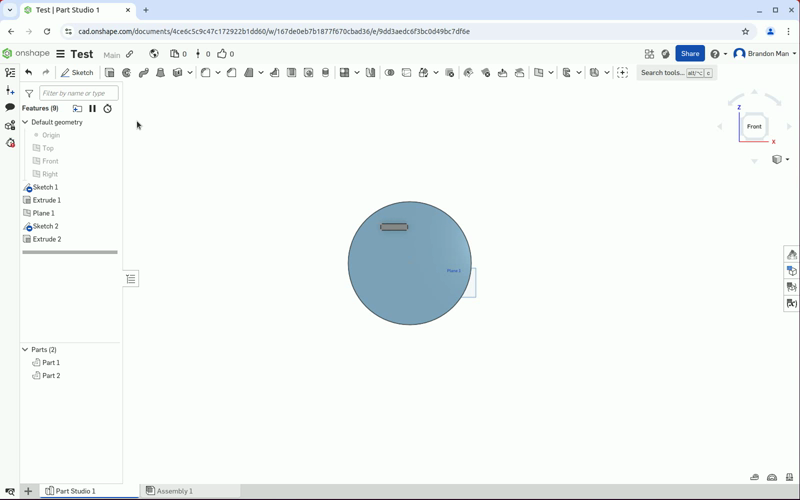
key(shift+h)
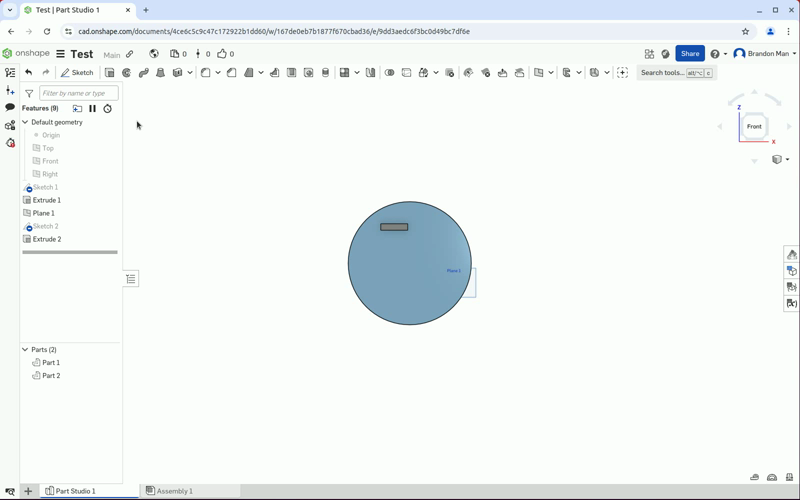
mouse_move(73, 189)
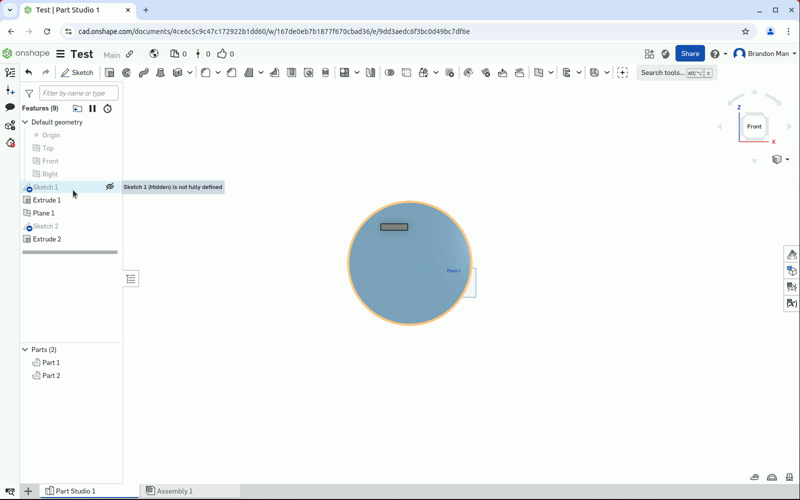
click(73, 189)
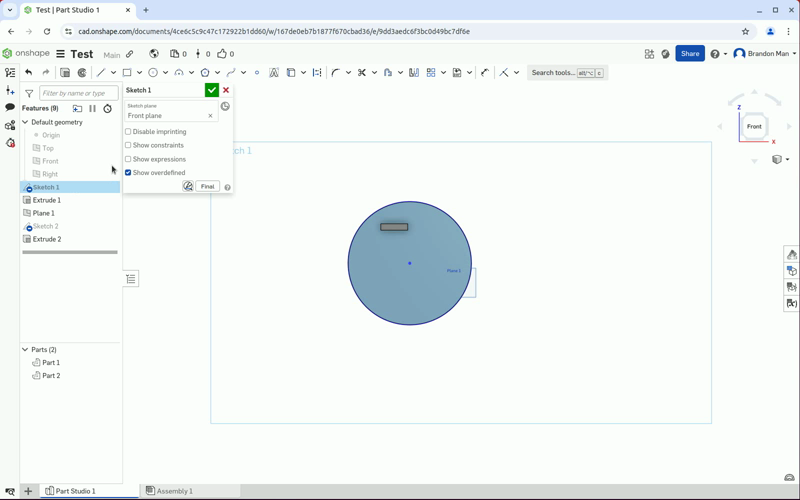
mouse_move(229, 92)
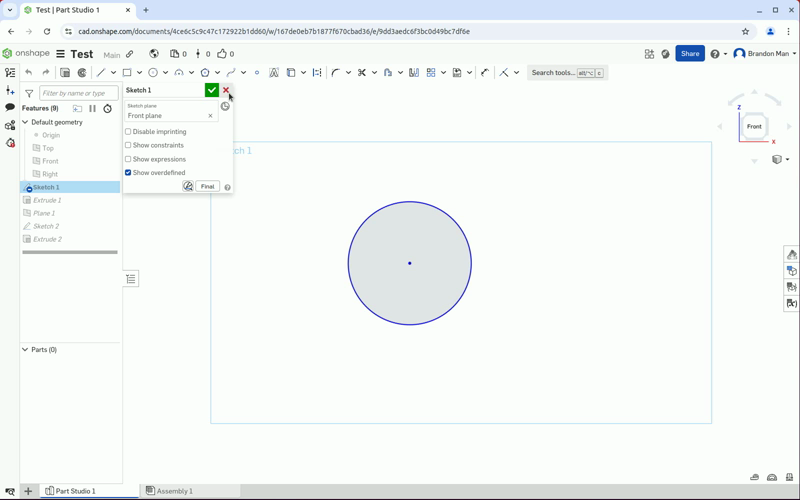
click(229, 92)
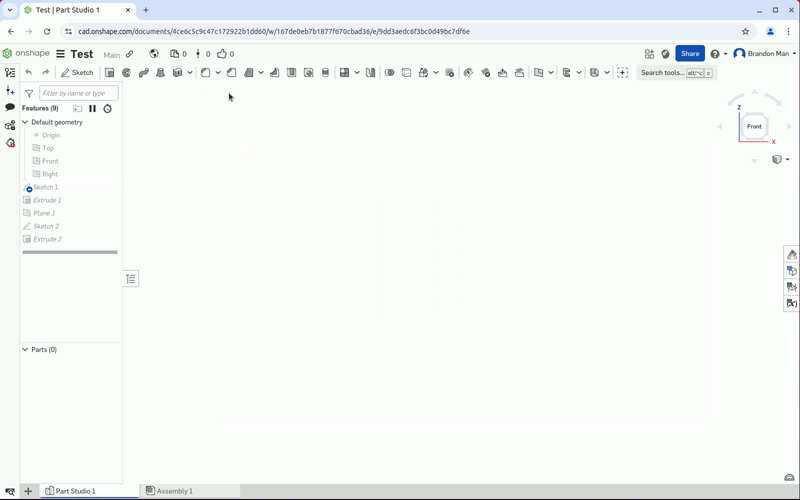
key(shift+s)
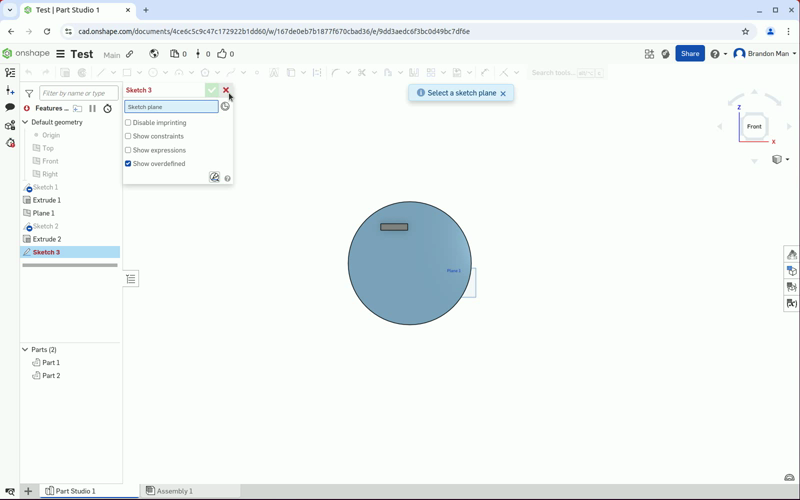
mouse_move(73, 215)
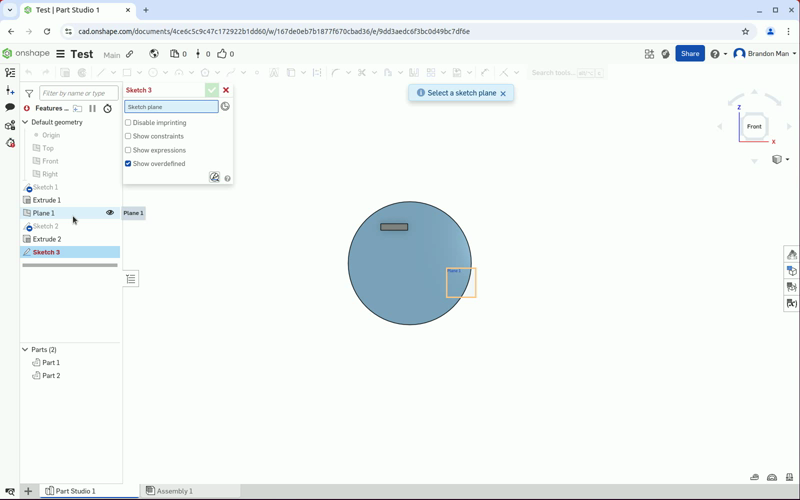
click(73, 215)
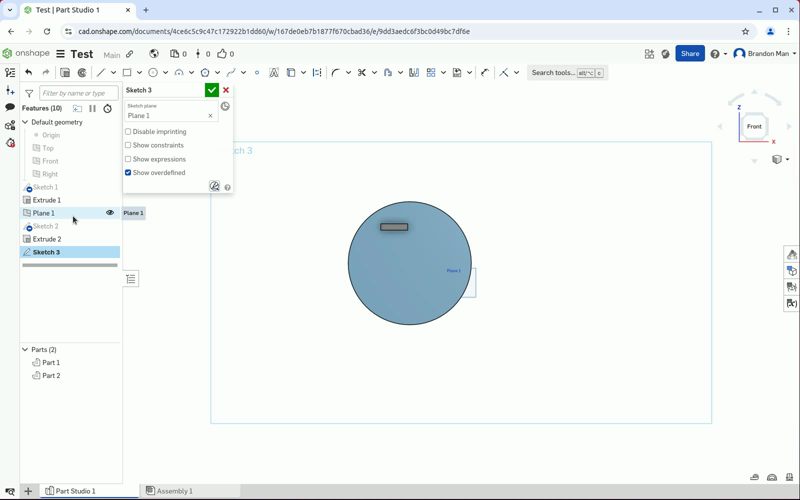
mouse_move(73, 352)
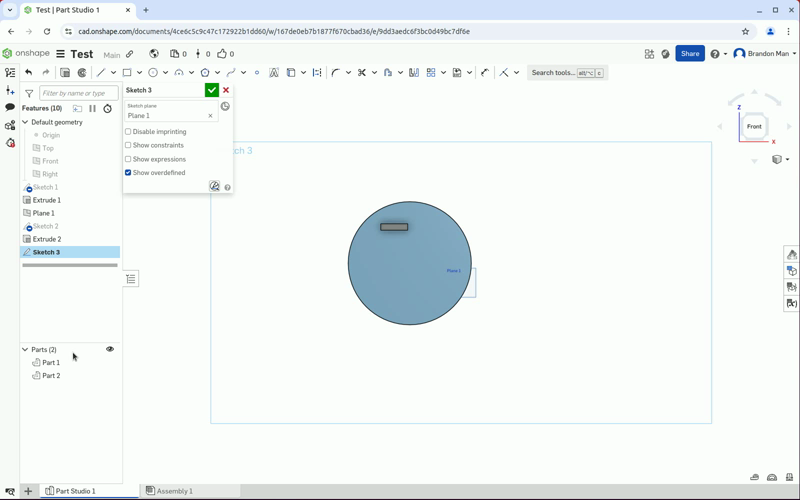
key(y)
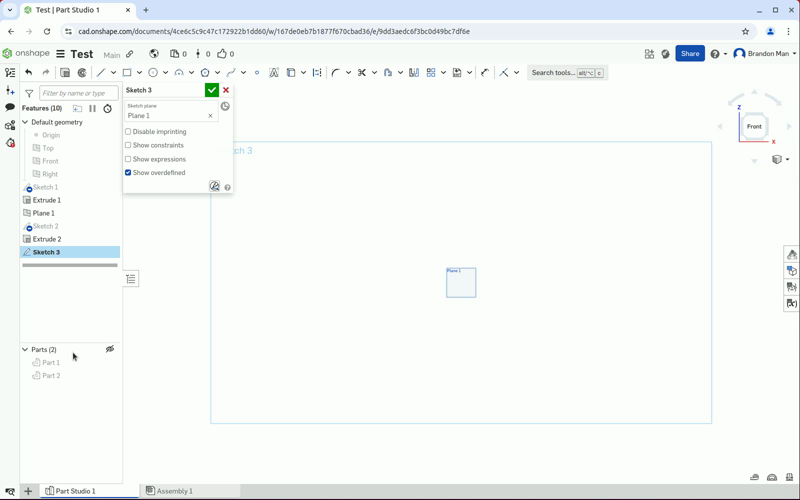
key(l)
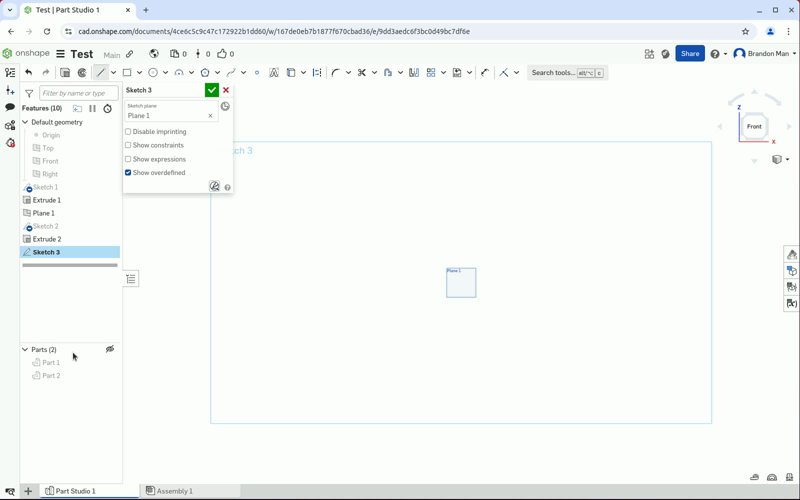
key_down(shift)
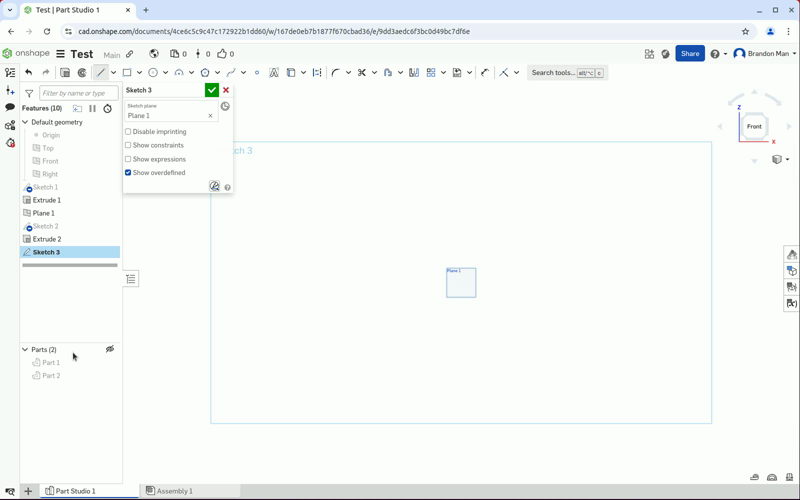
mouse_move(418, 245)
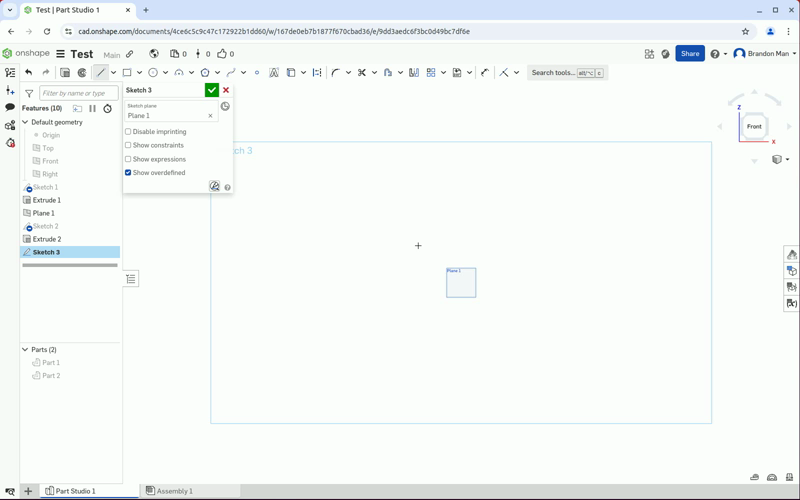
click(418, 245)
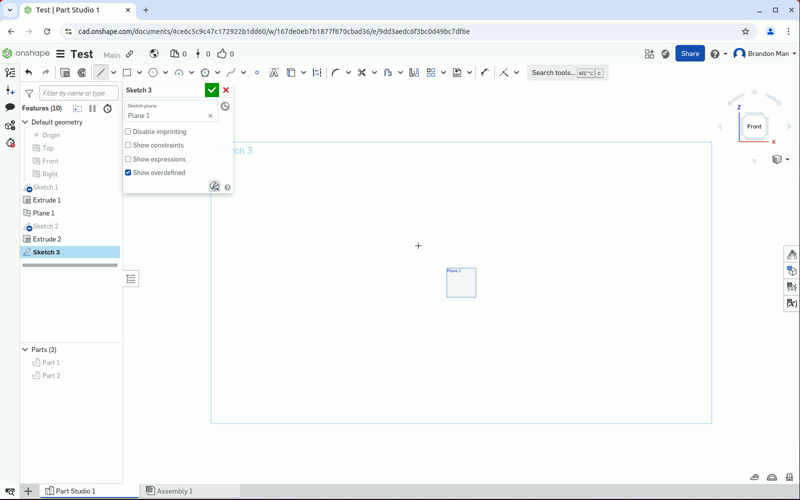
key_up(shift)
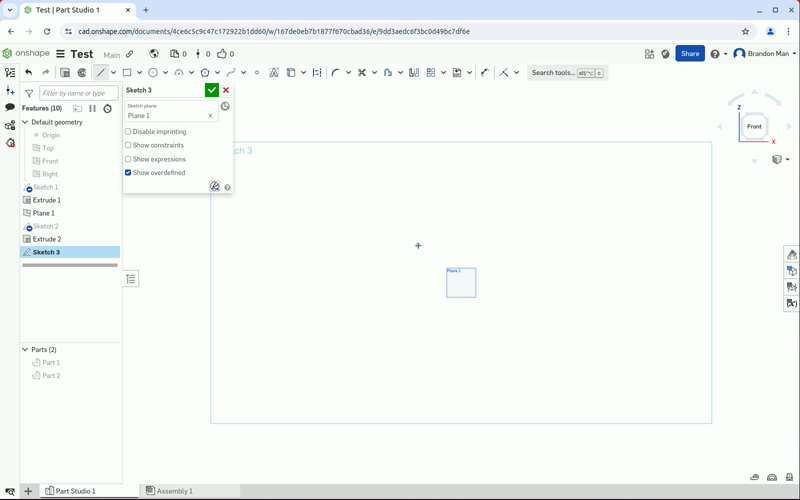
key_down(shift)
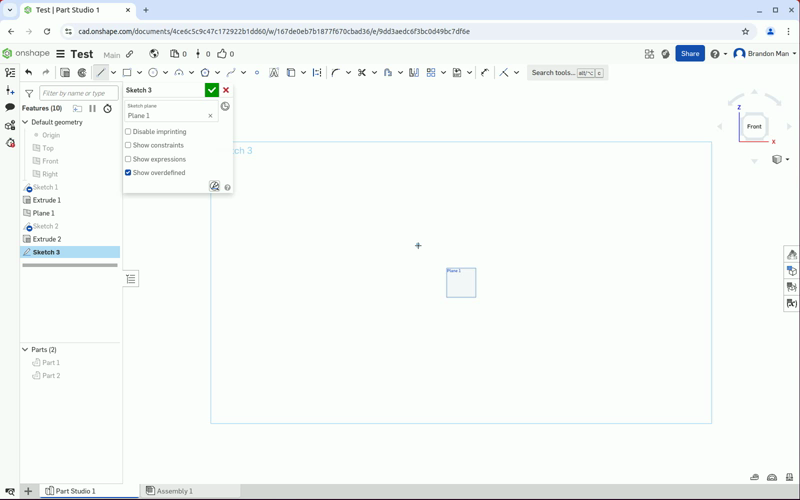
mouse_move(448, 245)
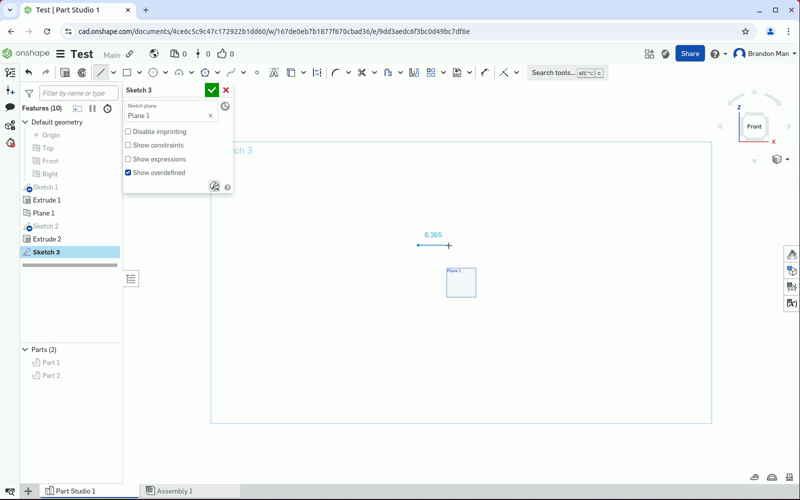
mouse_move(444, 245)
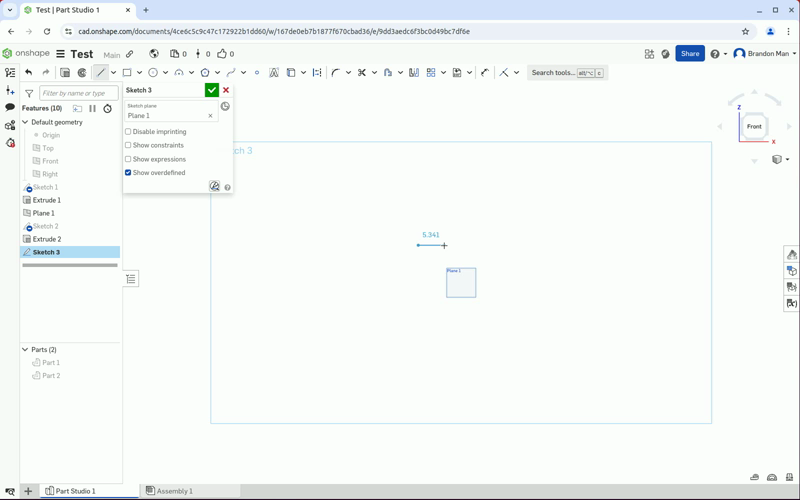
click(444, 245)
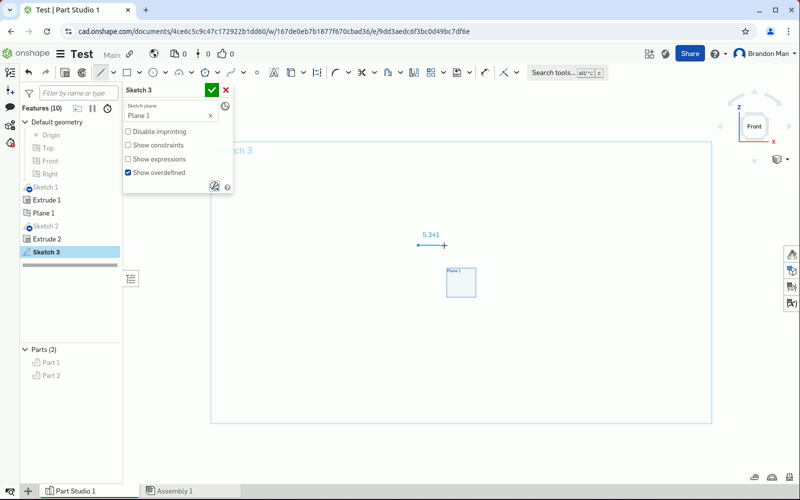
key_up(shift)
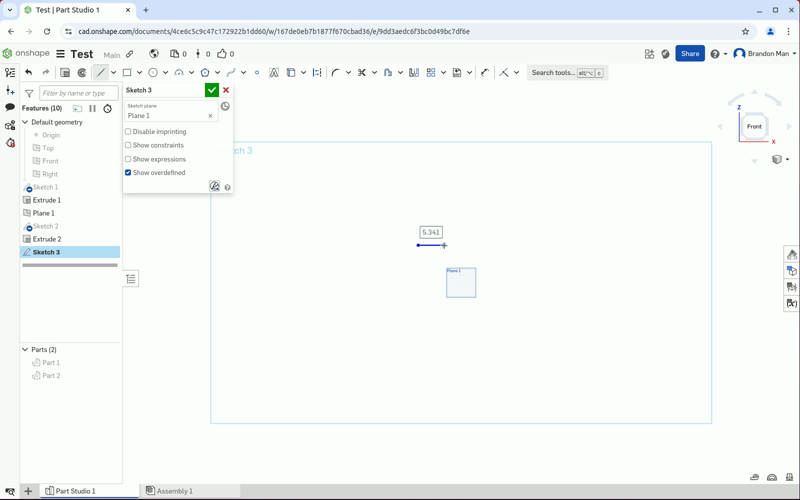
key_down(shift)
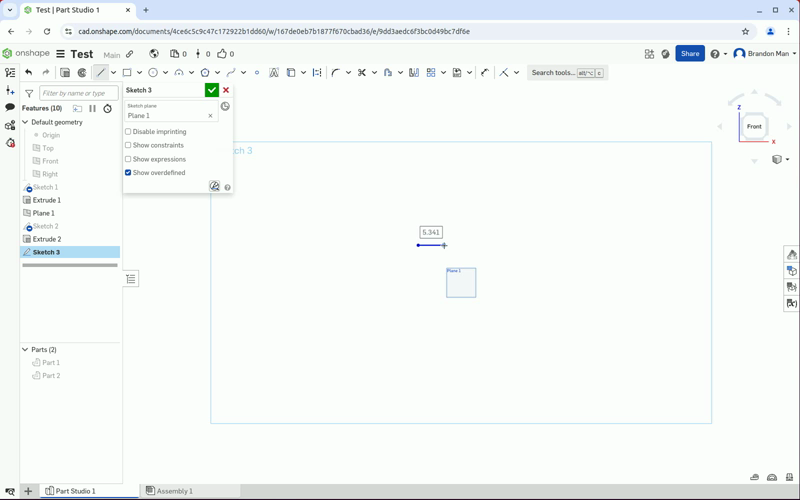
mouse_move(474, 245)
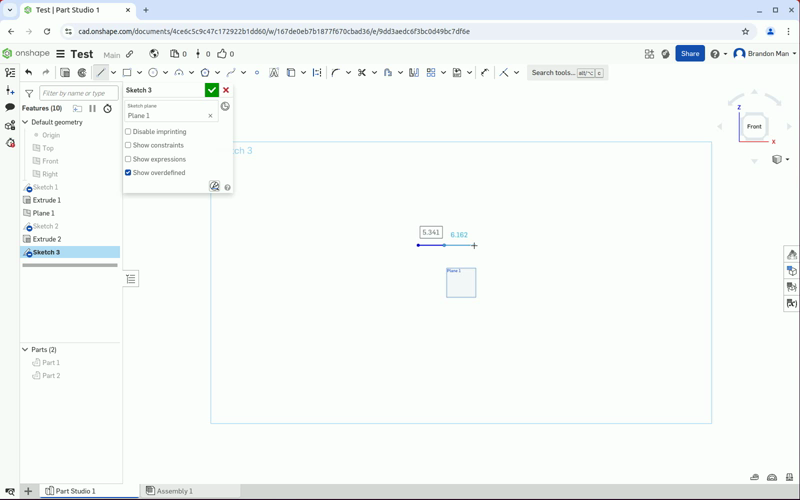
mouse_move(444, 238)
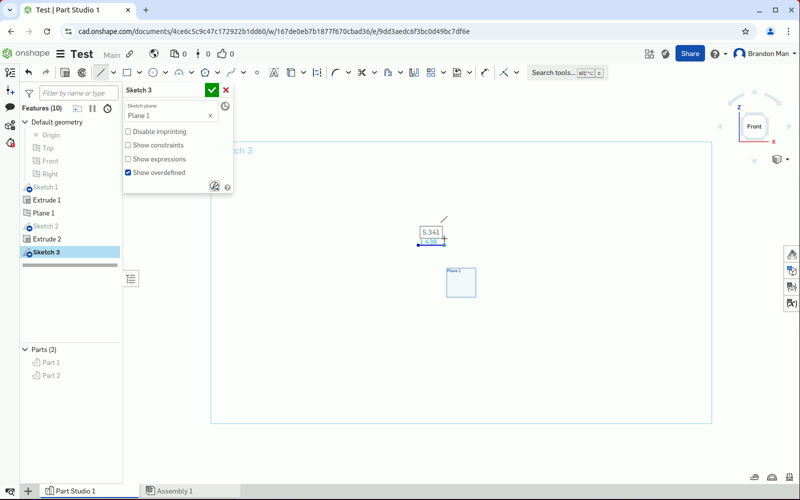
scroll(6)
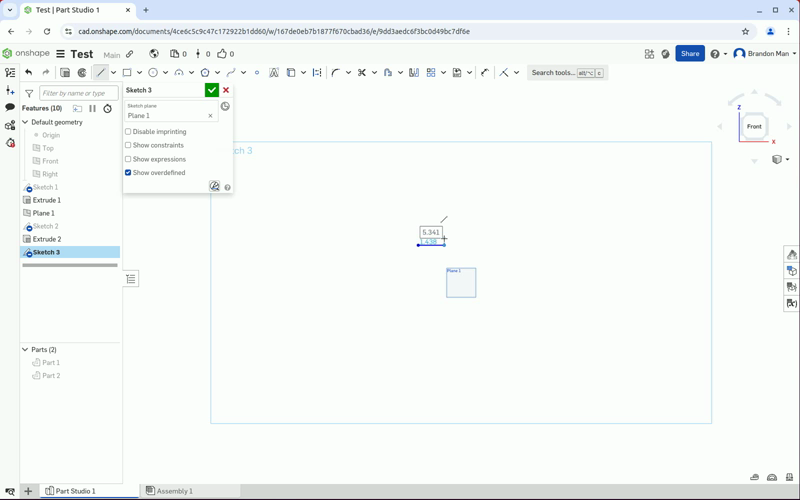
scroll(6)
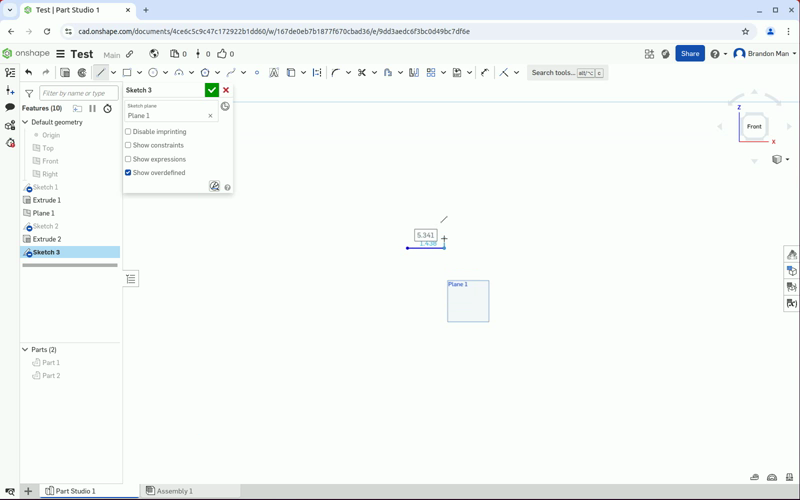
scroll(6)
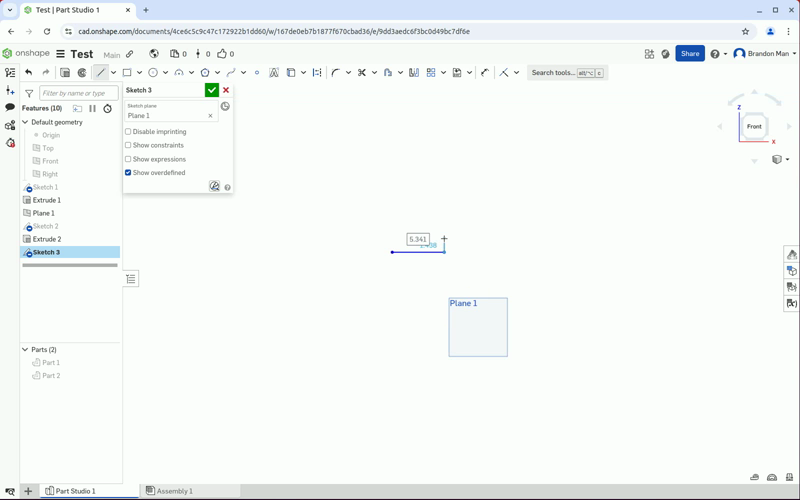
scroll(6)
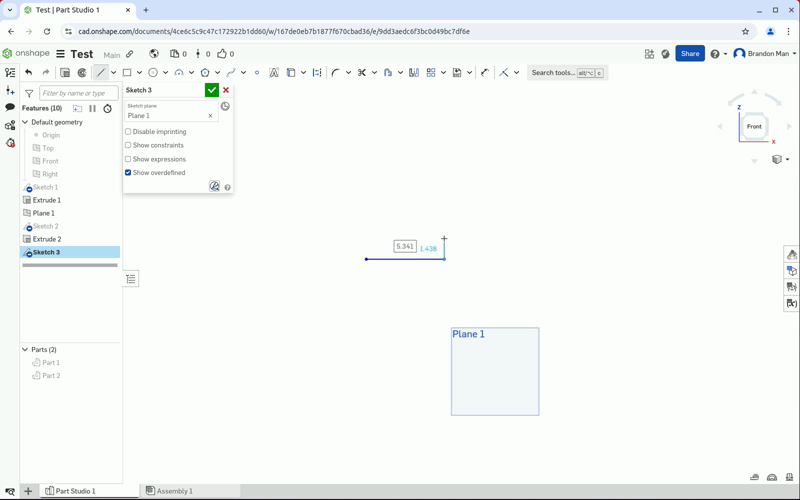
scroll(6)
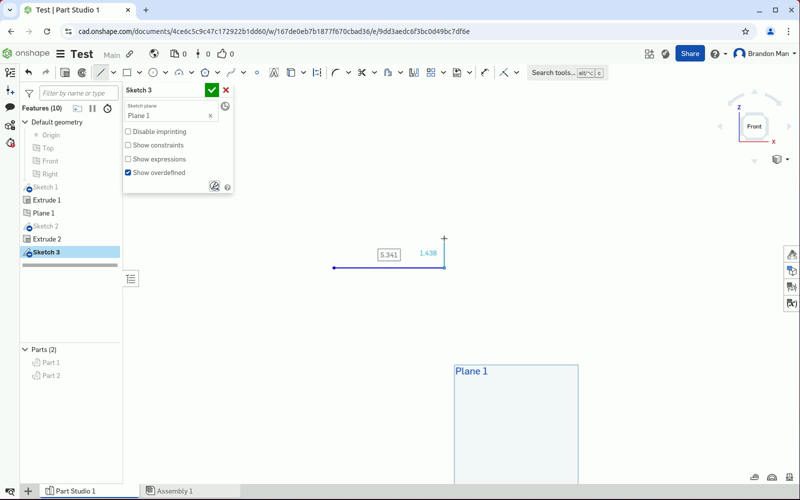
scroll(6)
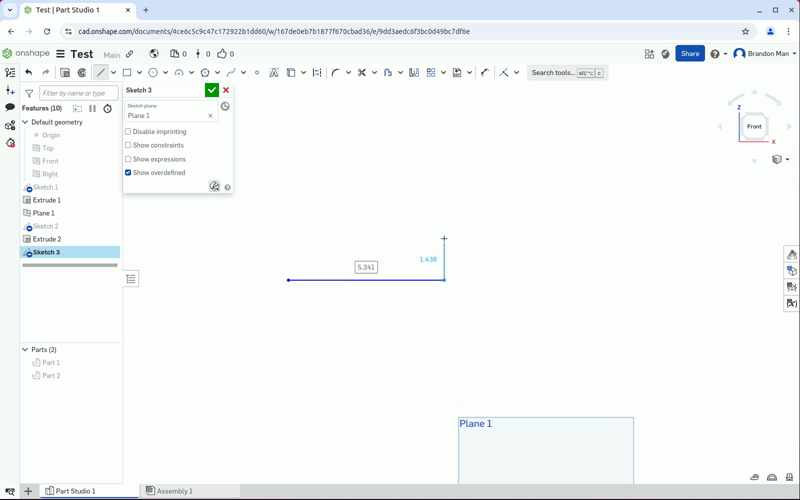
scroll(6)
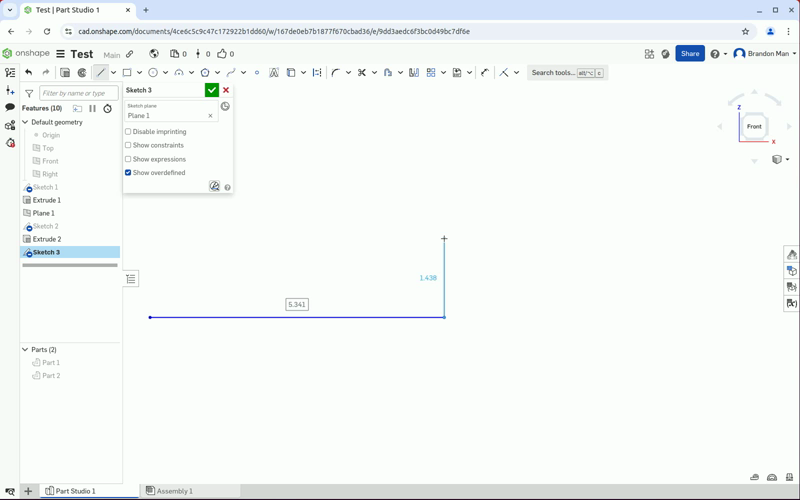
click(444, 238)
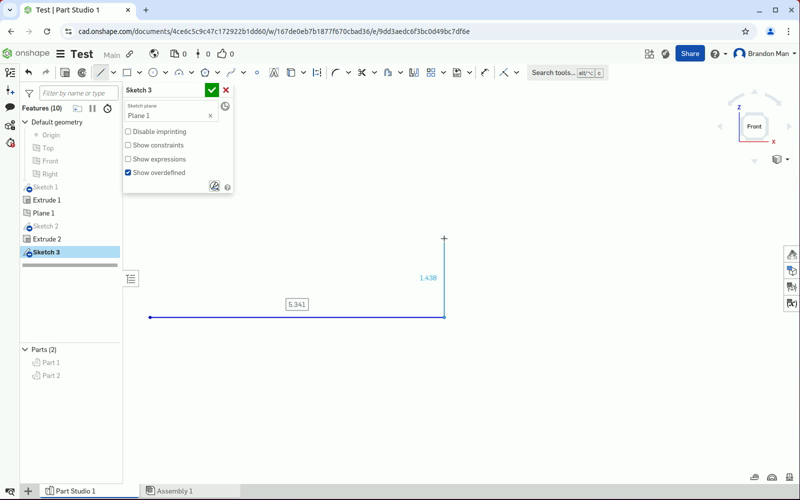
scroll(-6)
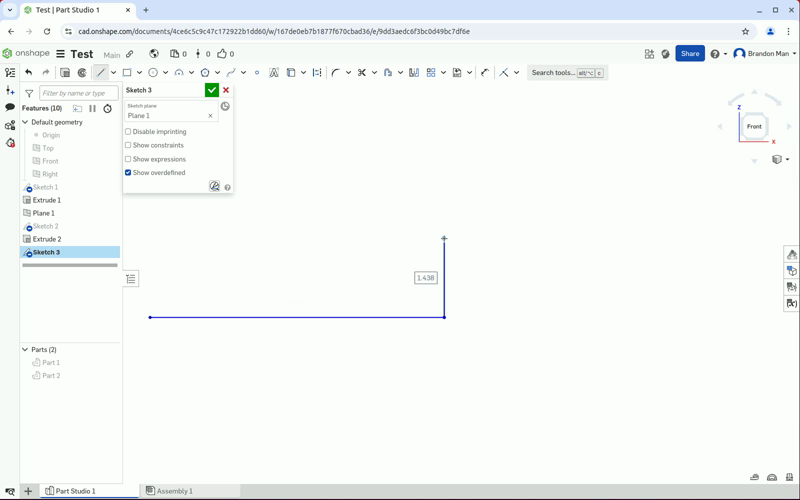
scroll(-6)
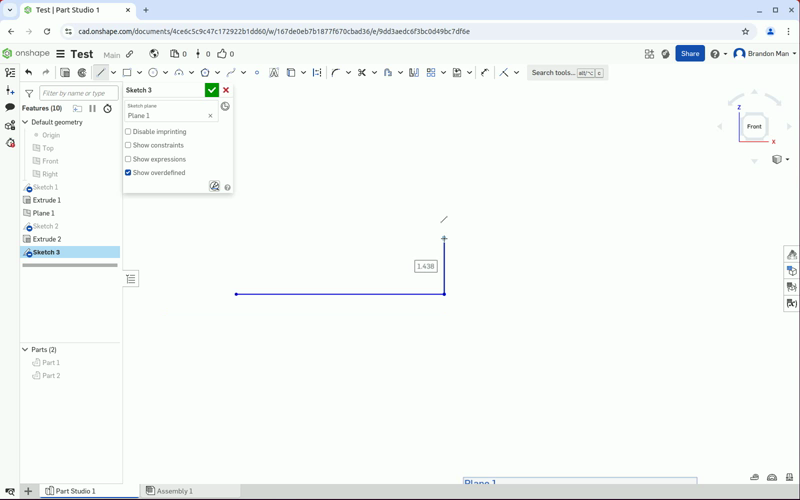
scroll(-6)
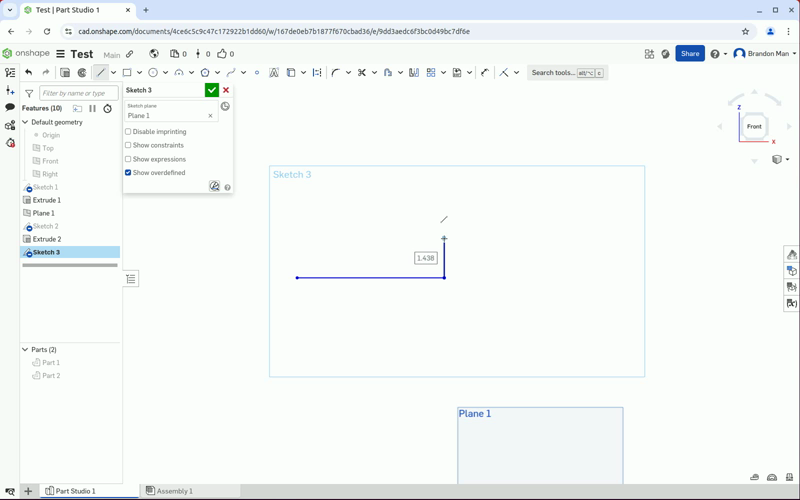
scroll(-6)
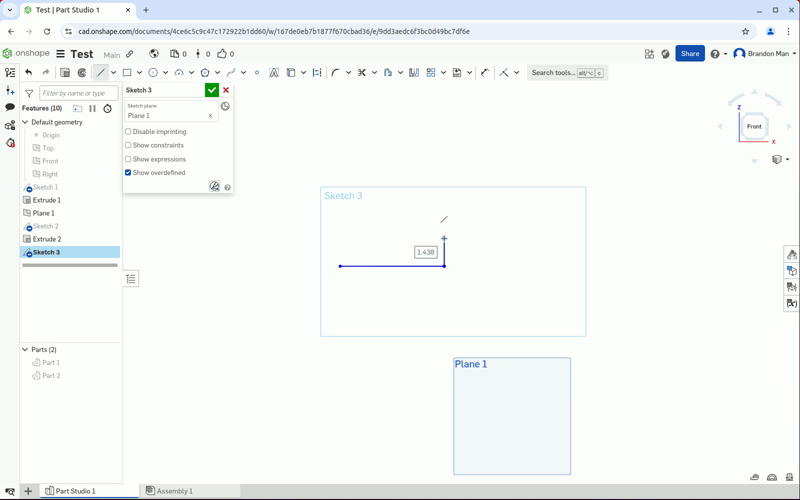
scroll(-6)
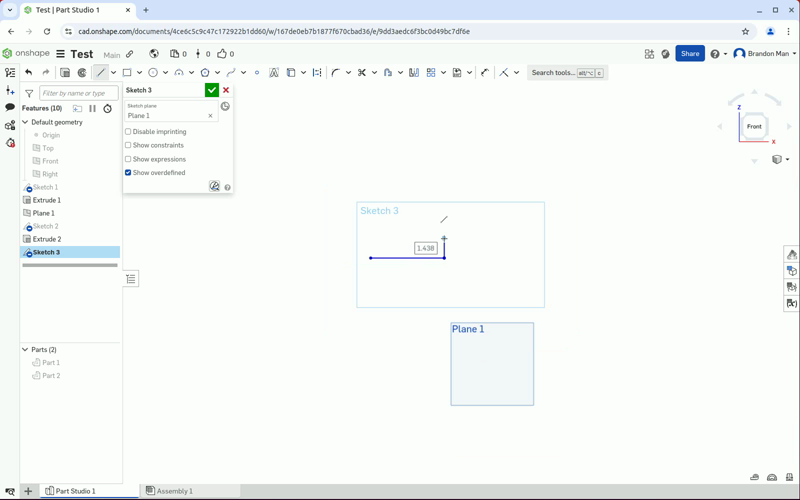
scroll(-6)
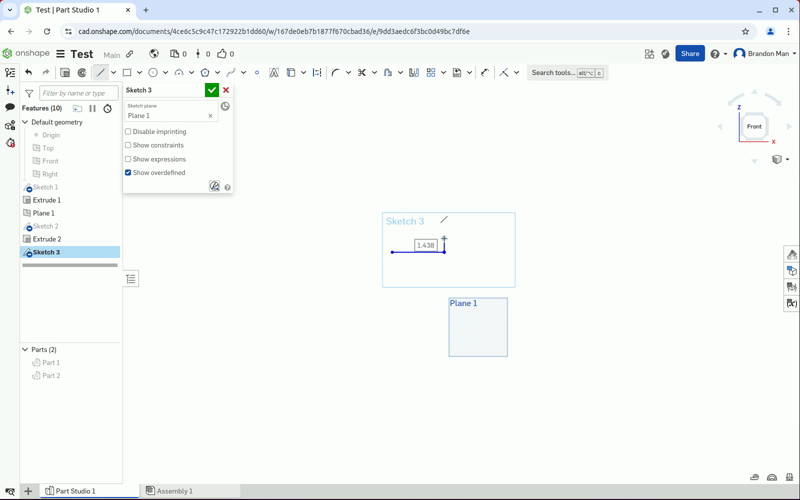
scroll(-6)
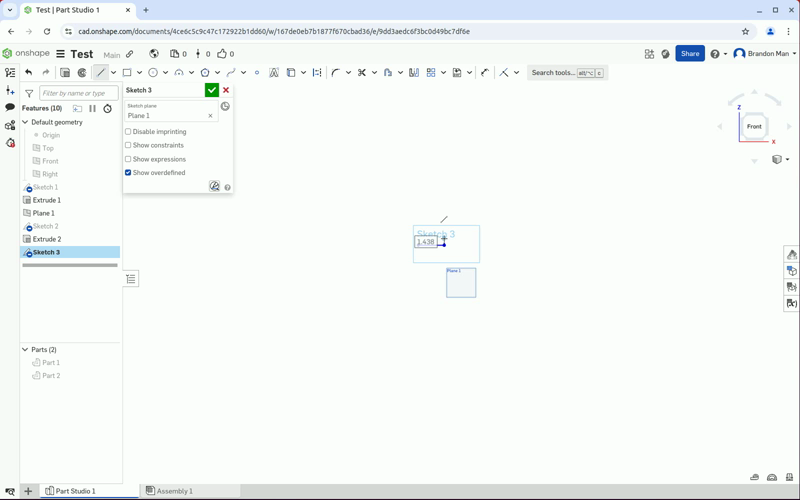
key_up(shift)
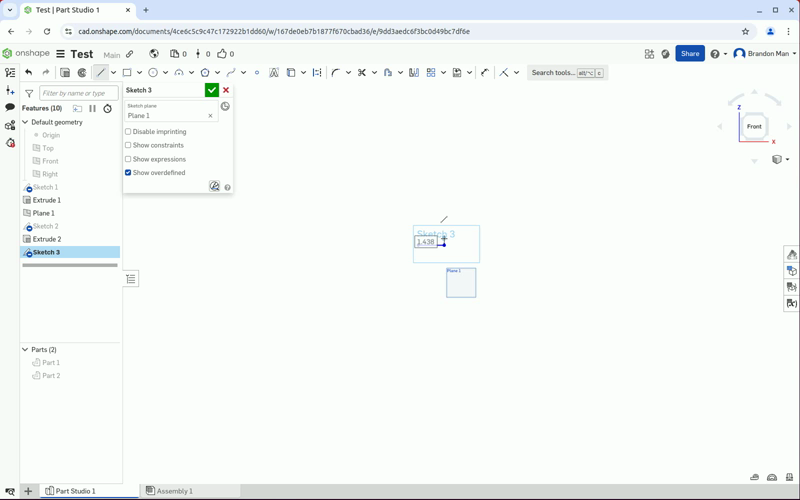
key_down(shift)
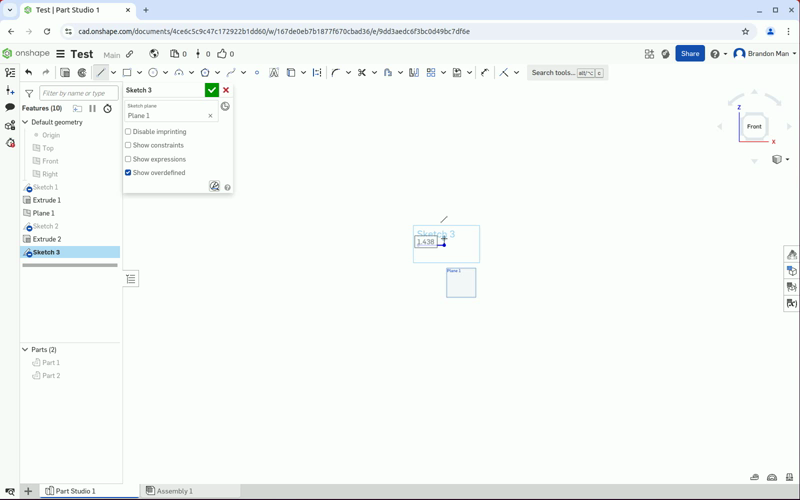
mouse_move(474, 238)
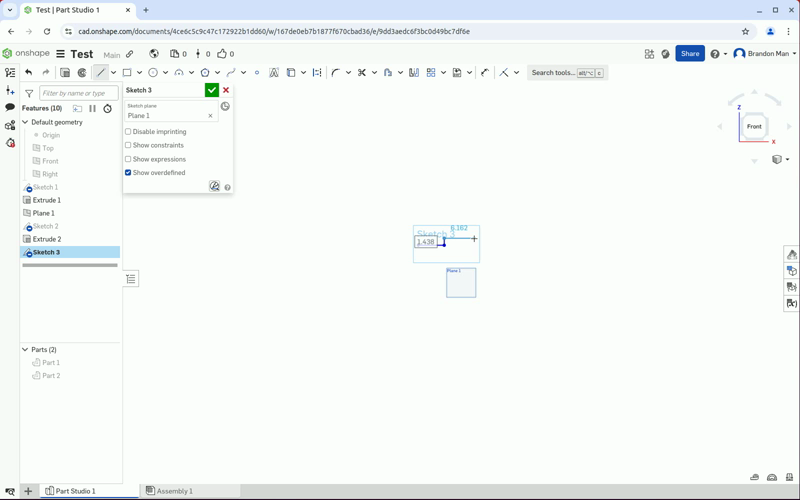
mouse_move(418, 238)
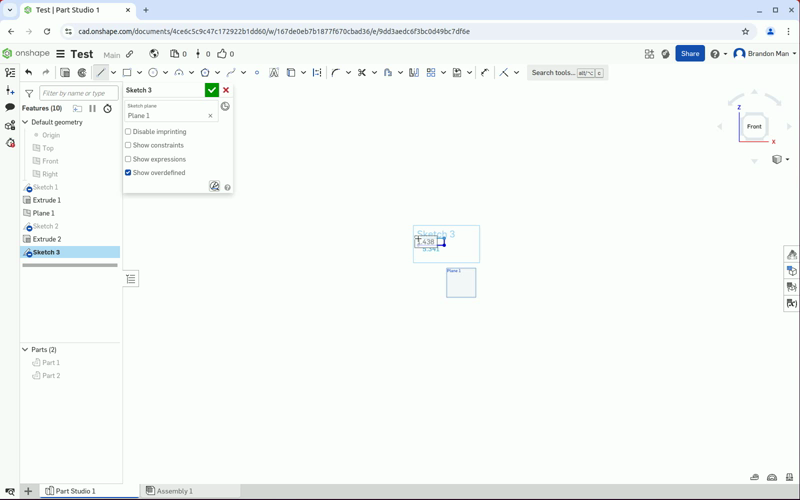
click(418, 238)
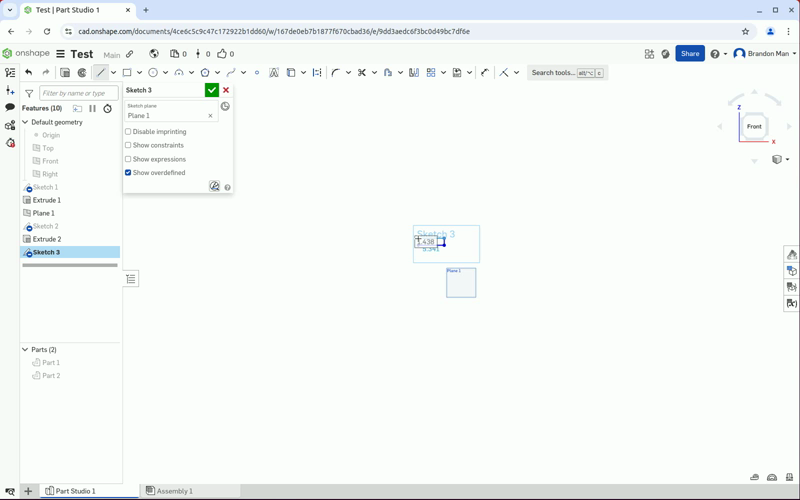
key_up(shift)
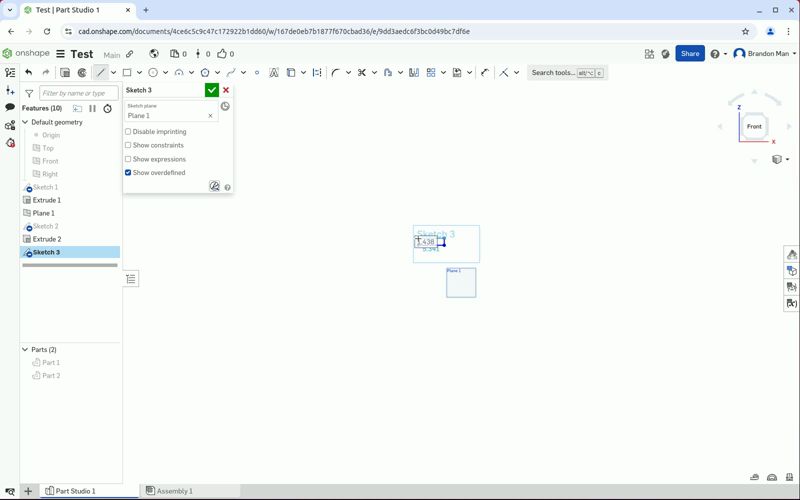
mouse_move(448, 238)
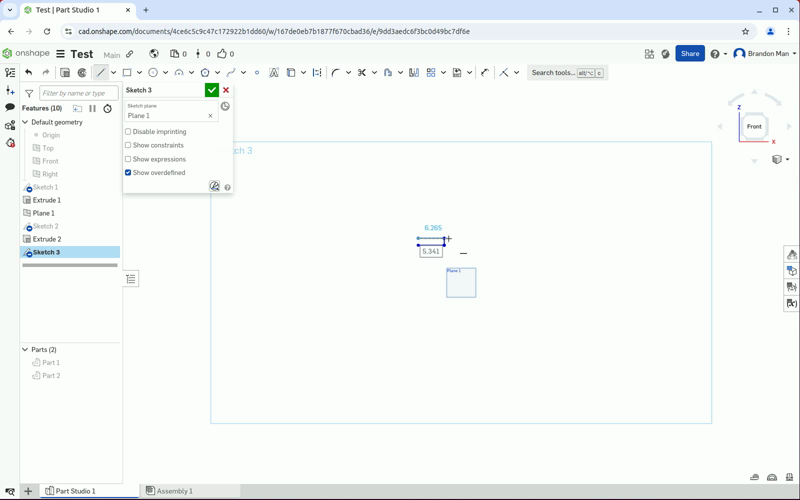
key_down(shift)
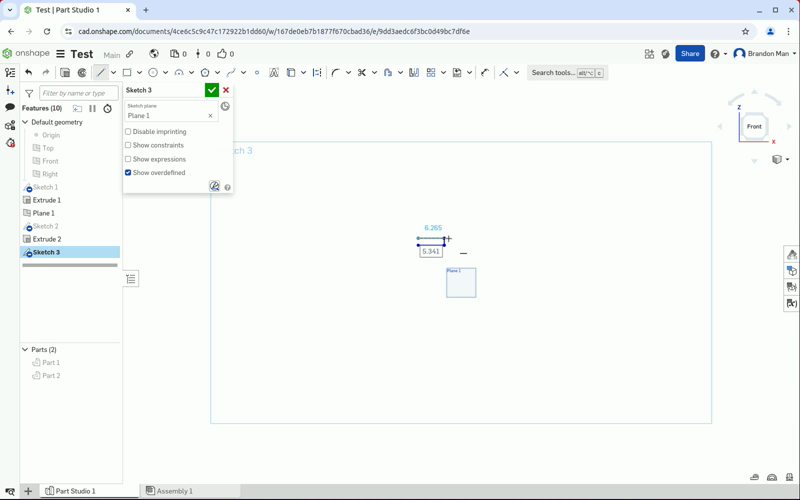
mouse_move(418, 245)
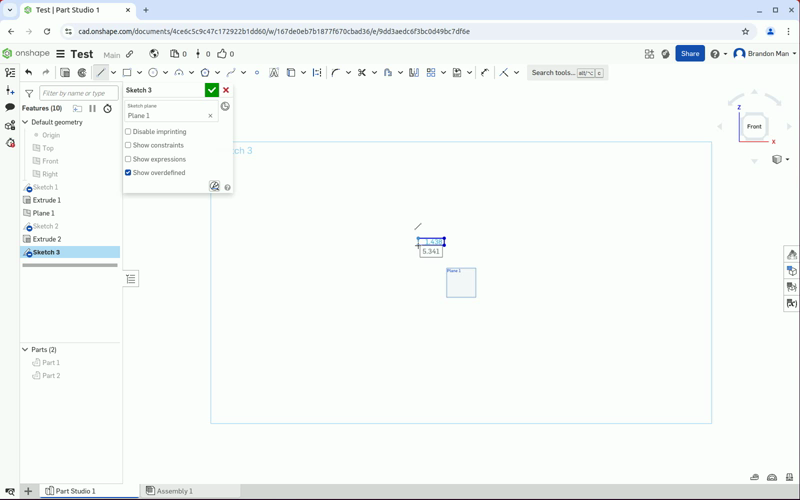
scroll(6)
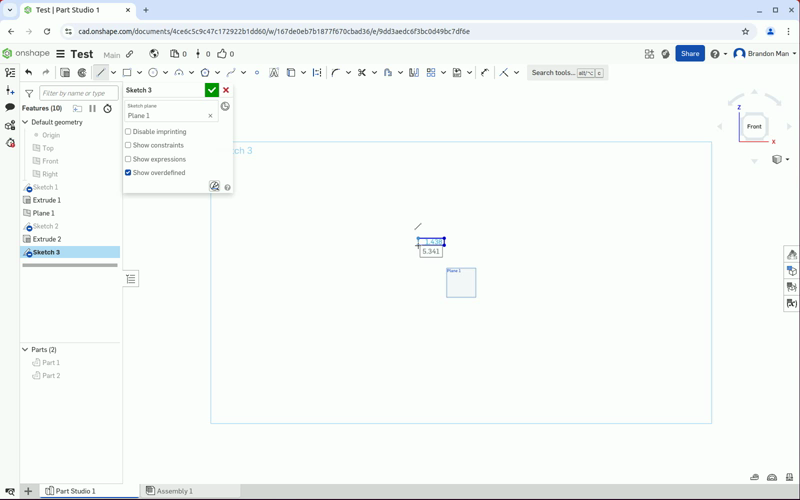
scroll(6)
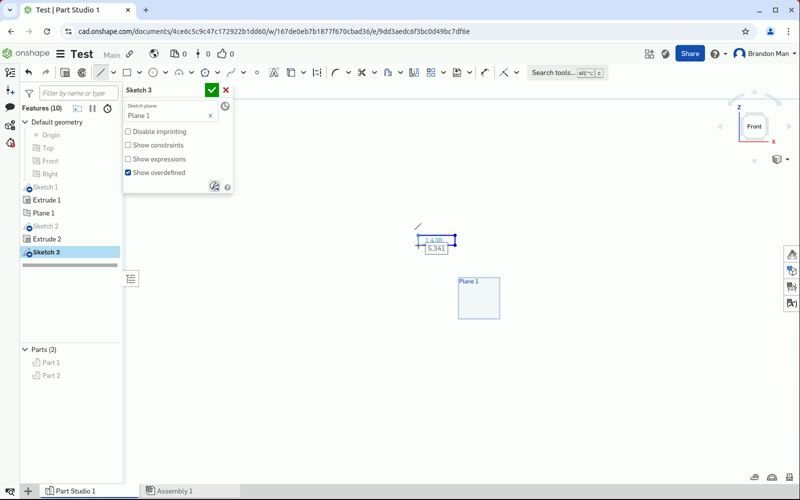
scroll(6)
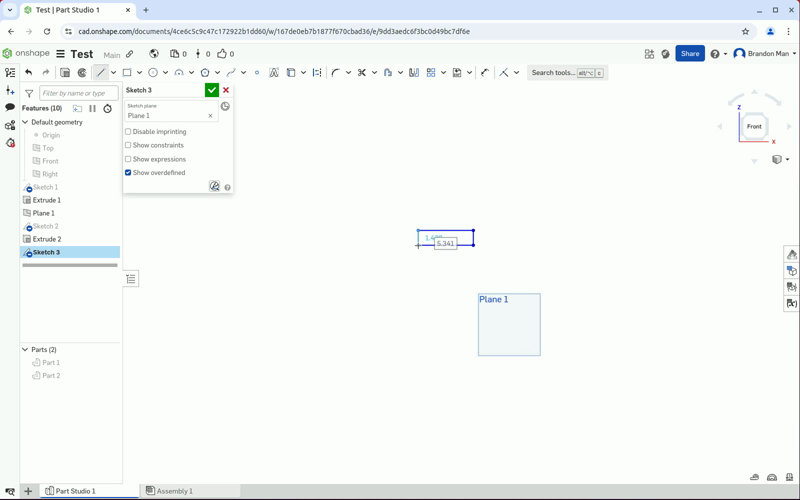
scroll(6)
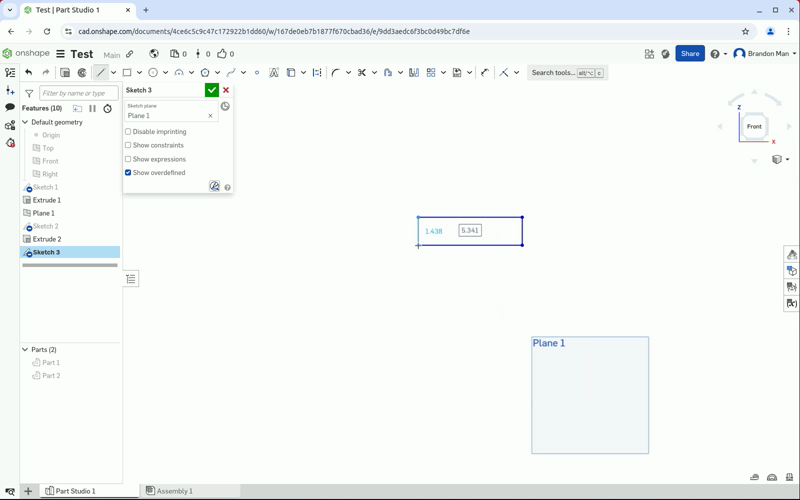
scroll(6)
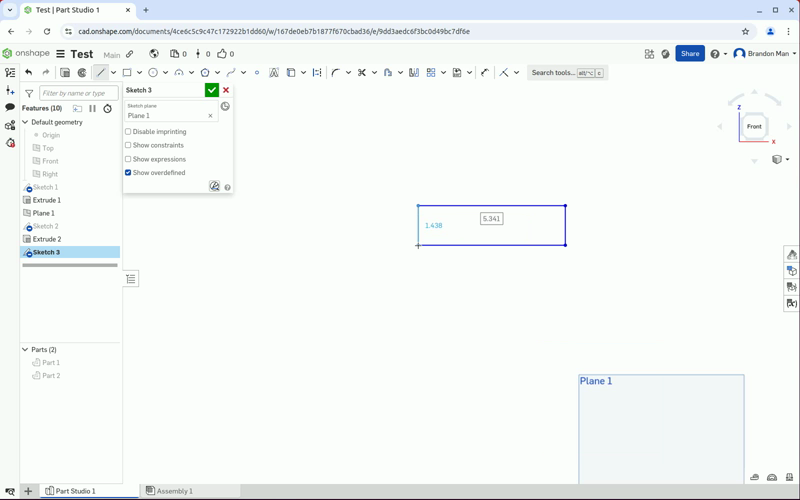
scroll(6)
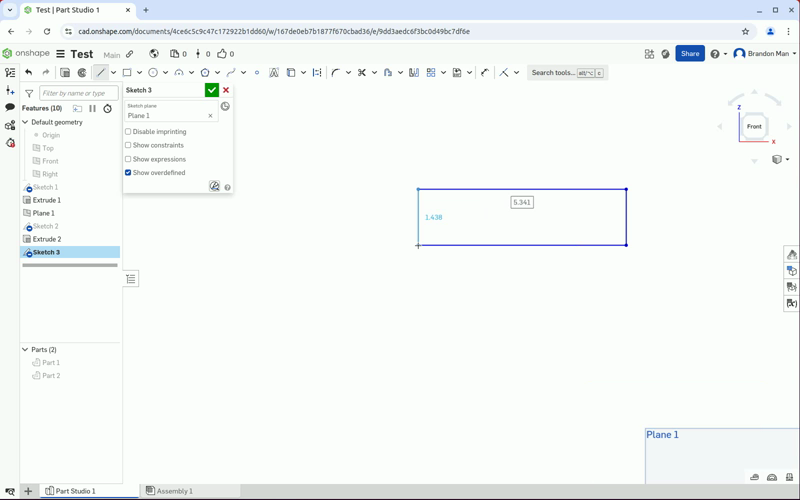
scroll(6)
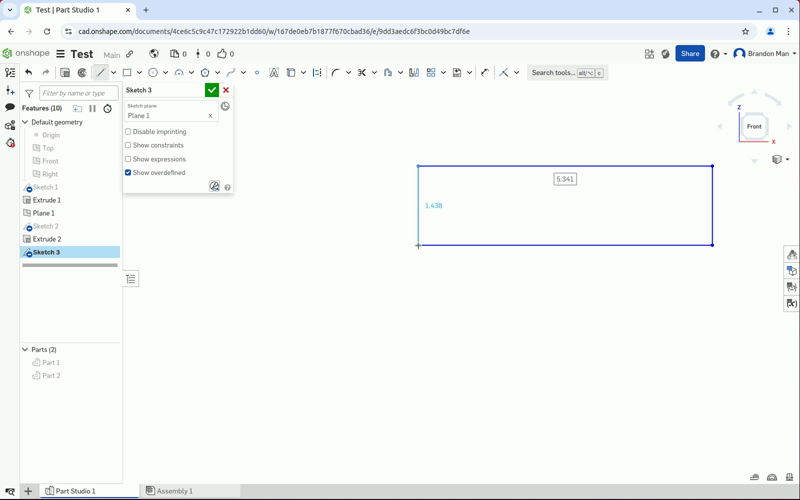
key_up(shift)
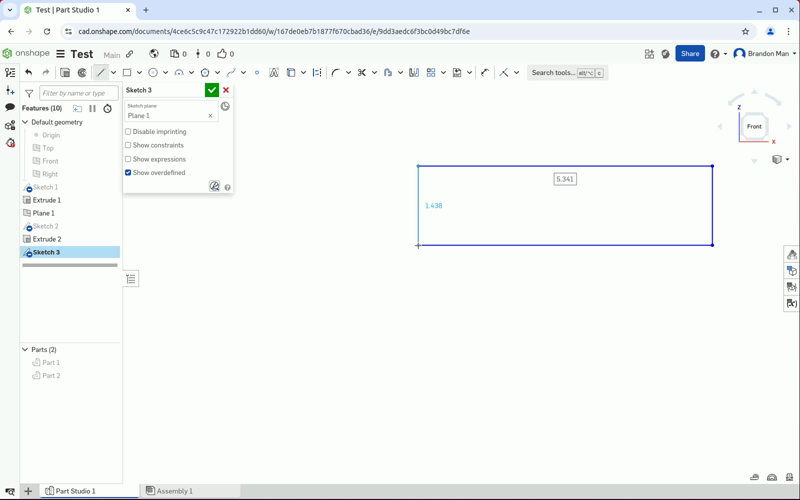
click(418, 245)
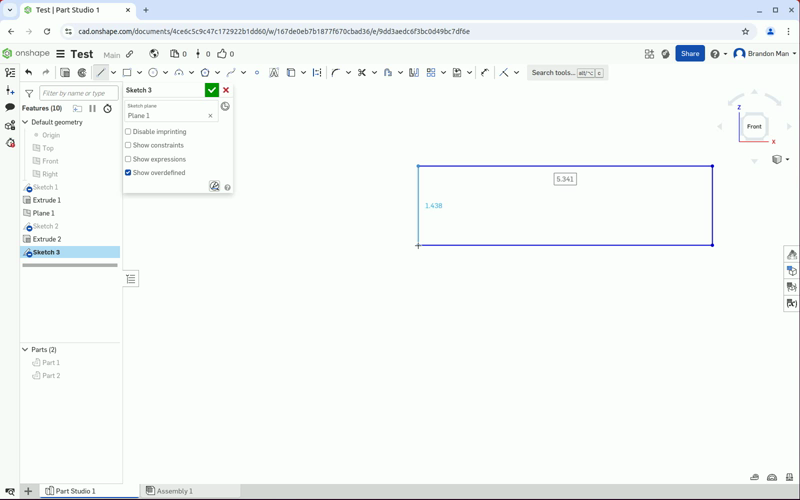
scroll(-6)
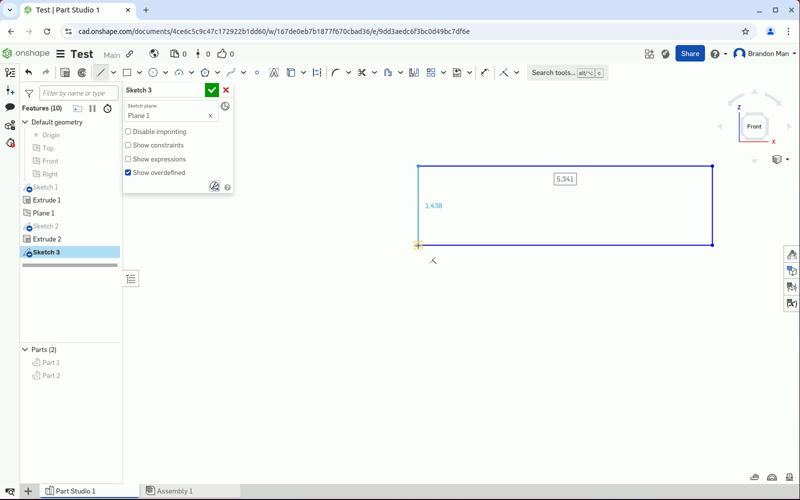
scroll(-6)
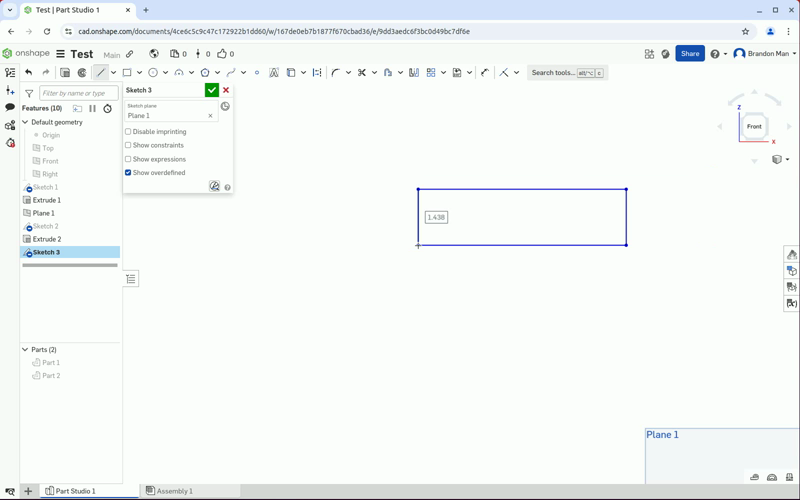
scroll(-6)
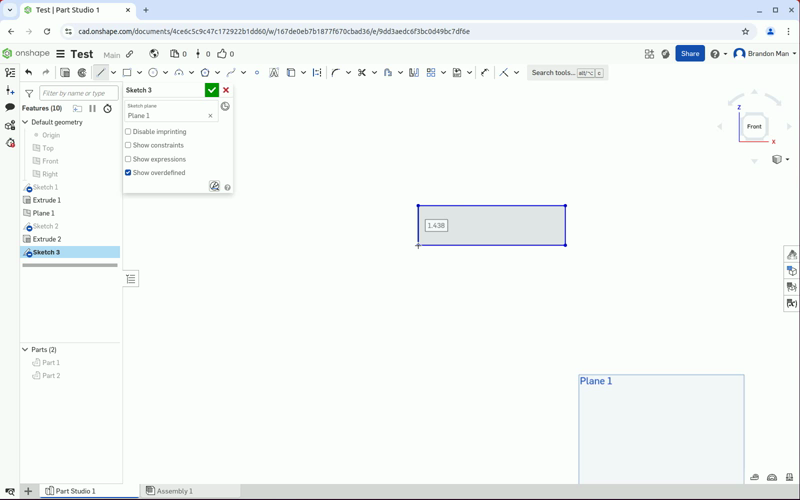
scroll(-6)
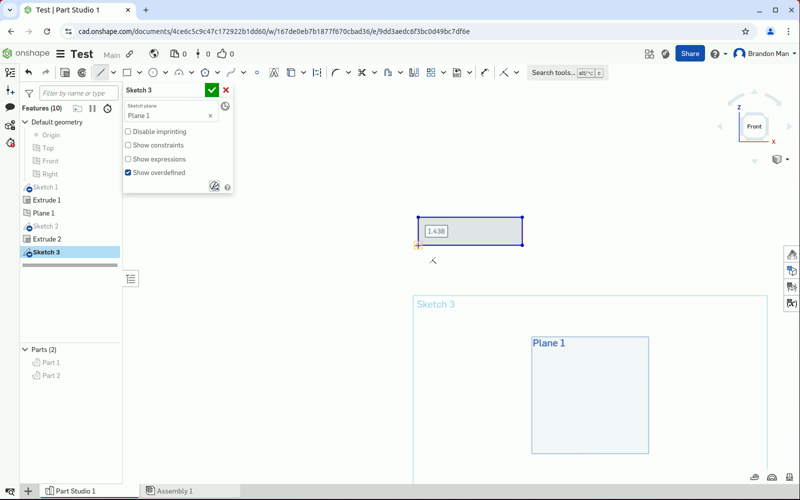
scroll(-6)
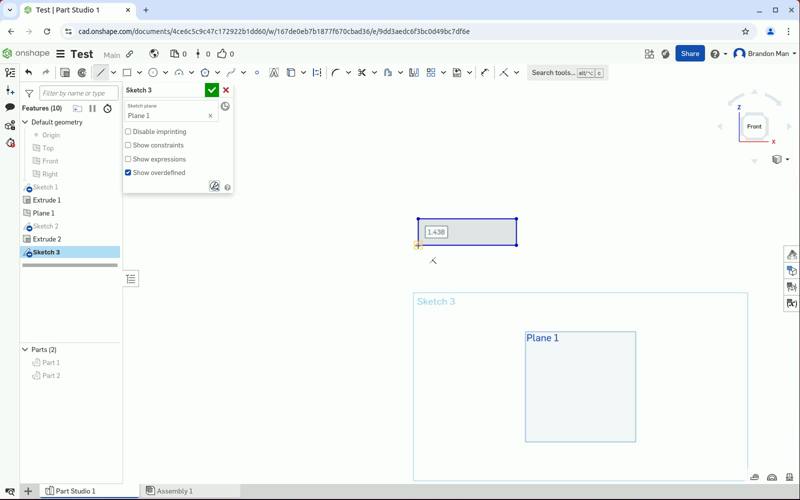
scroll(-6)
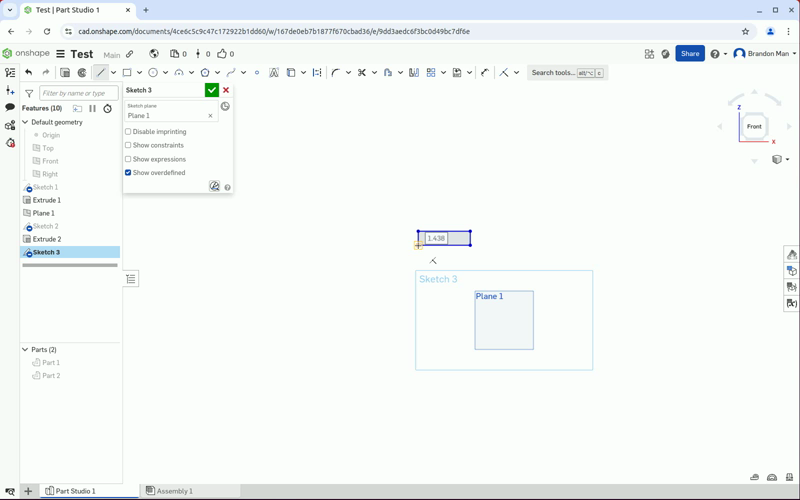
scroll(-6)
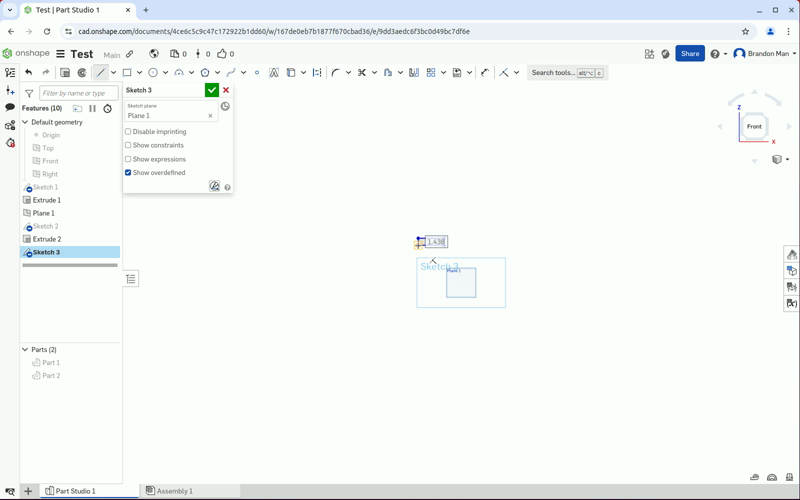
key(esc)
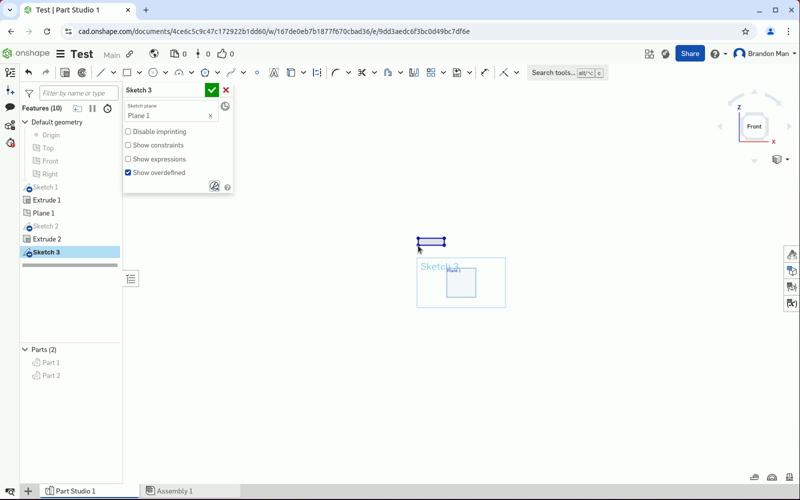
mouse_move(427, 243)
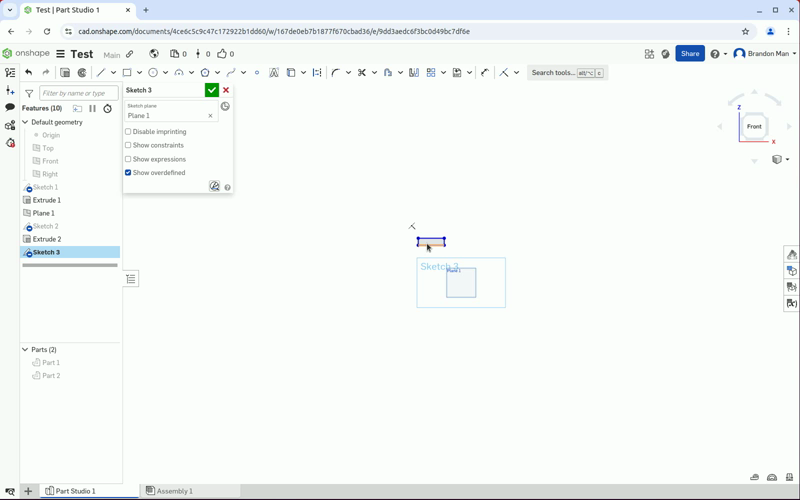
scroll(6)
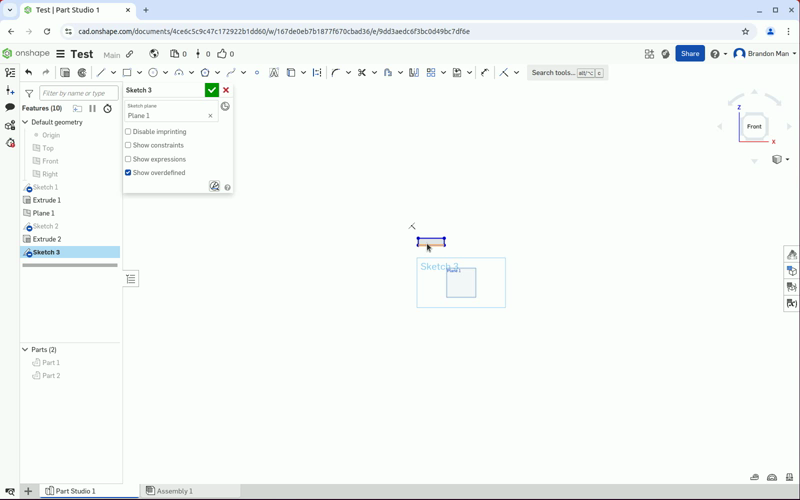
scroll(6)
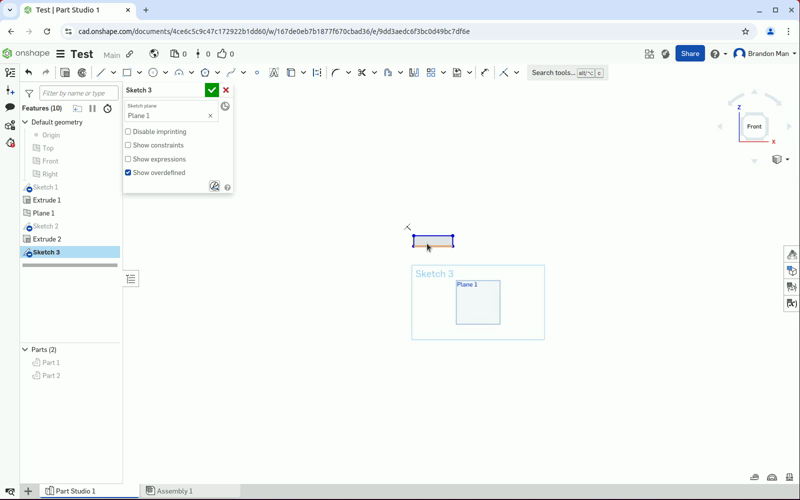
scroll(6)
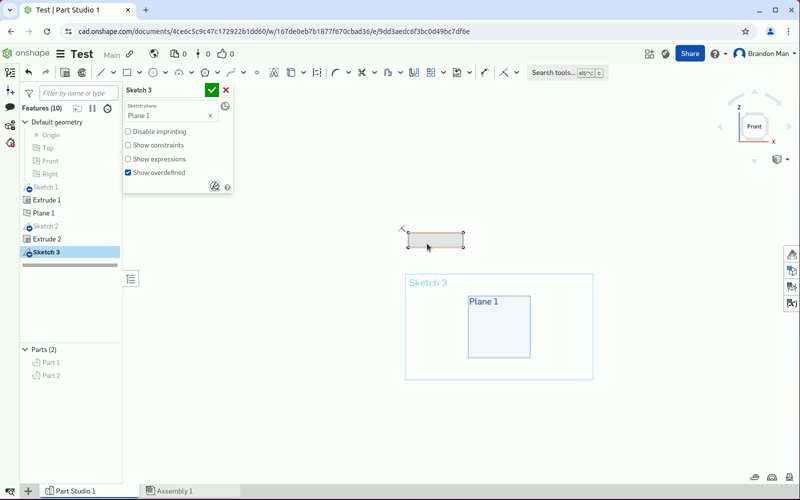
scroll(6)
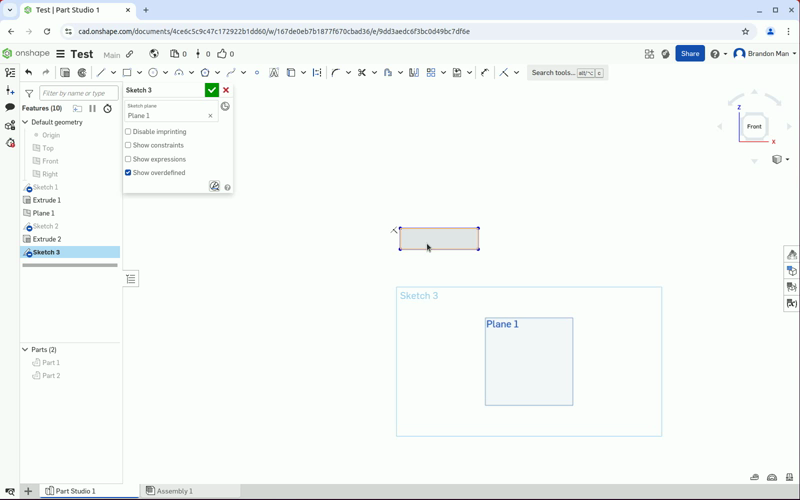
scroll(6)
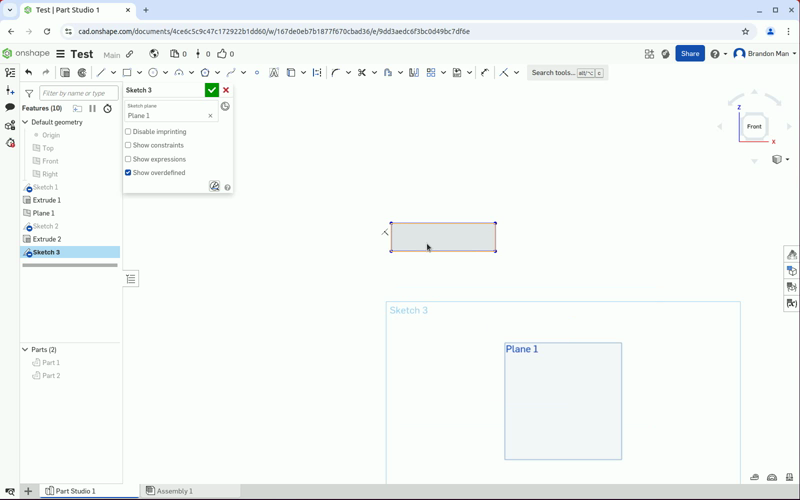
scroll(6)
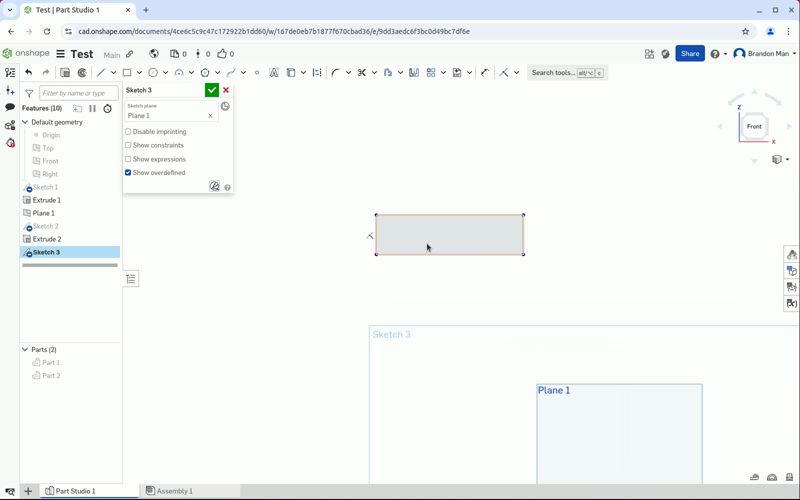
scroll(6)
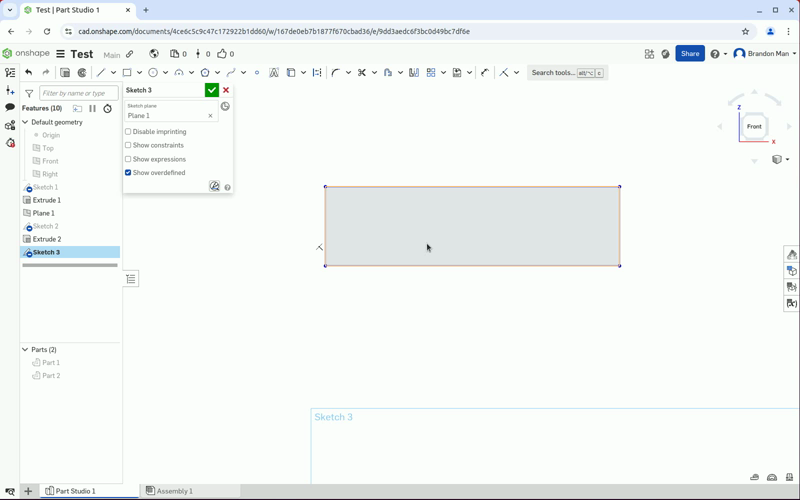
click(427, 243)
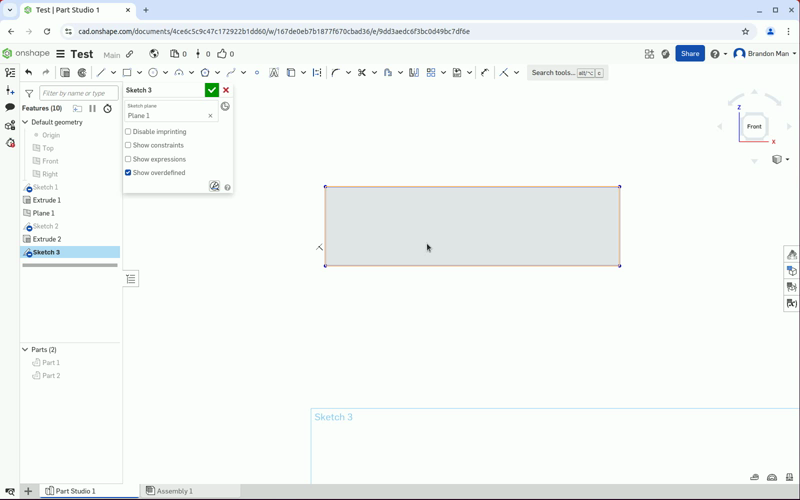
scroll(-6)
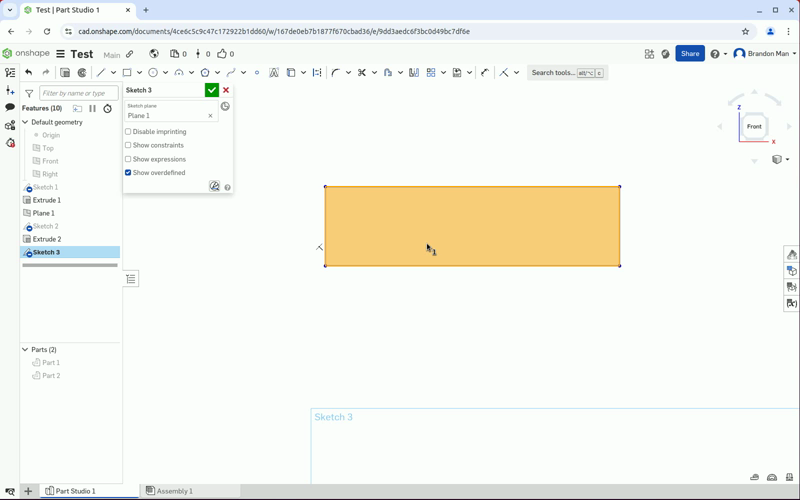
scroll(-6)
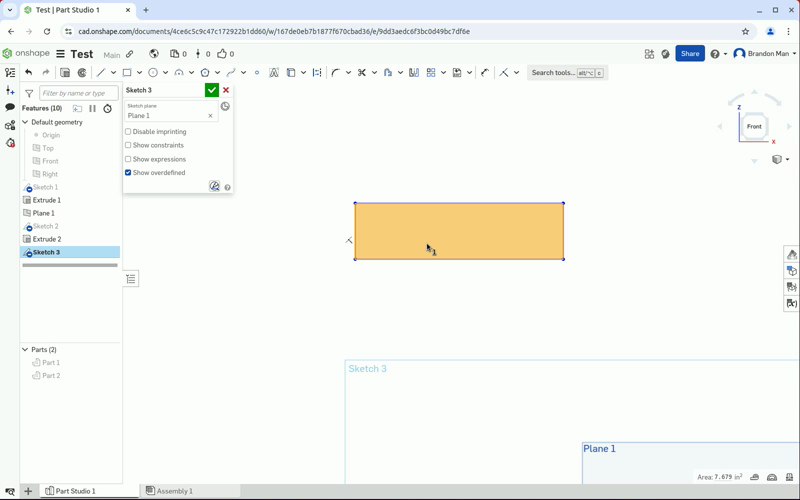
scroll(-6)
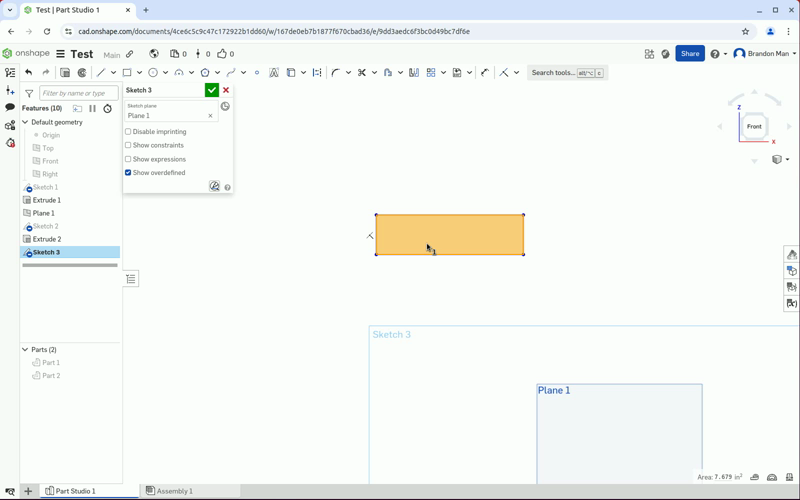
scroll(-6)
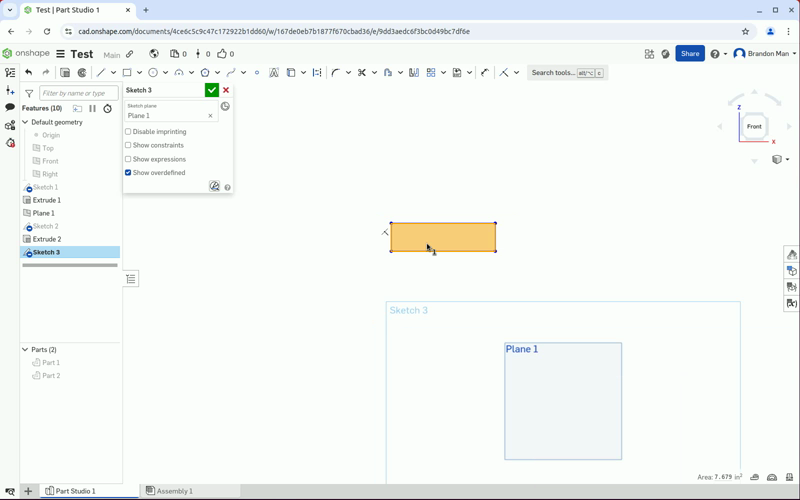
scroll(-6)
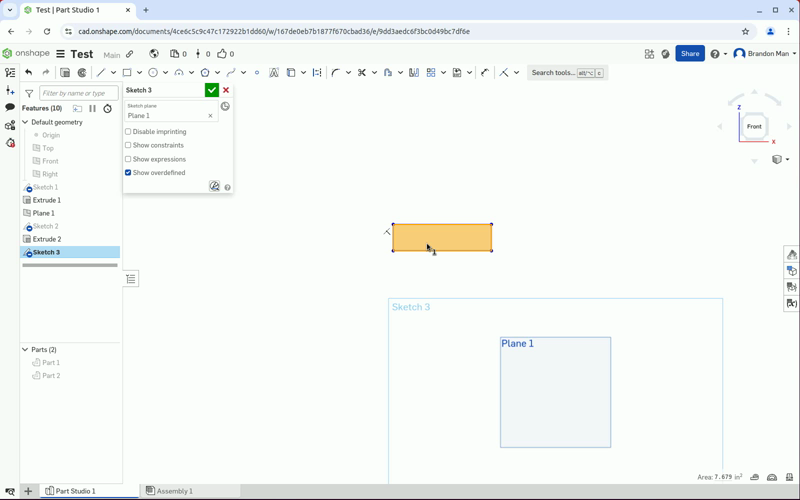
scroll(-6)
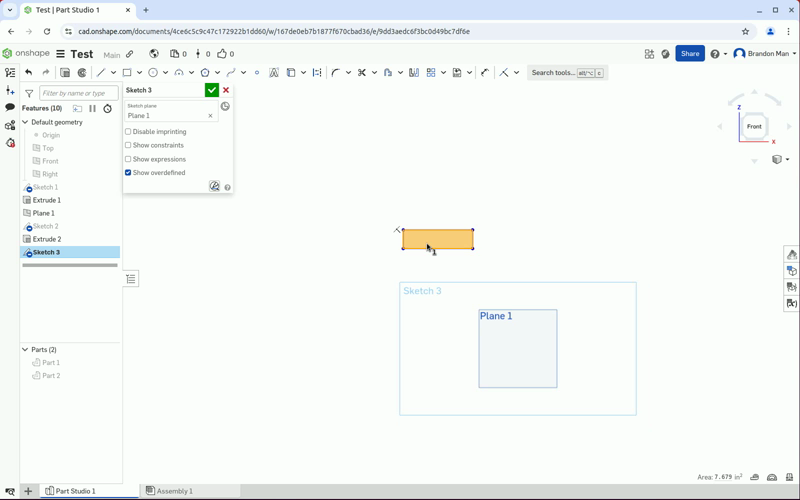
scroll(-6)
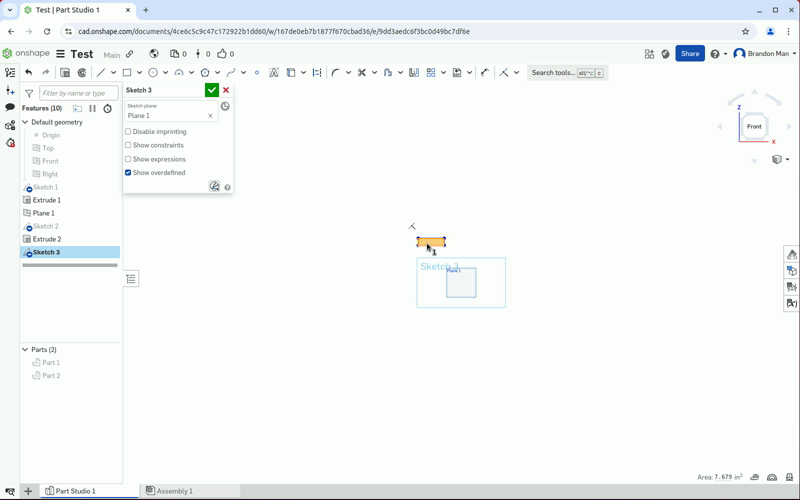
mouse_move(73, 352)
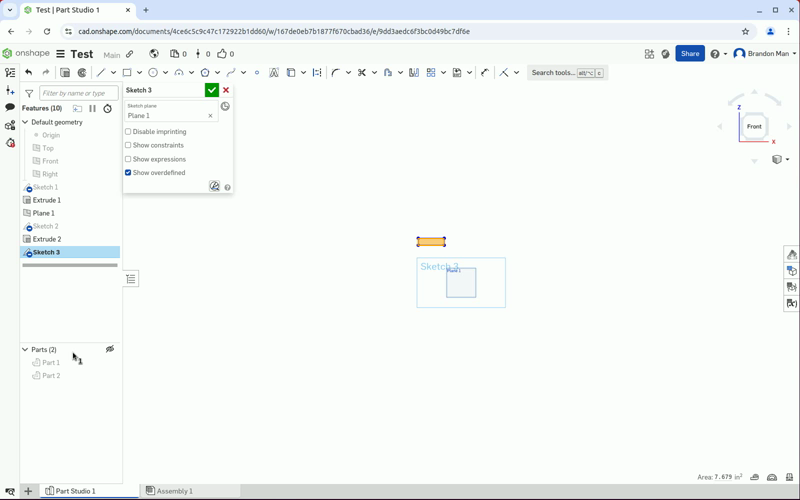
key(shift+y)
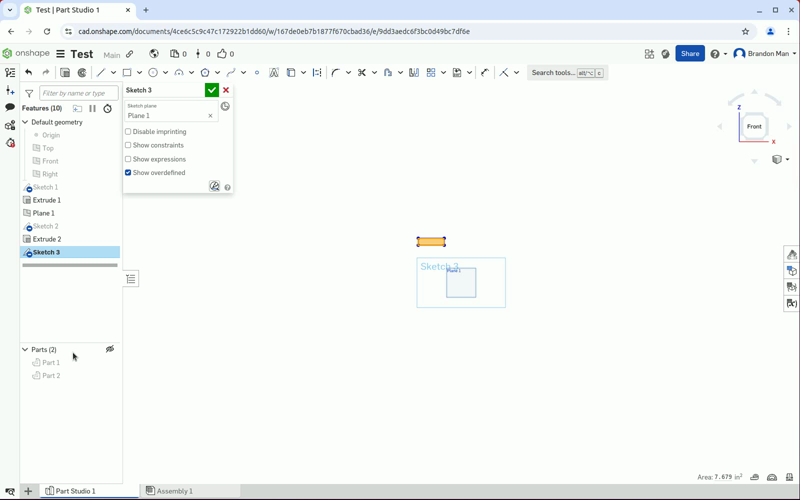
key(shift+e)
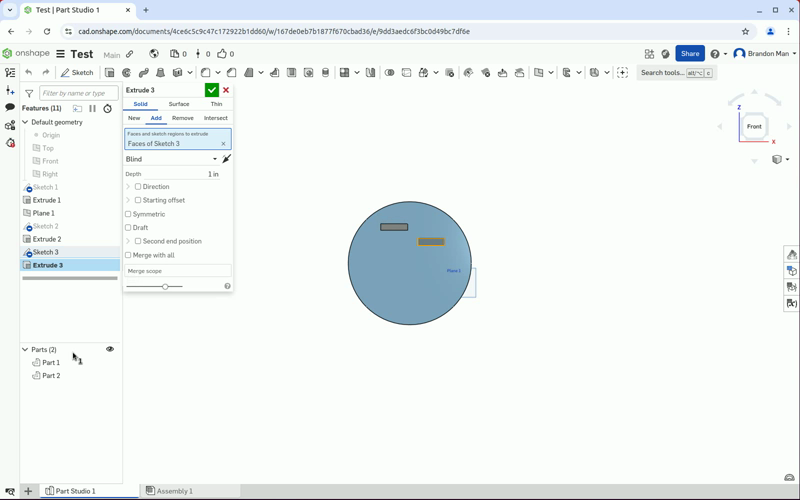
mouse_move(143, 106)
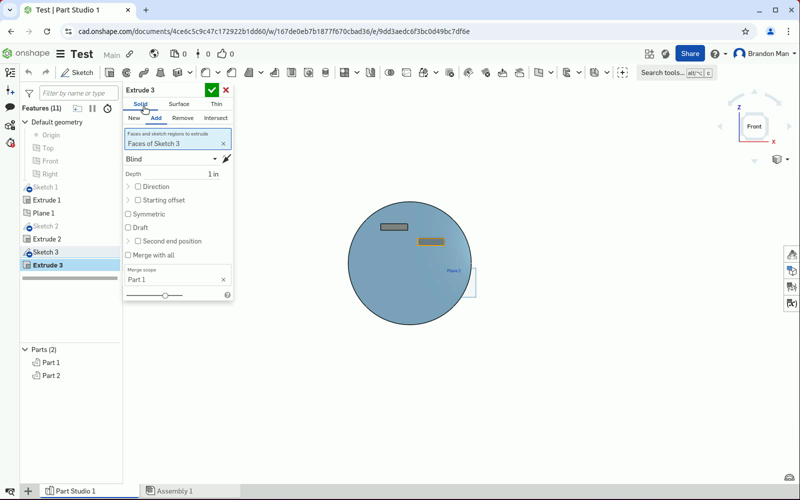
click(143, 106)
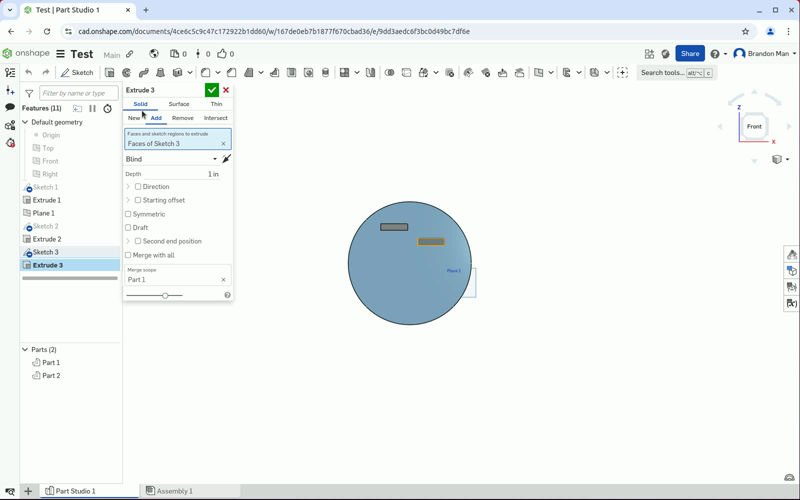
mouse_move(137, 120)
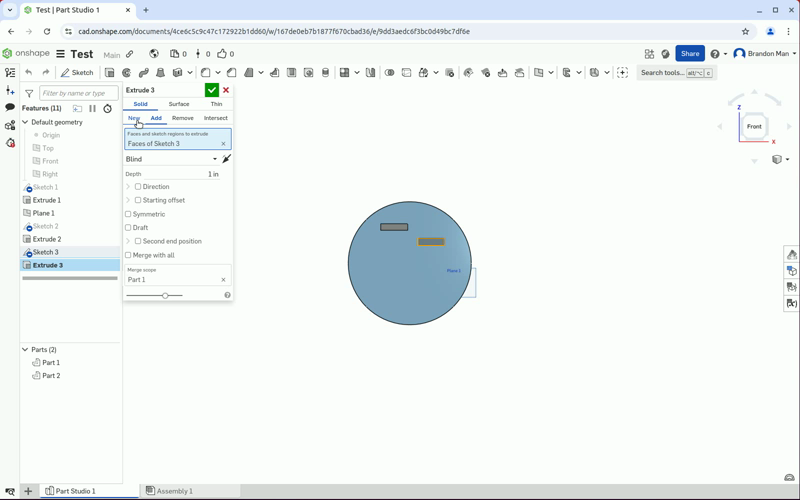
click(137, 120)
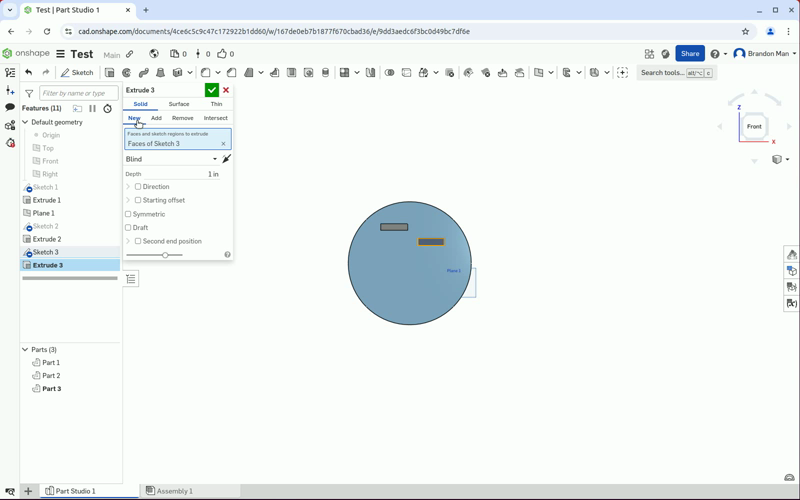
key(tab, 4)
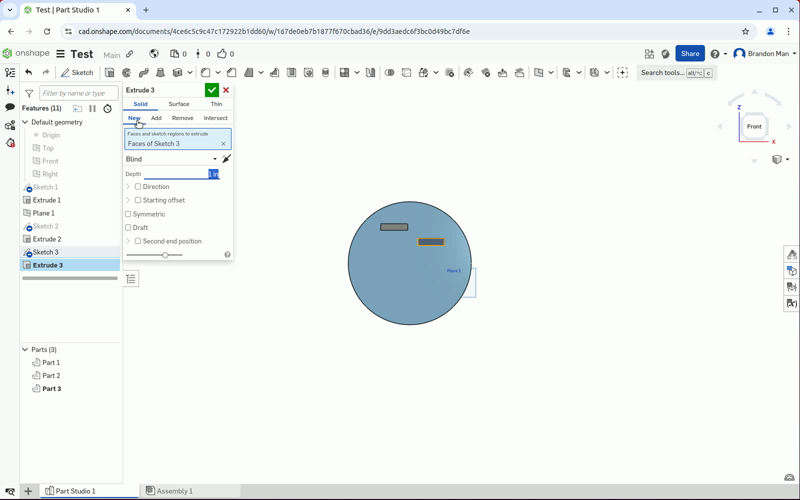
text(0.963)
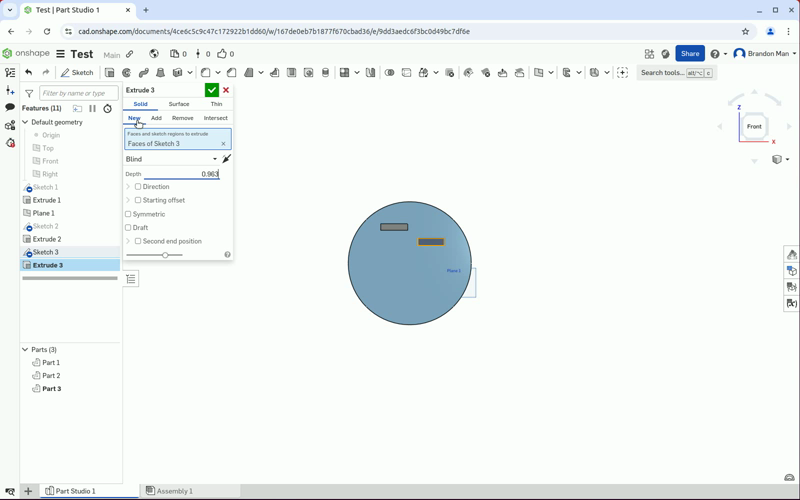
key(enter)
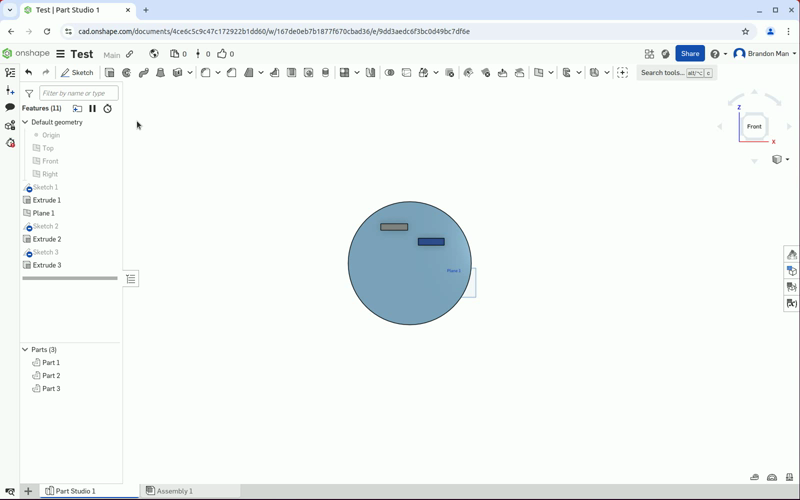
key(shift+h)
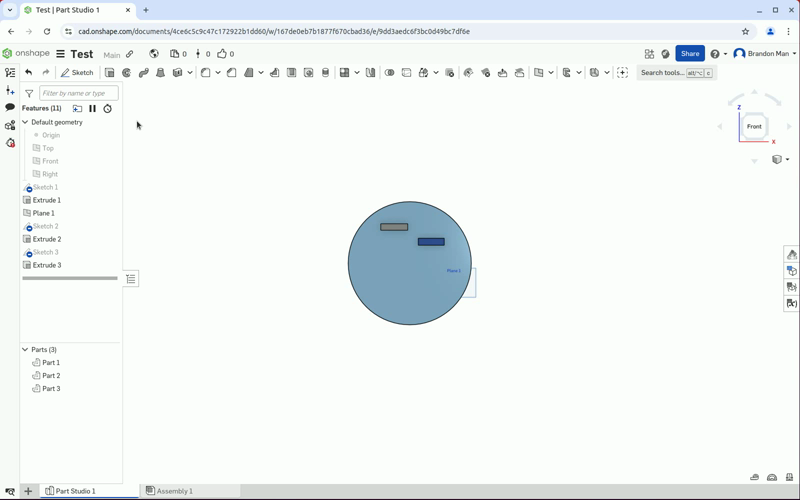
key(shift+h)
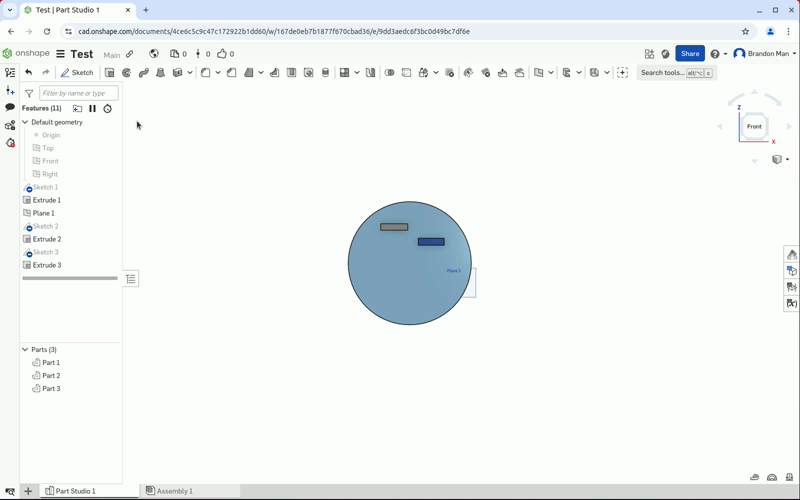
mouse_move(73, 189)
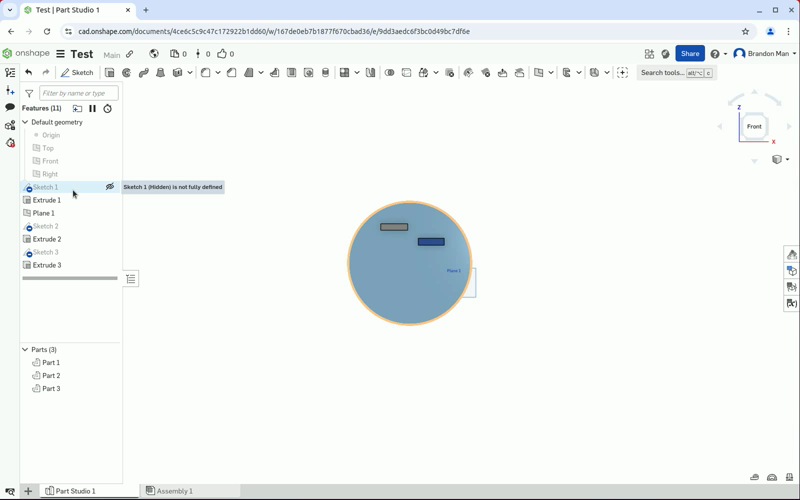
click(73, 189)
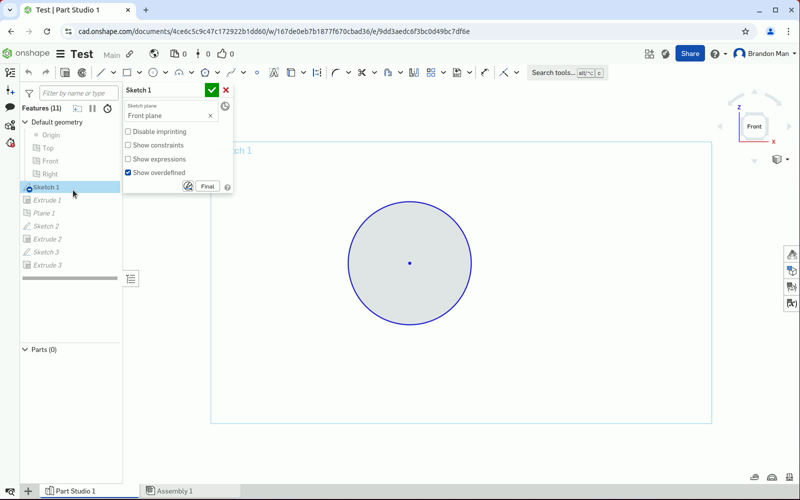
mouse_move(229, 92)
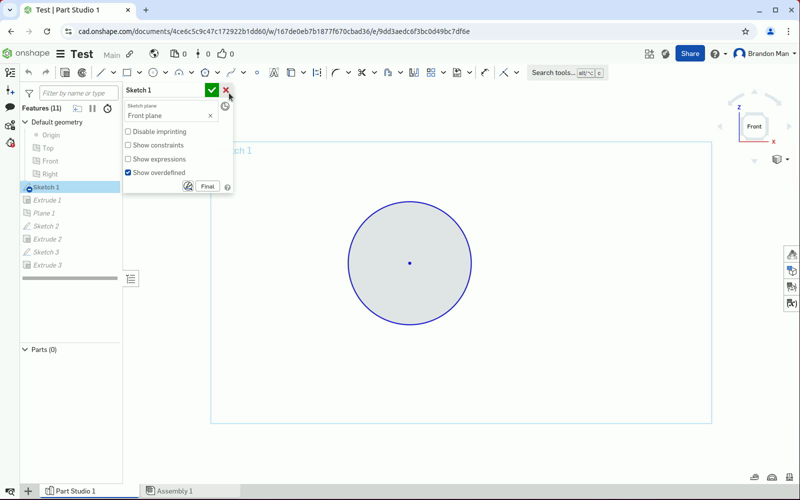
click(229, 92)
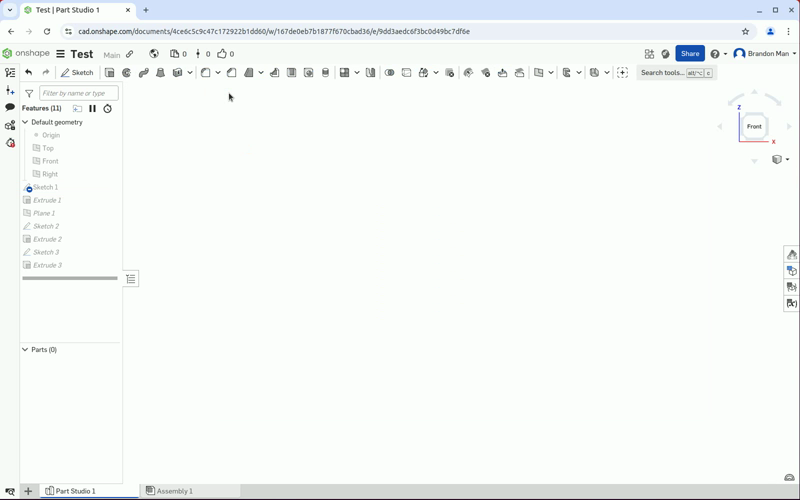
key(shift+s)
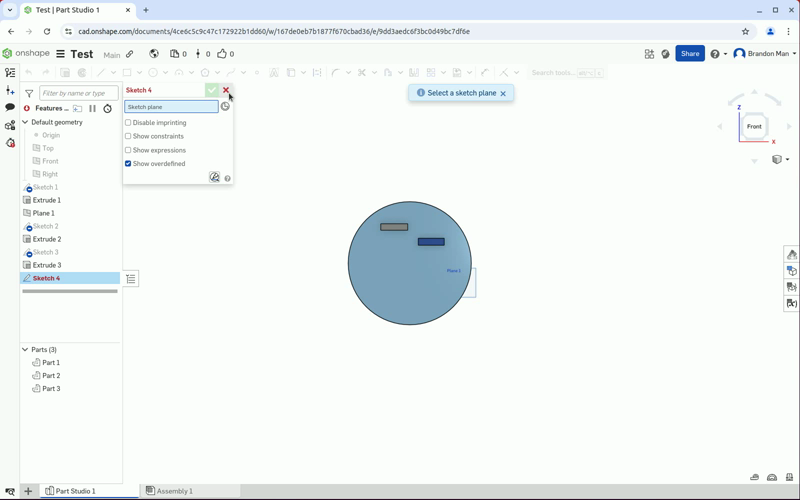
mouse_move(73, 215)
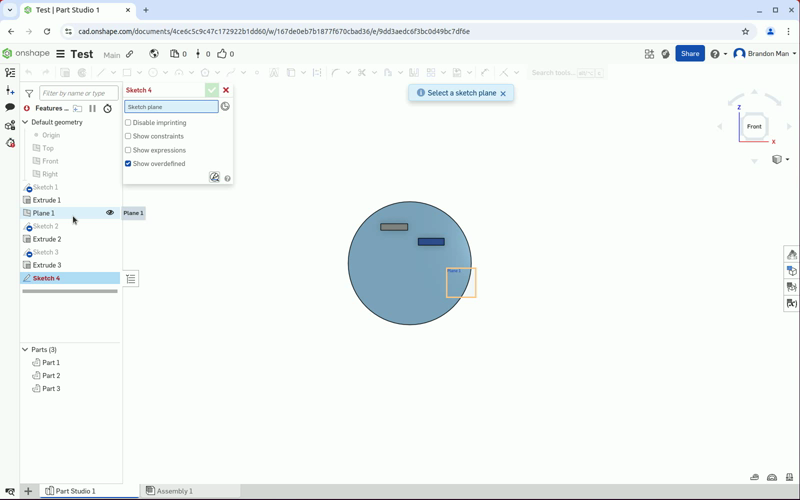
click(73, 215)
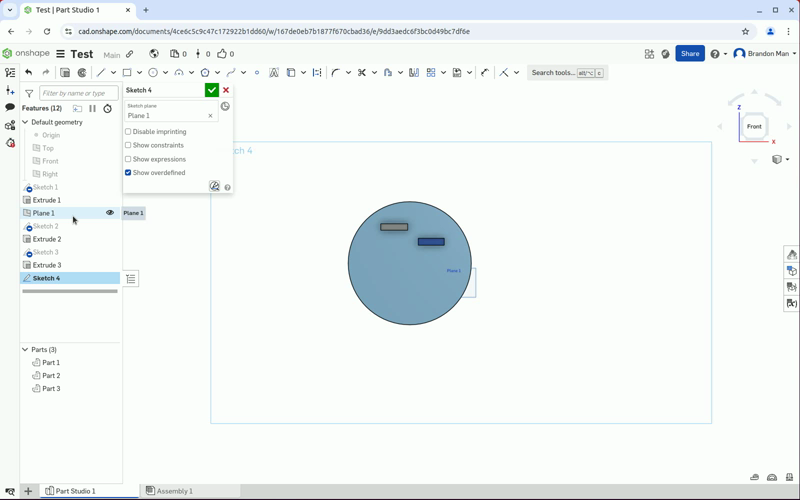
mouse_move(73, 352)
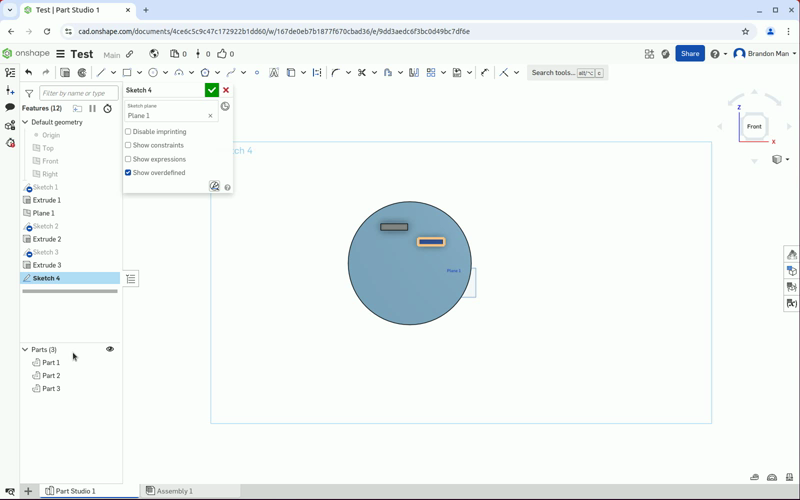
key(y)
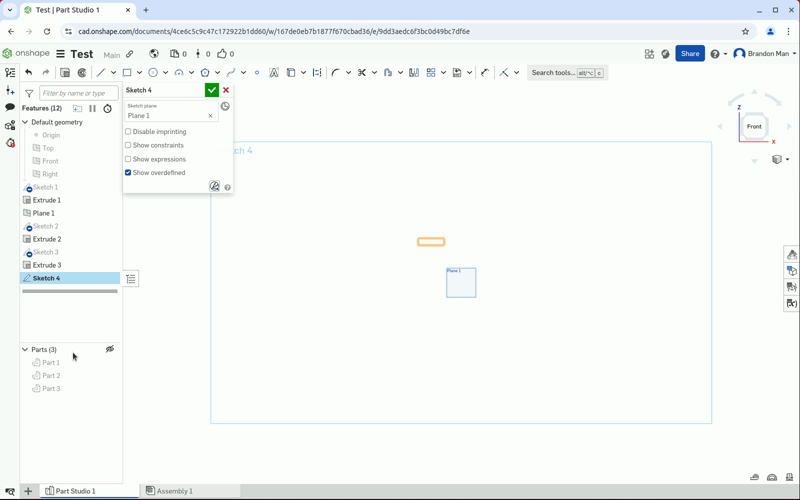
key(c)
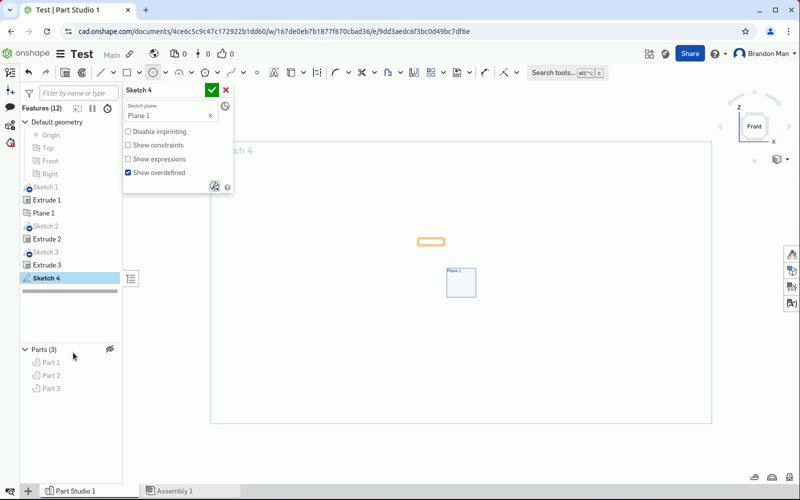
key_down(shift)
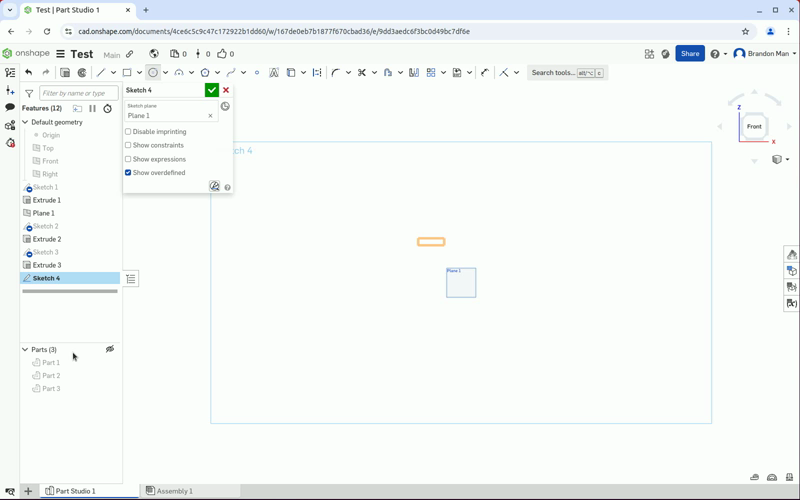
mouse_move(385, 260)
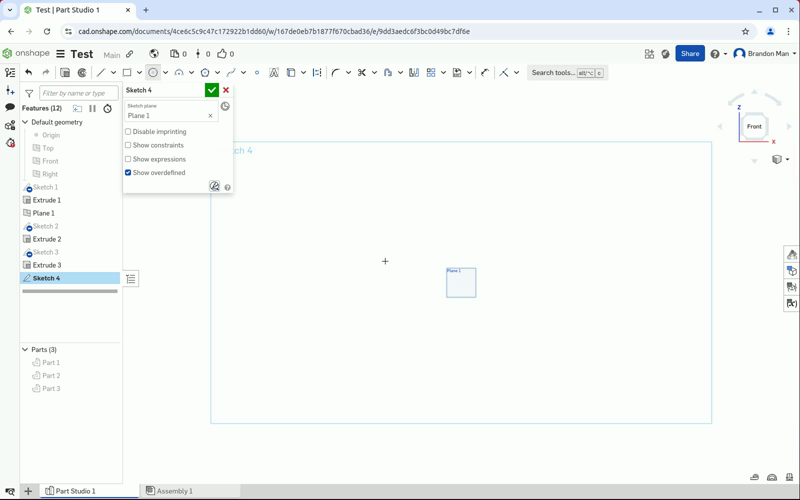
click(385, 260)
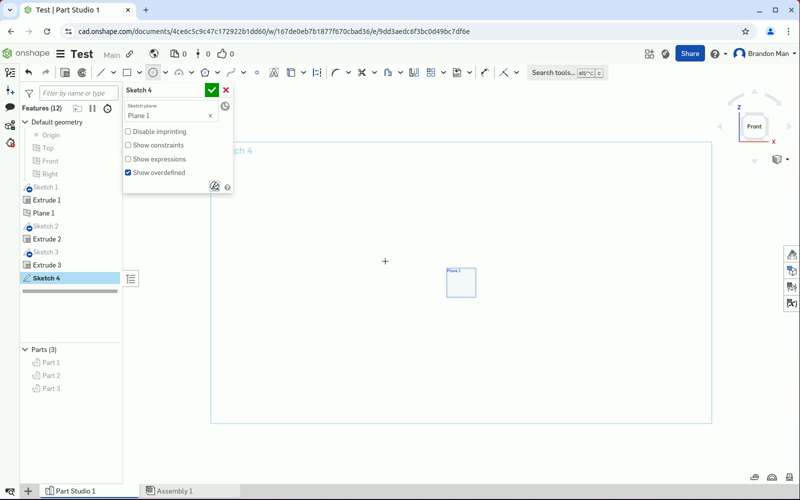
key_up(shift)
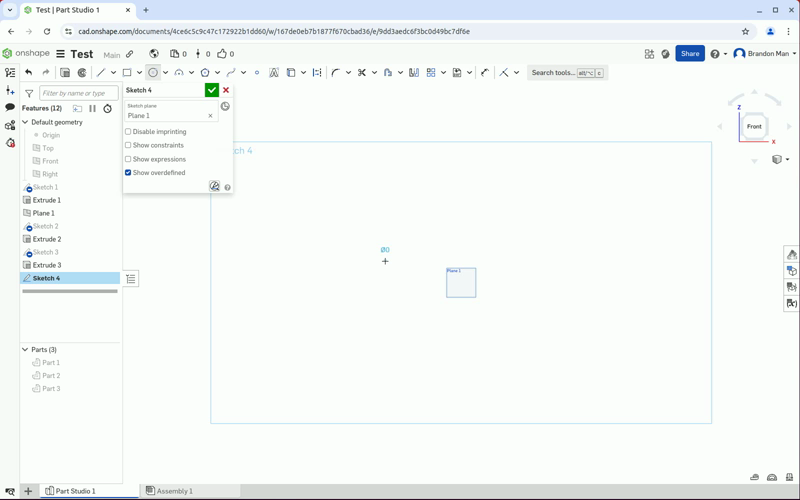
mouse_move(395, 260)
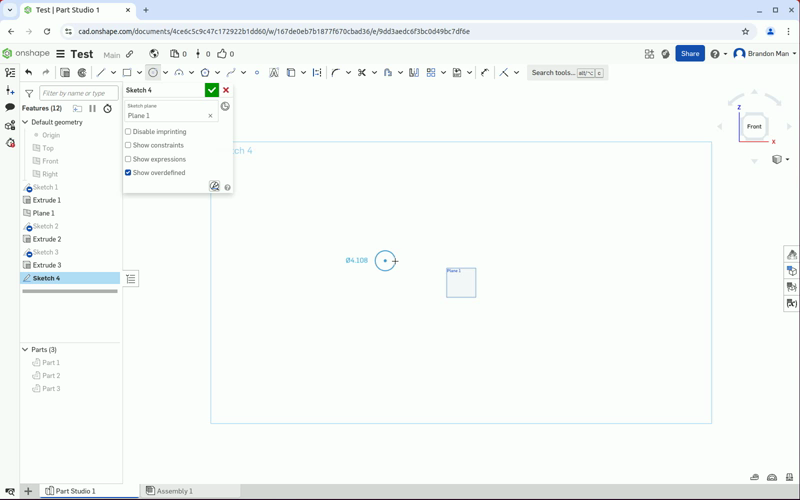
click(395, 260)
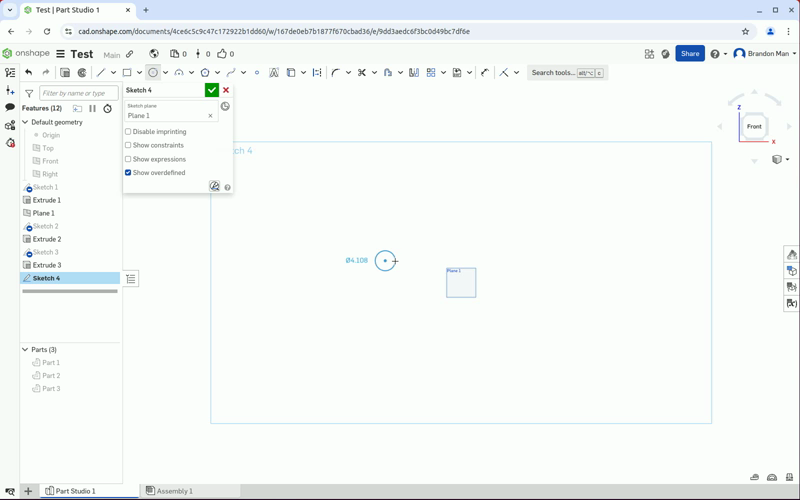
key(esc)
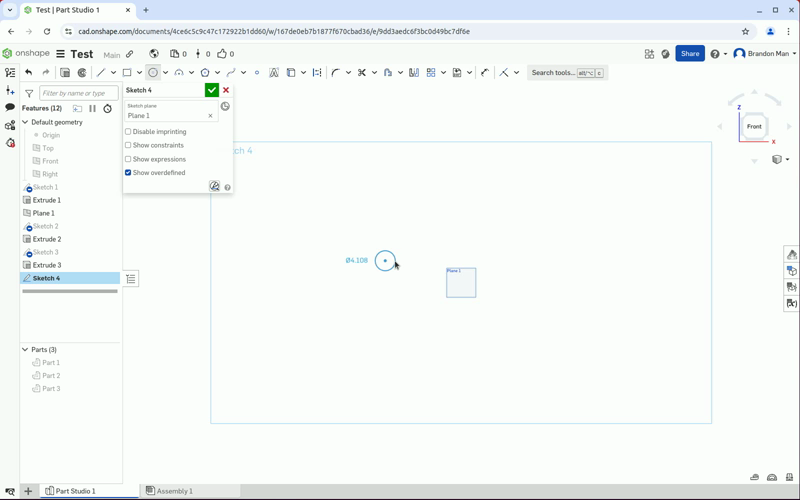
mouse_move(379, 252)
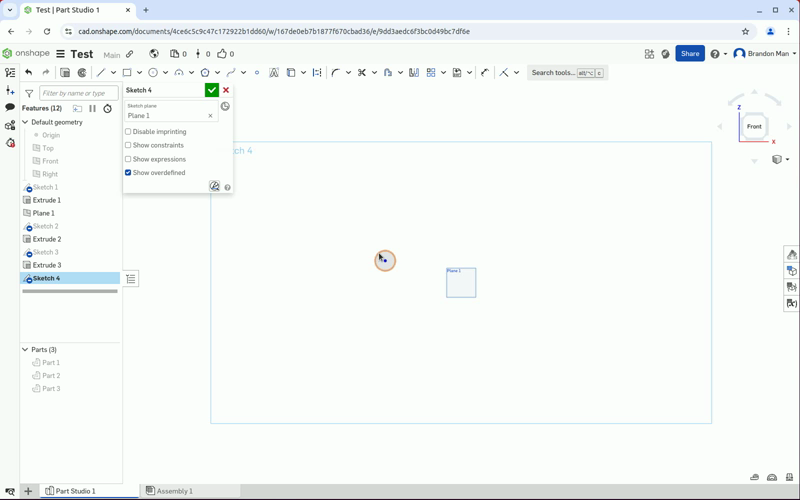
scroll(6)
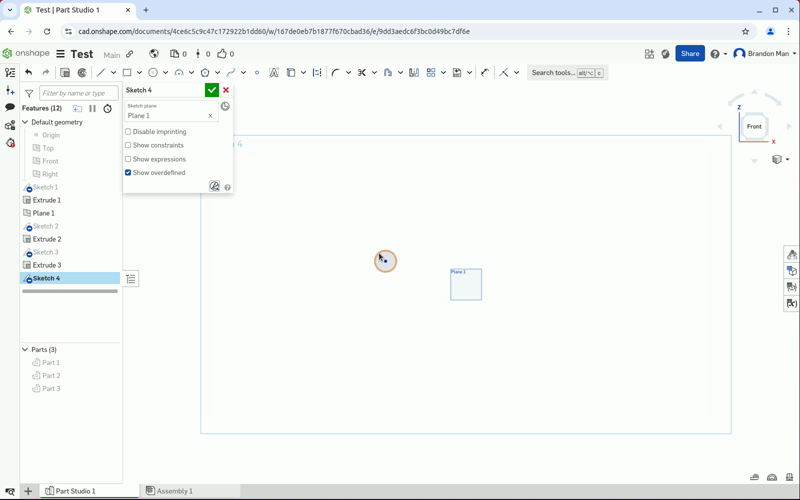
scroll(6)
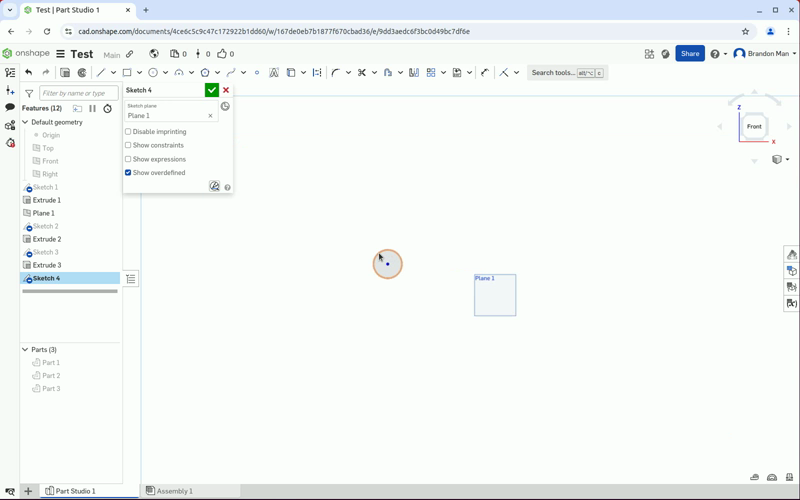
scroll(6)
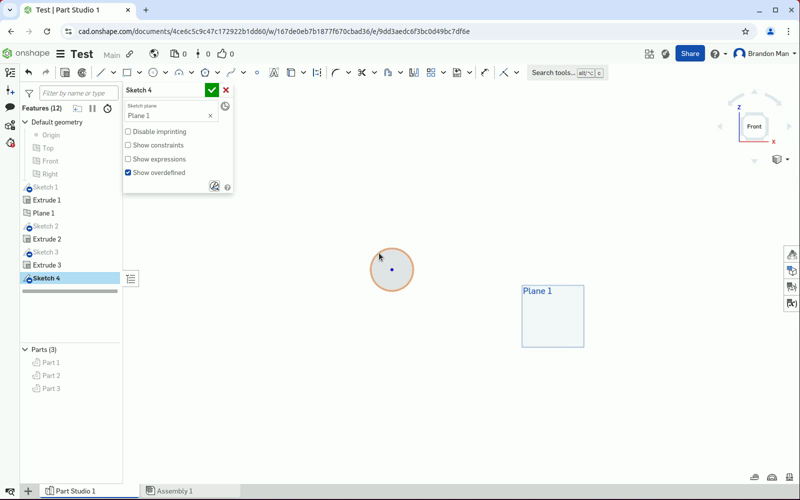
scroll(6)
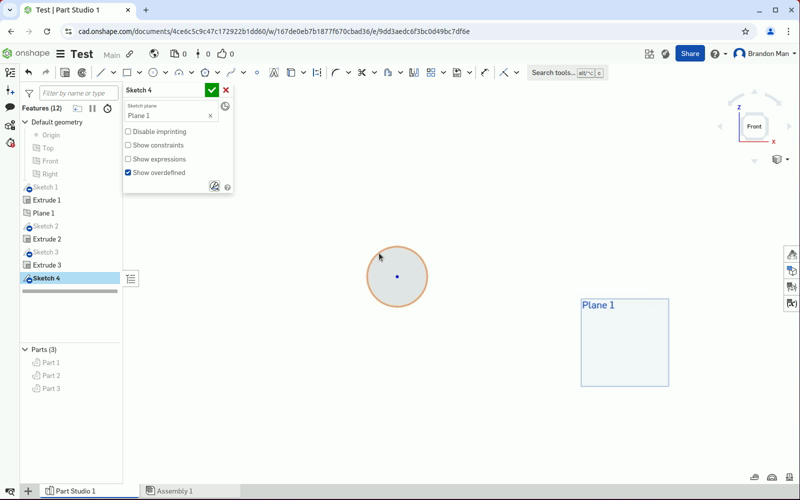
scroll(6)
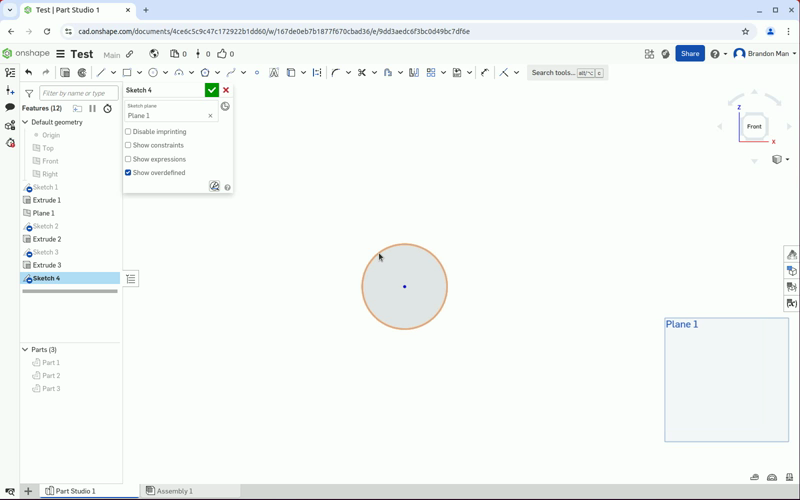
scroll(6)
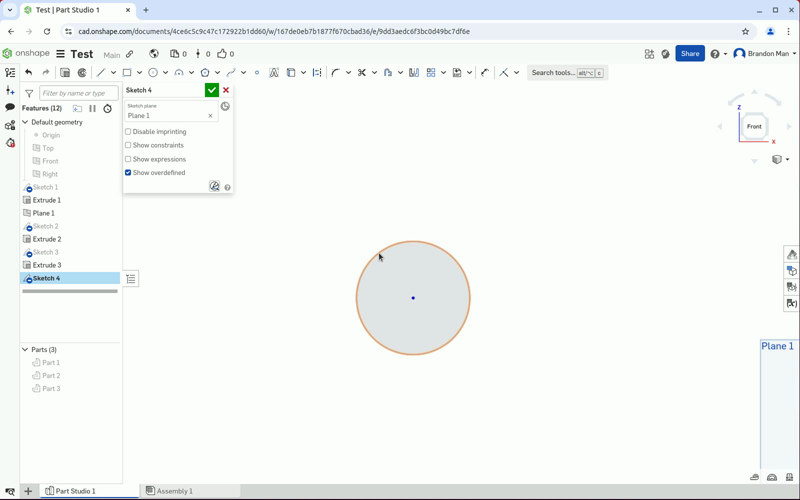
scroll(6)
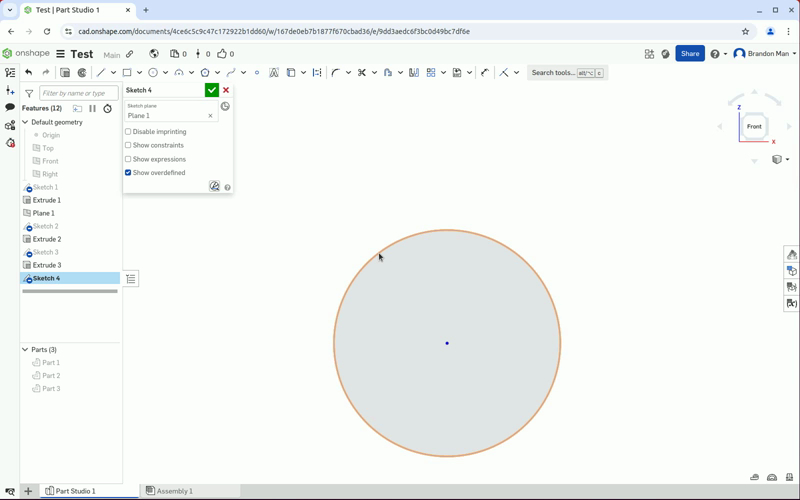
click(379, 252)
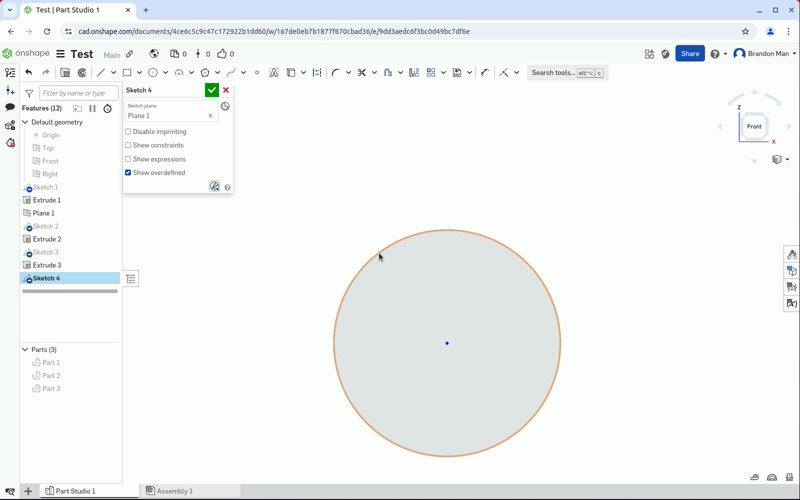
scroll(-6)
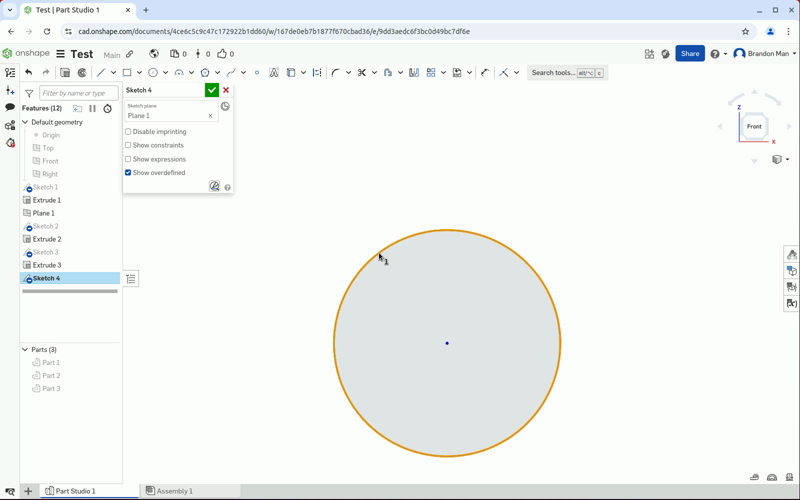
scroll(-6)
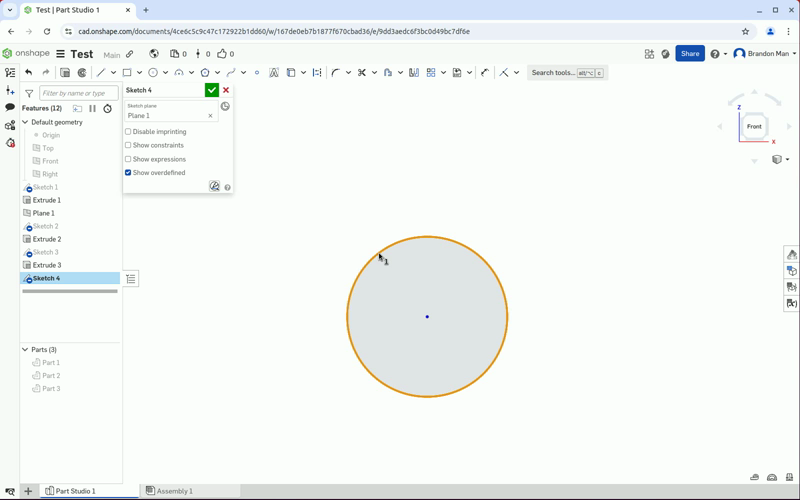
scroll(-6)
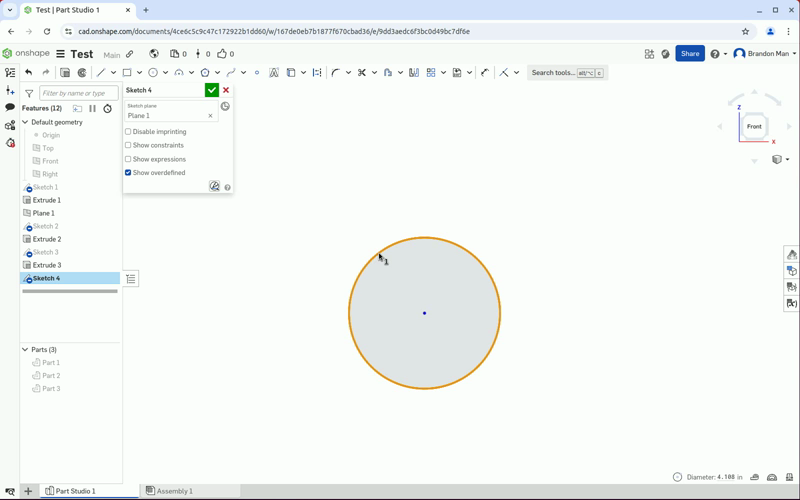
scroll(-6)
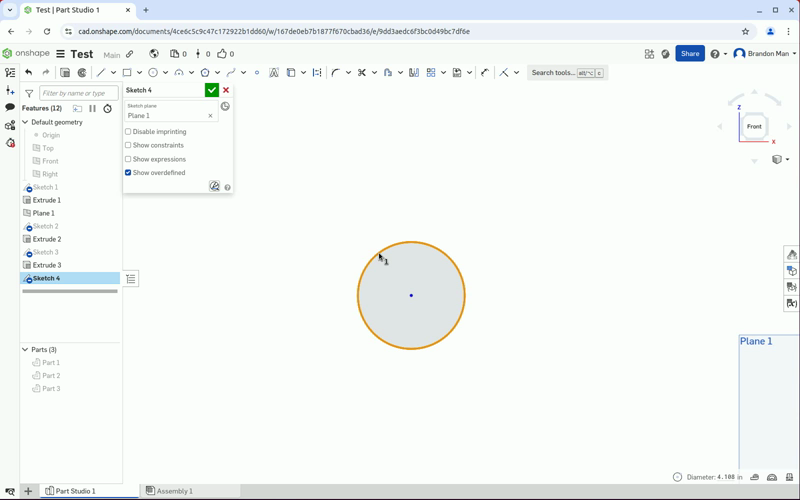
scroll(-6)
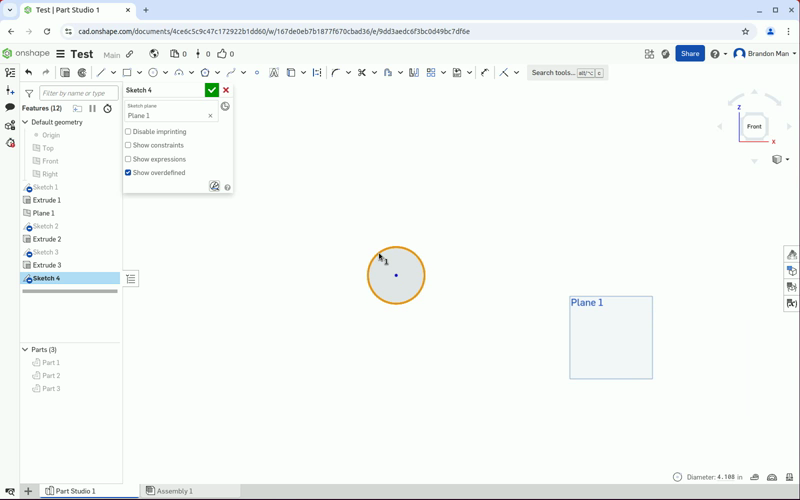
scroll(-6)
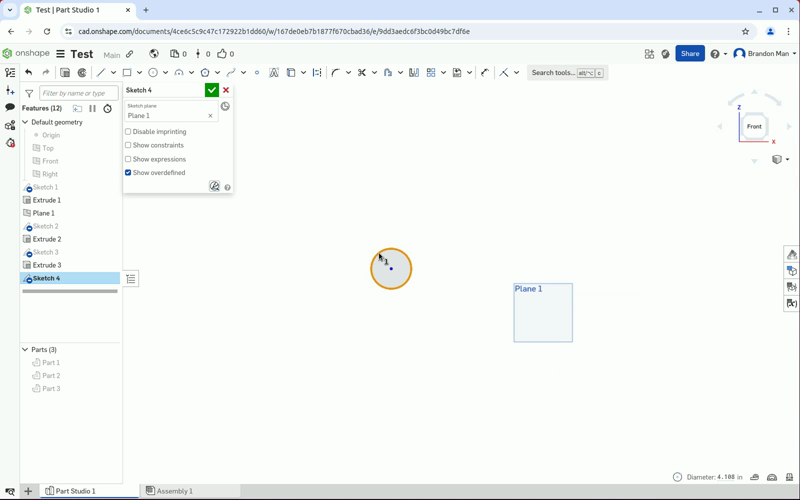
scroll(-6)
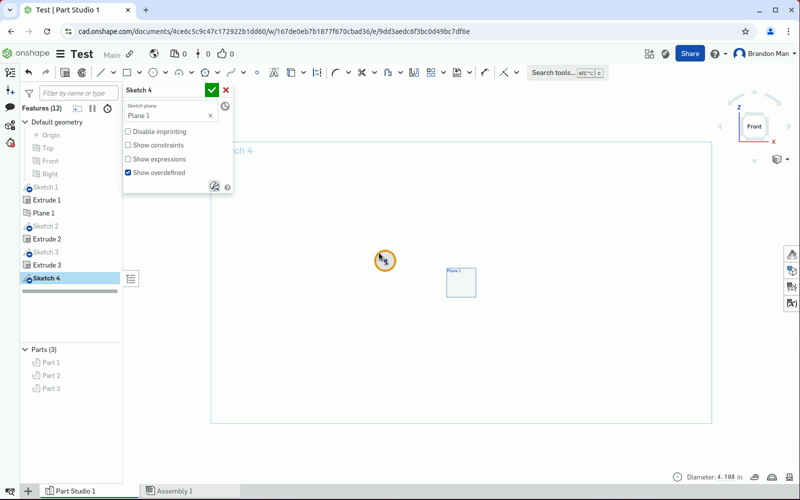
mouse_move(73, 352)
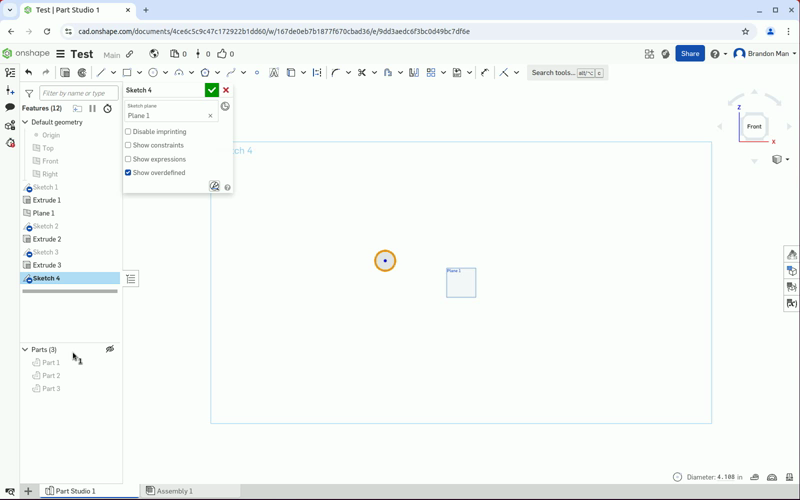
key(shift+y)
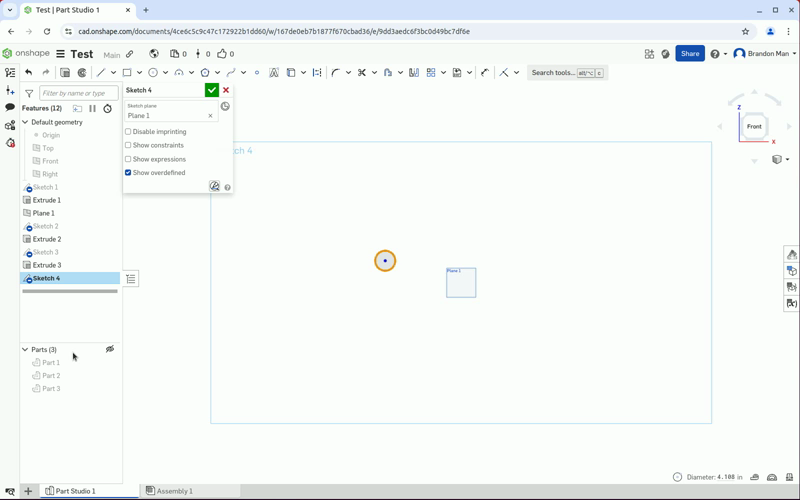
key(shift+e)
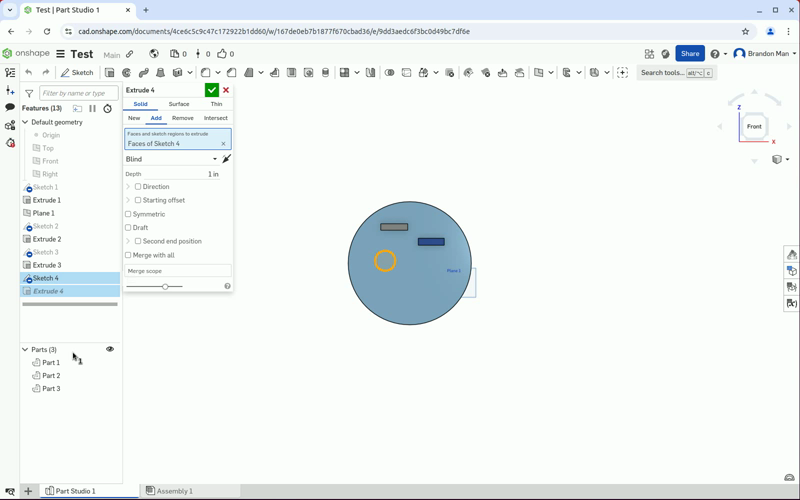
mouse_move(143, 106)
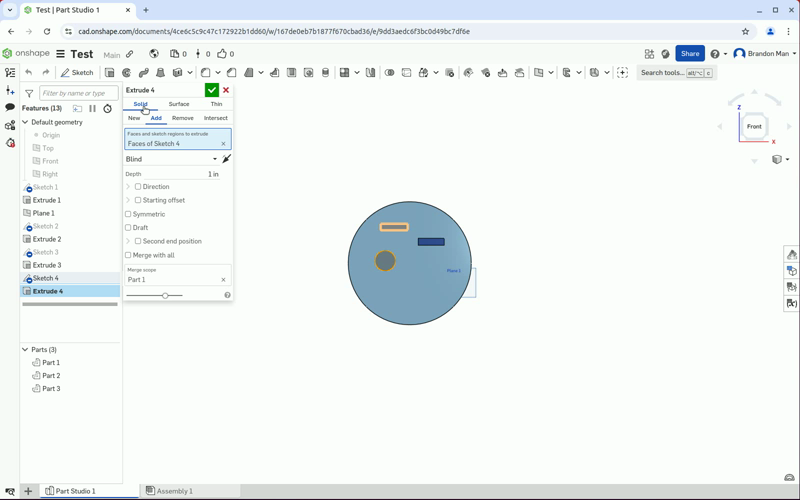
click(143, 106)
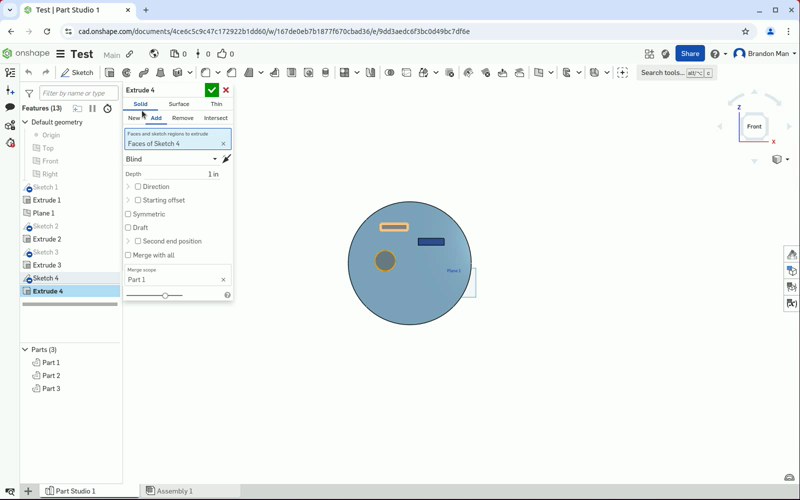
mouse_move(137, 120)
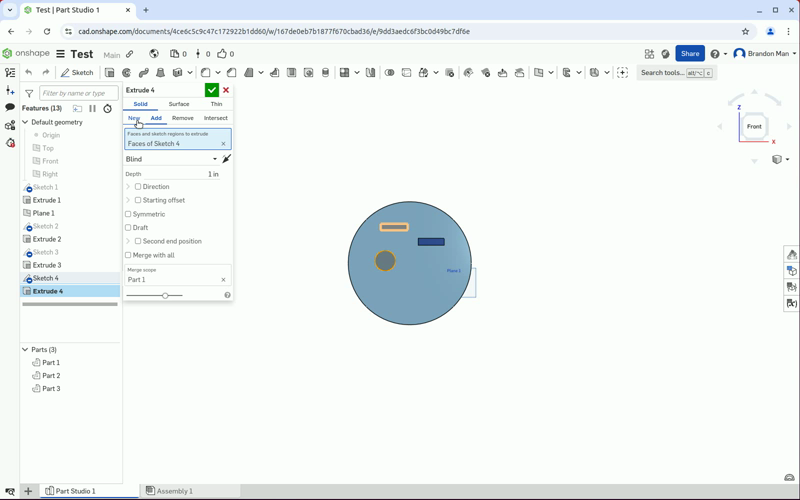
click(137, 120)
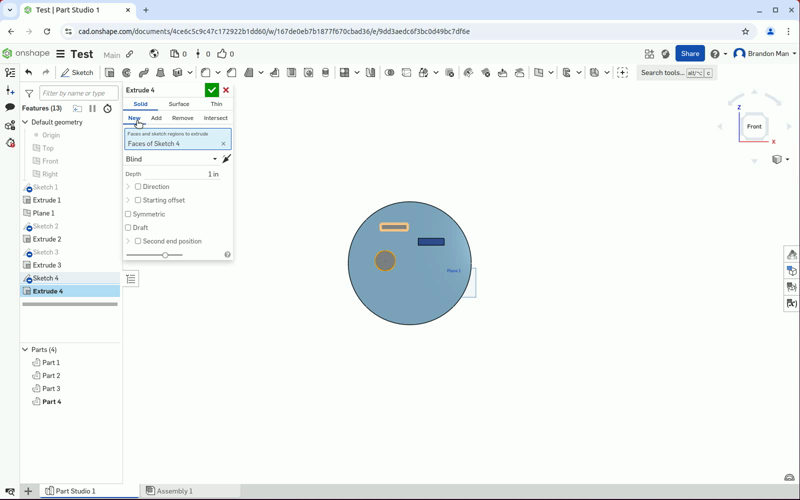
key(tab, 4)
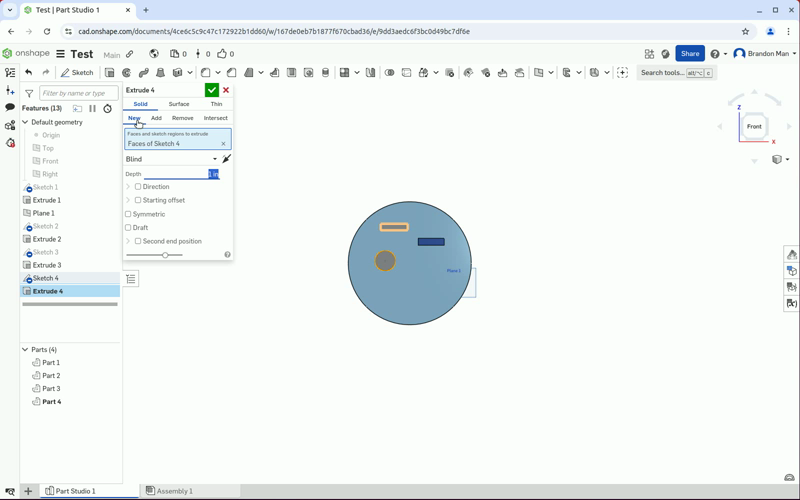
text(1.204)
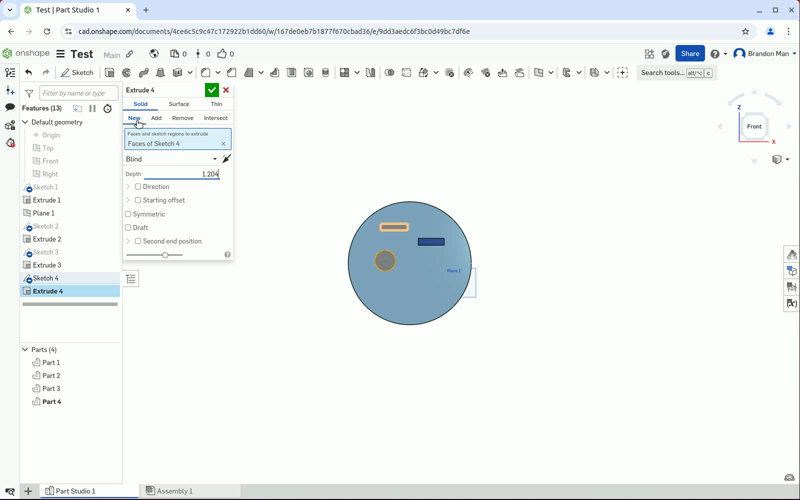
key(enter)
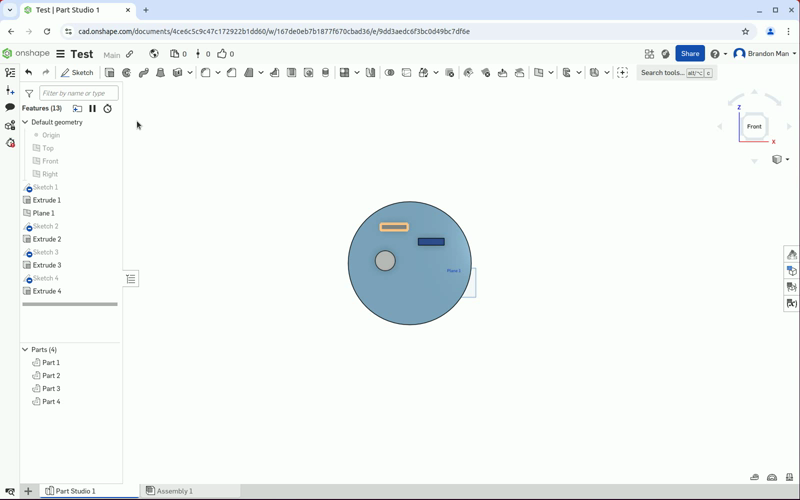
key(shift+h)
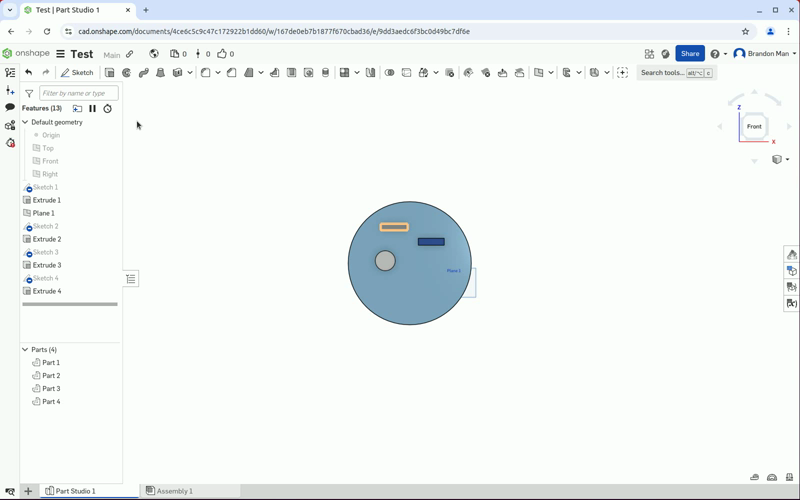
key(shift+h)
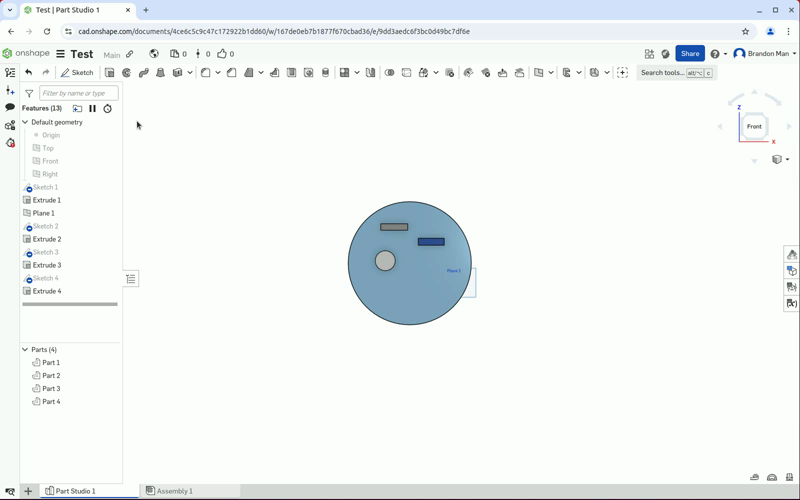
mouse_move(73, 189)
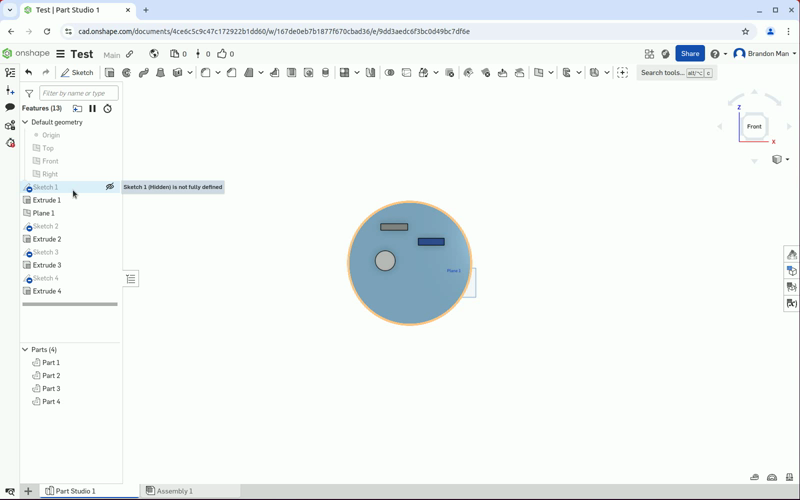
click(73, 189)
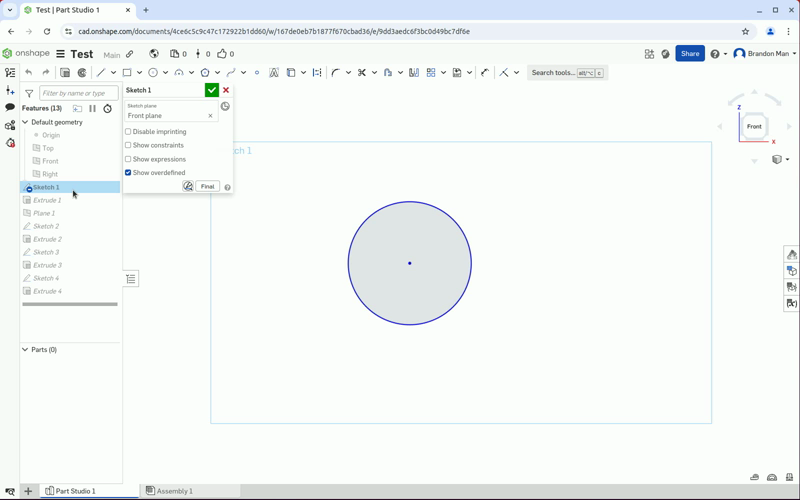
mouse_move(229, 92)
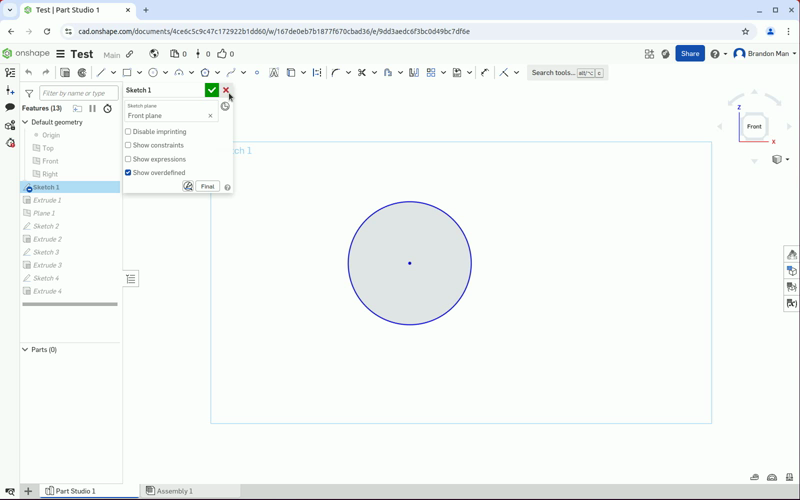
click(229, 92)
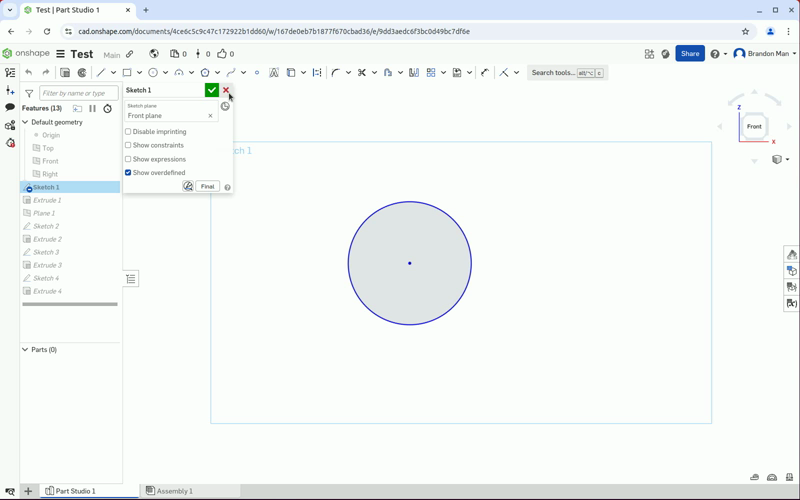
key(shift+s)
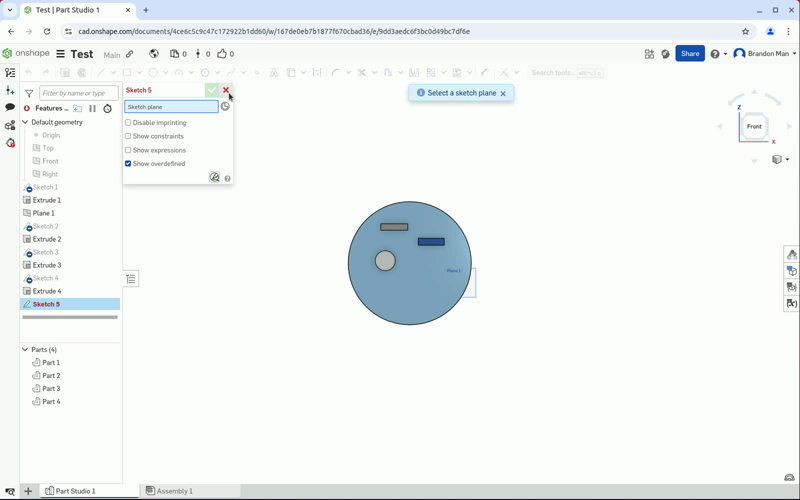
mouse_move(73, 215)
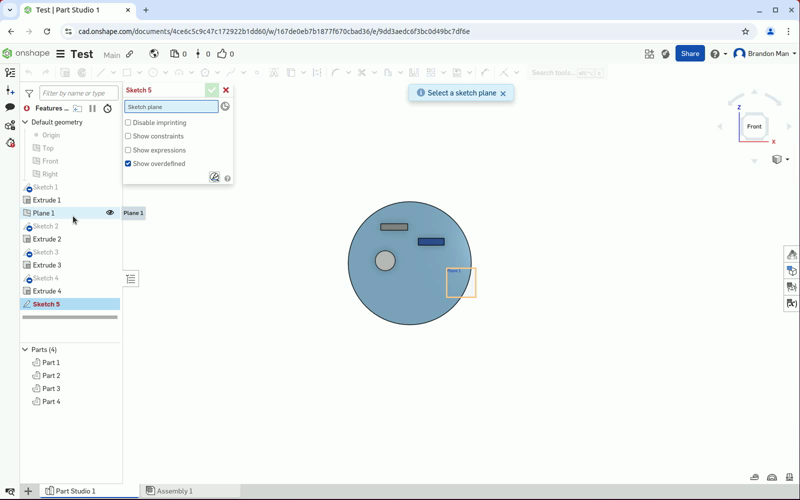
click(73, 215)
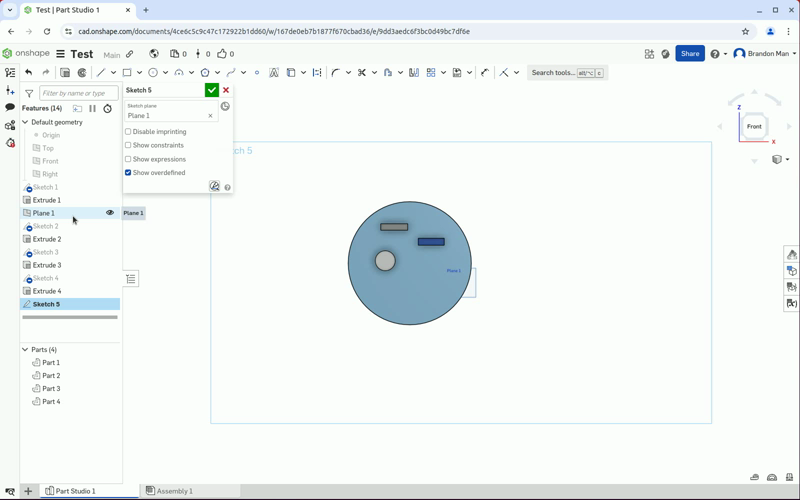
mouse_move(73, 352)
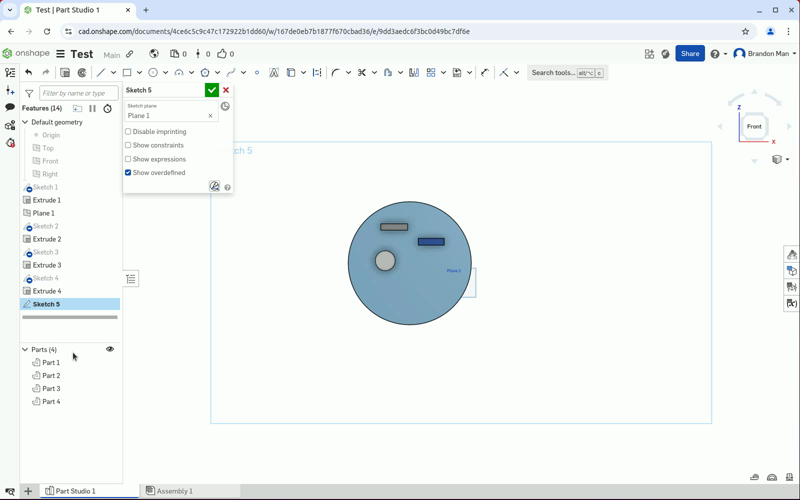
key(y)
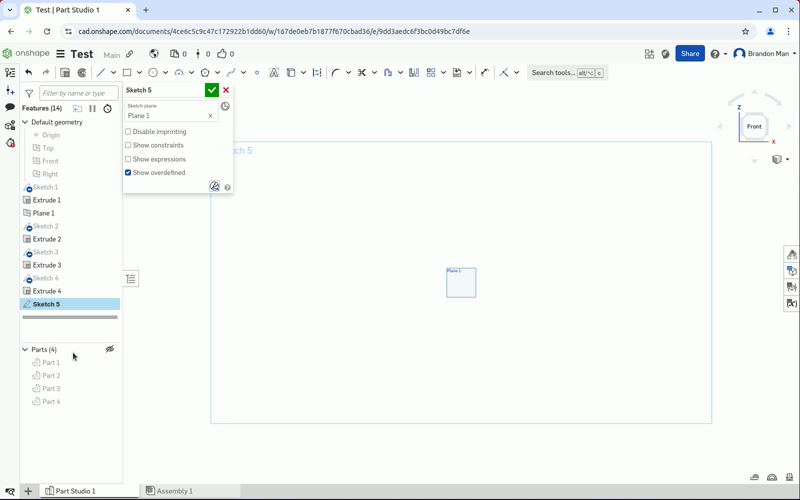
key(c)
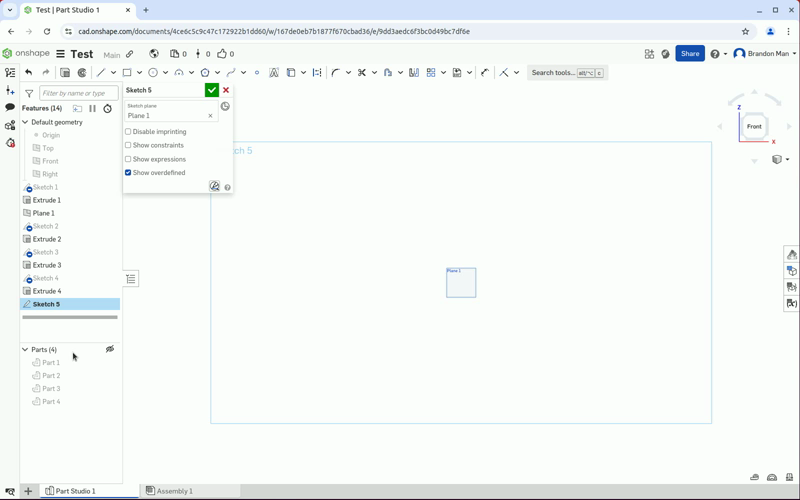
key_down(shift)
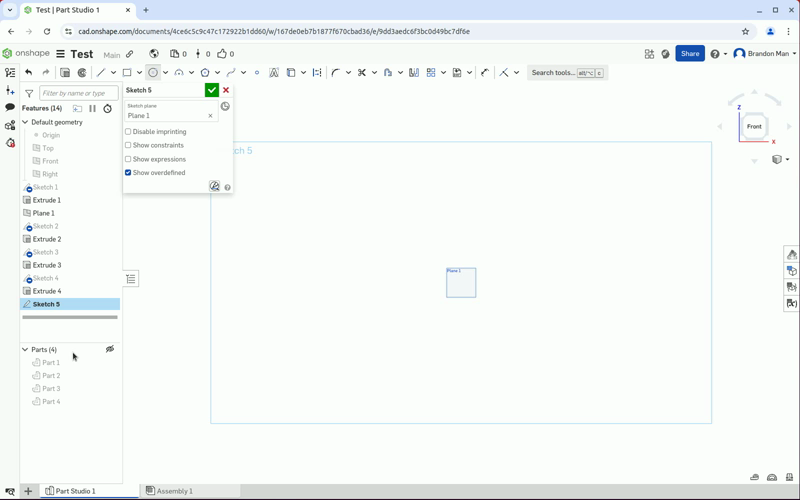
mouse_move(425, 271)
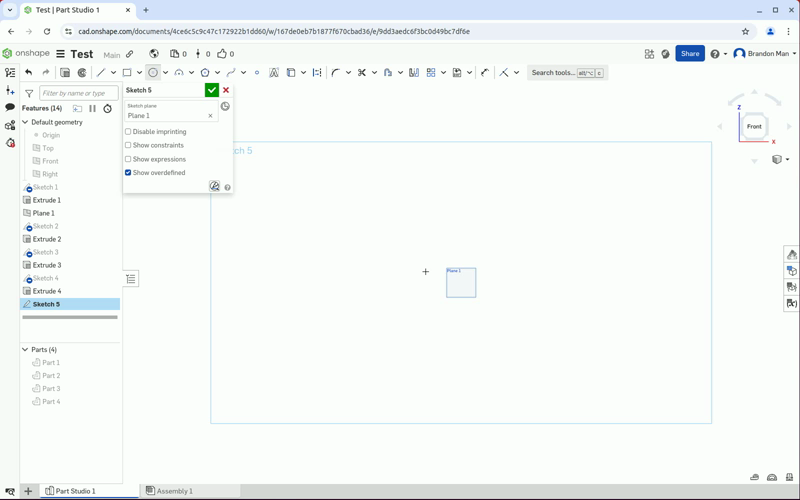
click(425, 271)
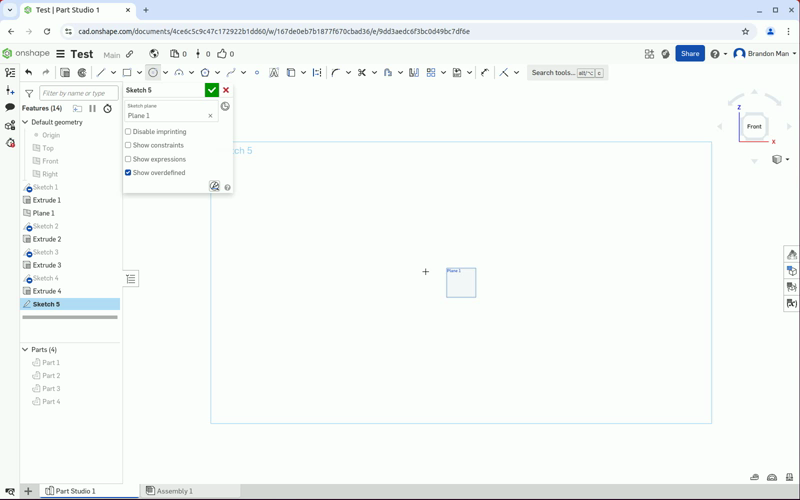
key_up(shift)
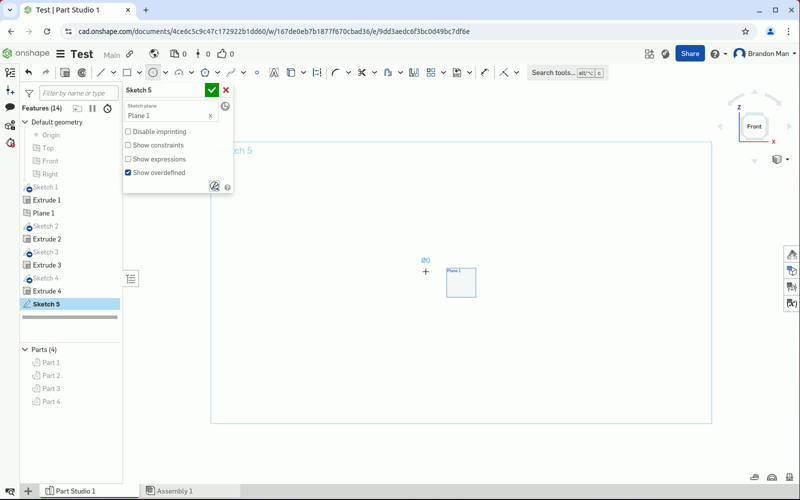
mouse_move(436, 271)
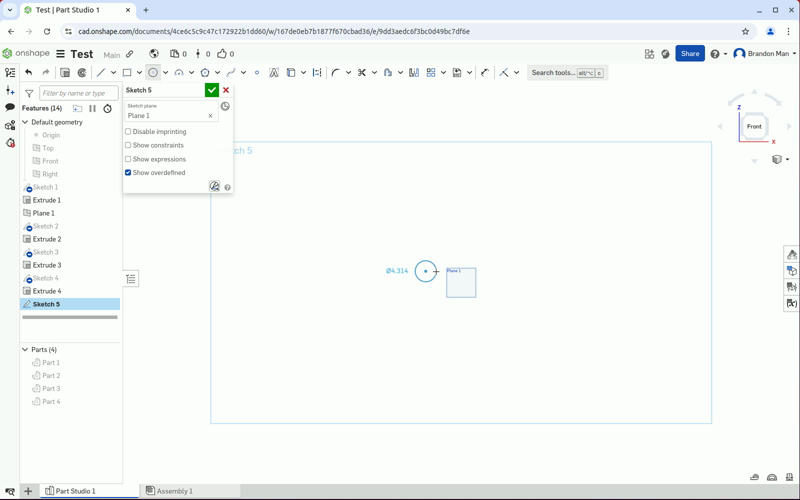
click(436, 271)
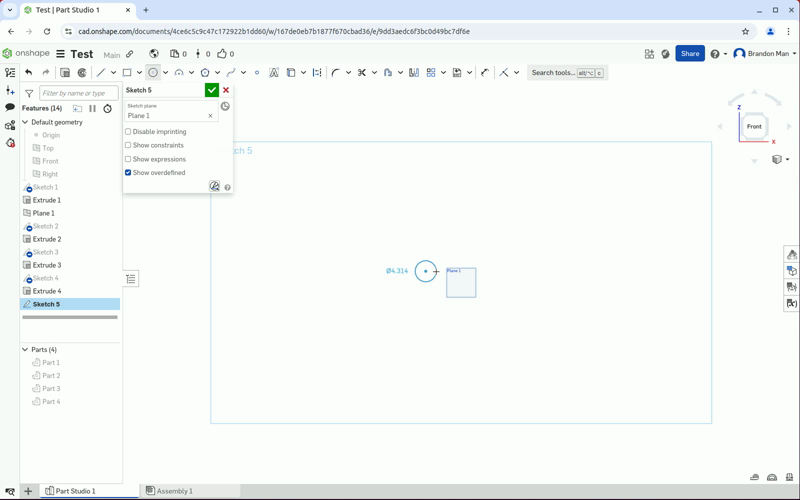
key(esc)
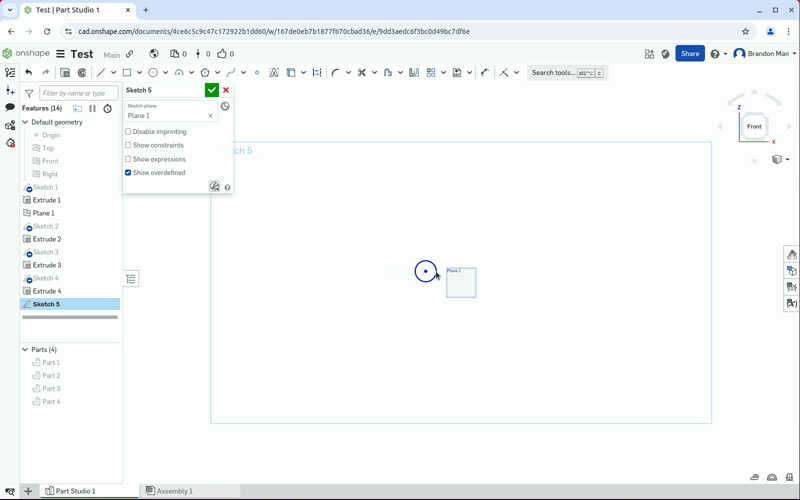
mouse_move(426, 270)
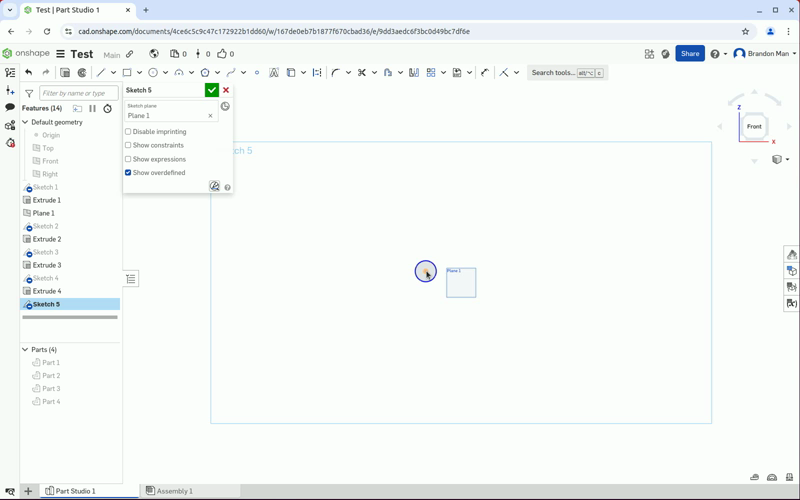
scroll(6)
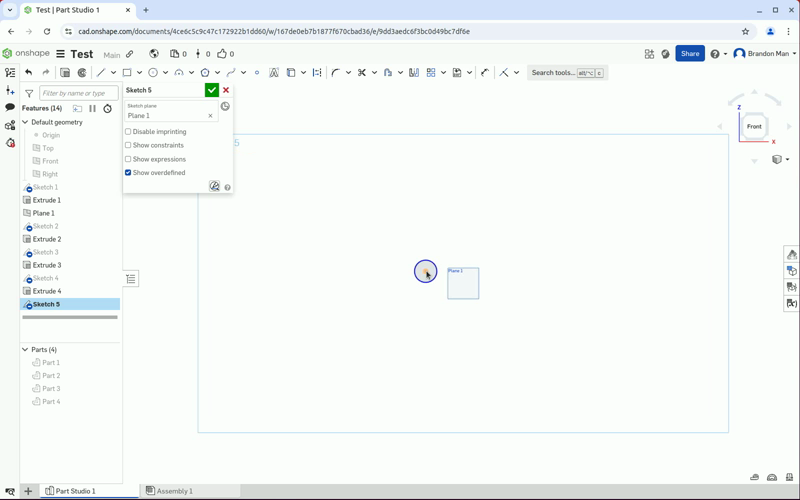
scroll(6)
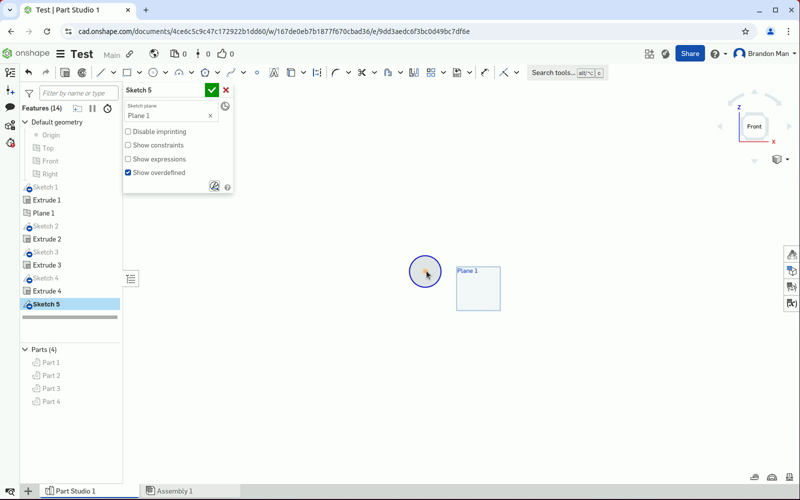
scroll(6)
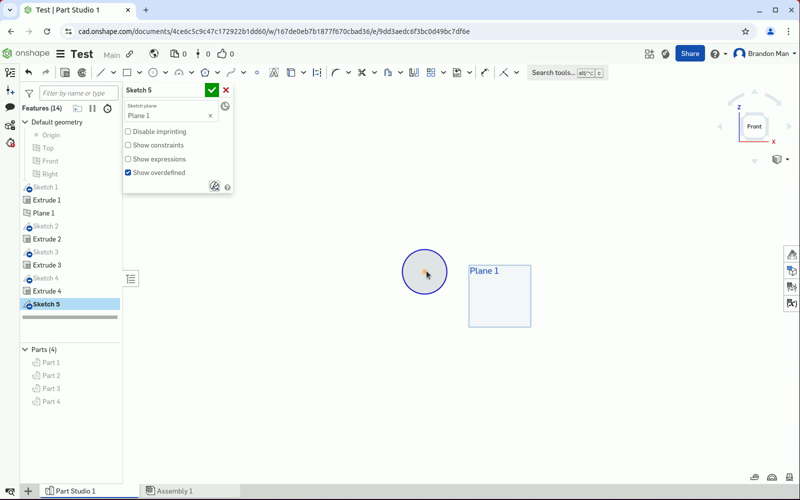
scroll(6)
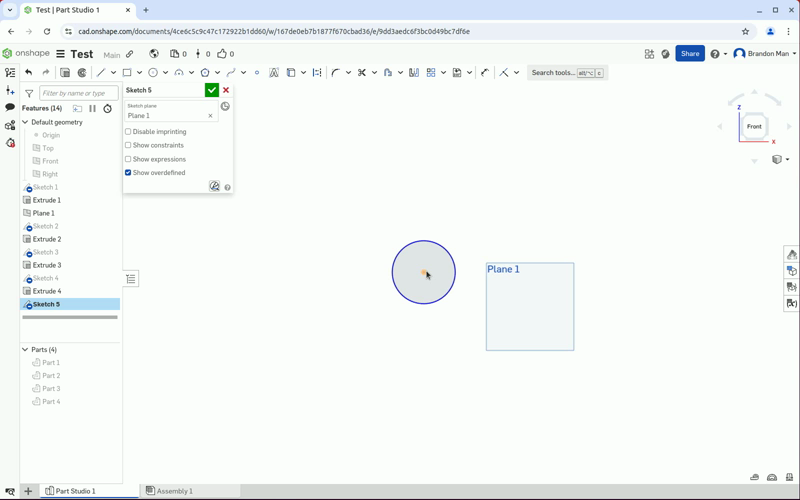
scroll(6)
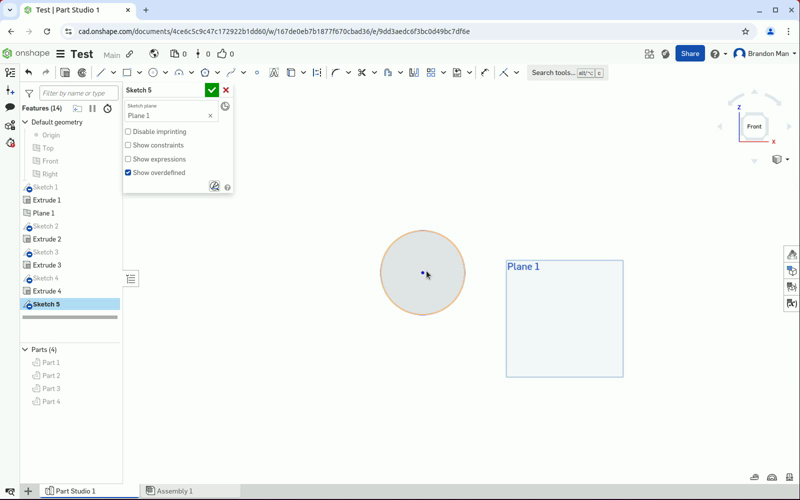
scroll(6)
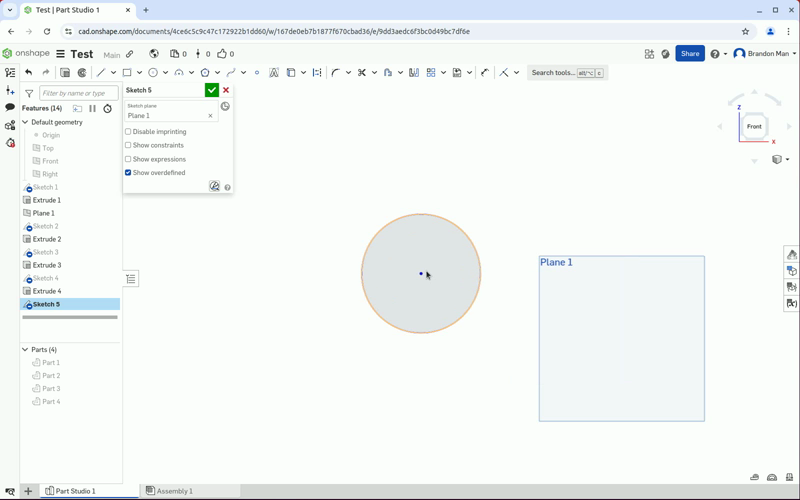
scroll(6)
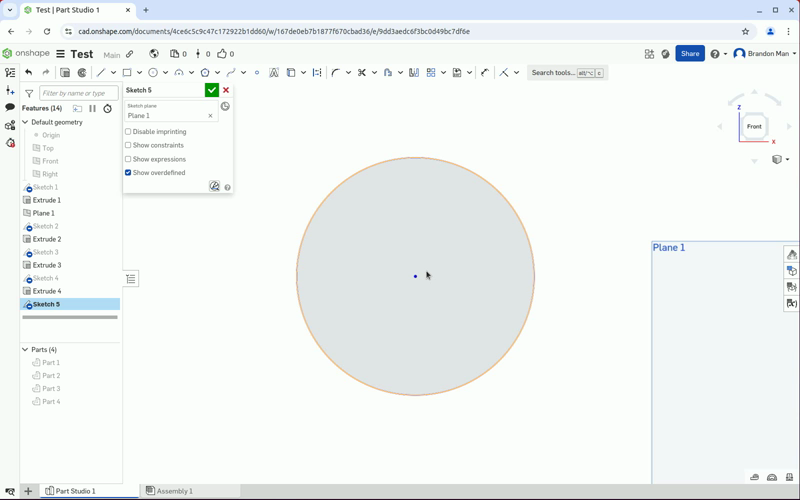
click(426, 270)
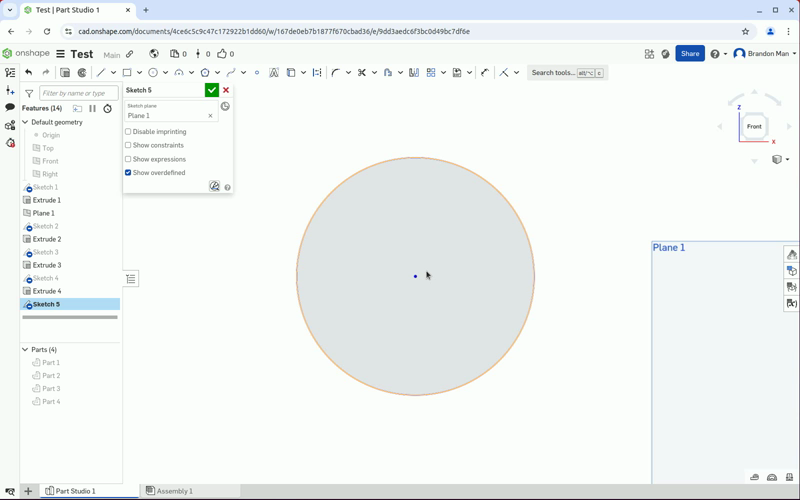
scroll(-6)
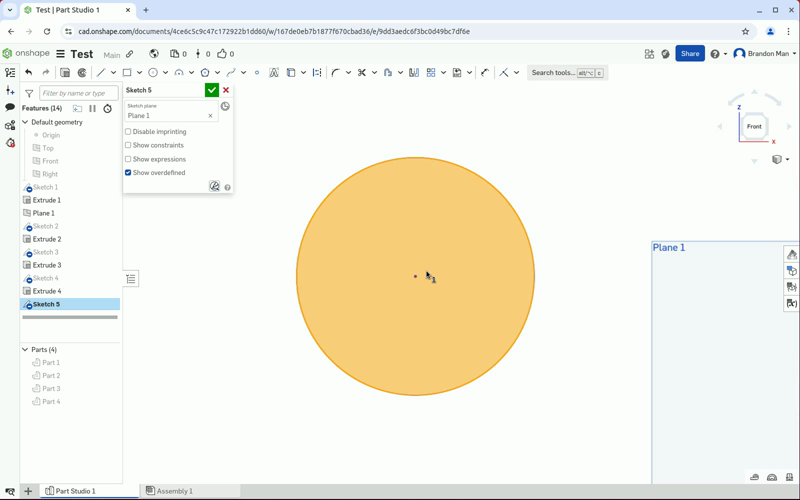
scroll(-6)
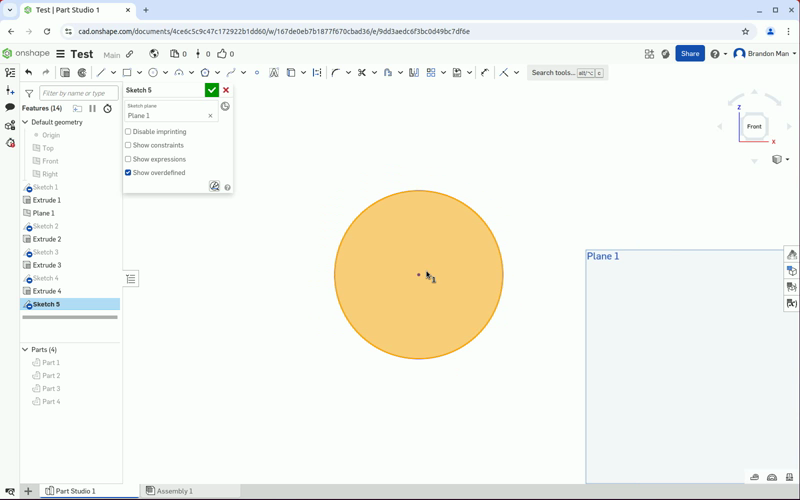
scroll(-6)
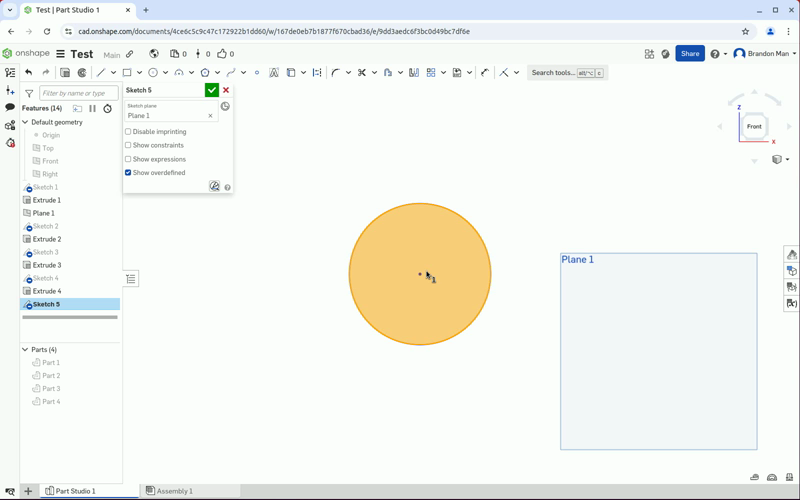
scroll(-6)
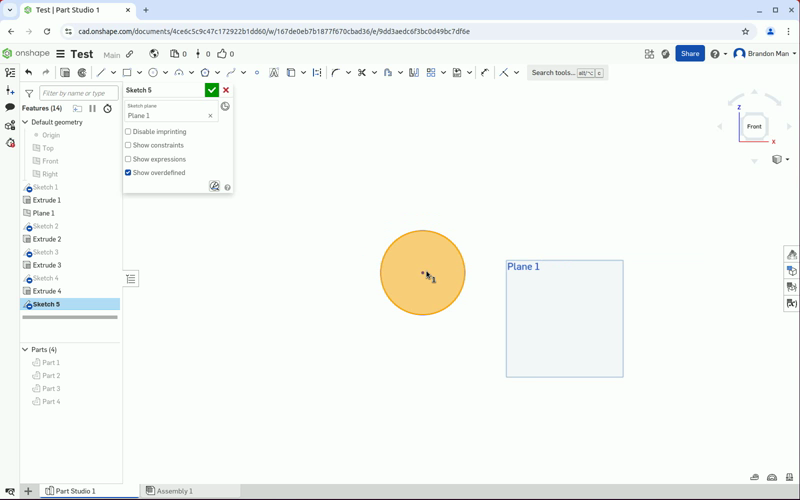
scroll(-6)
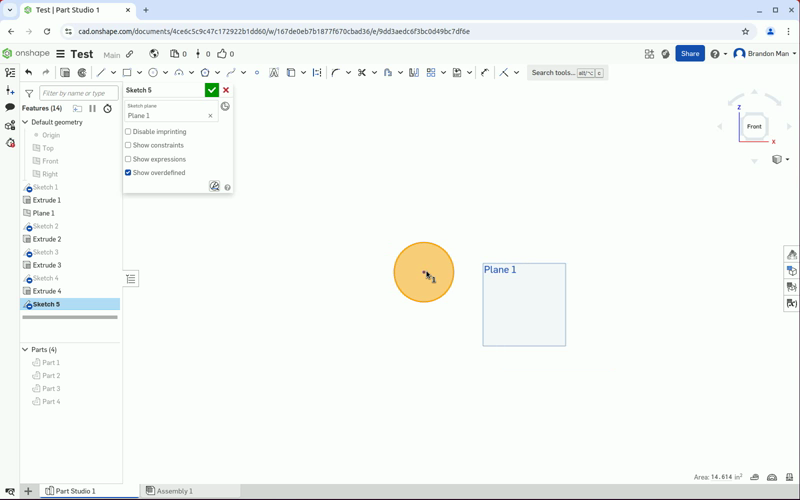
scroll(-6)
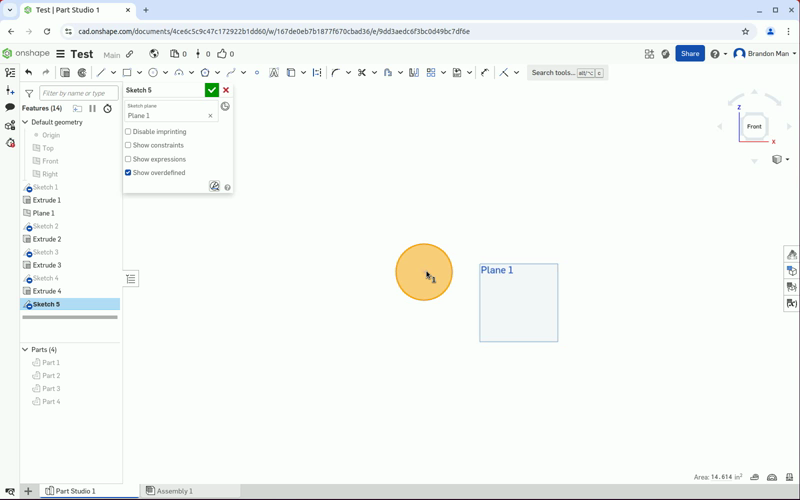
scroll(-6)
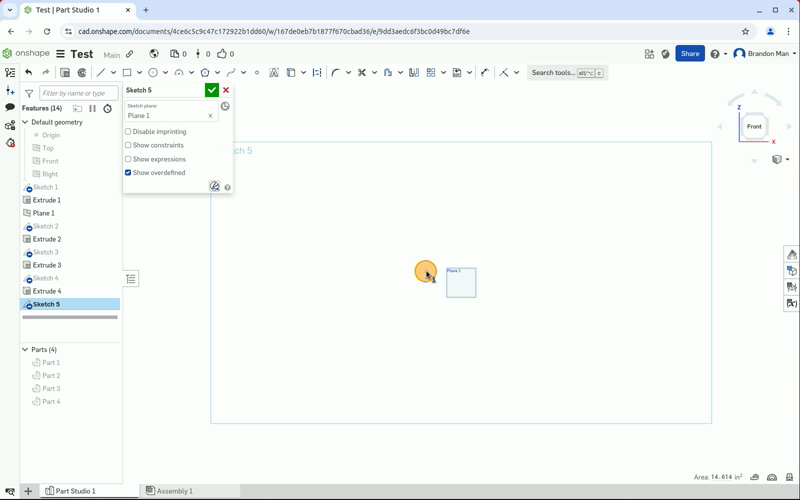
mouse_move(73, 352)
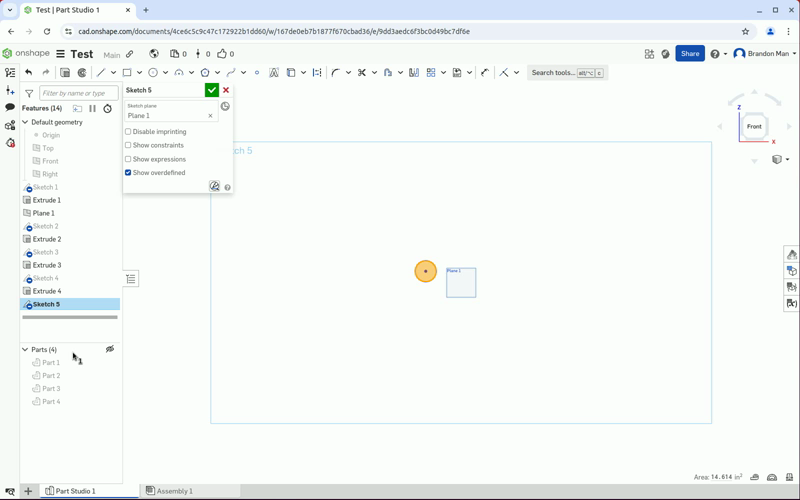
key(shift+y)
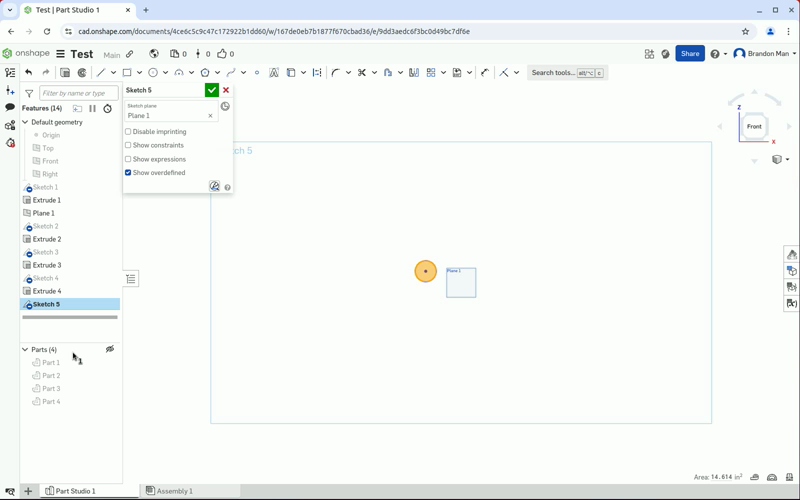
key(shift+e)
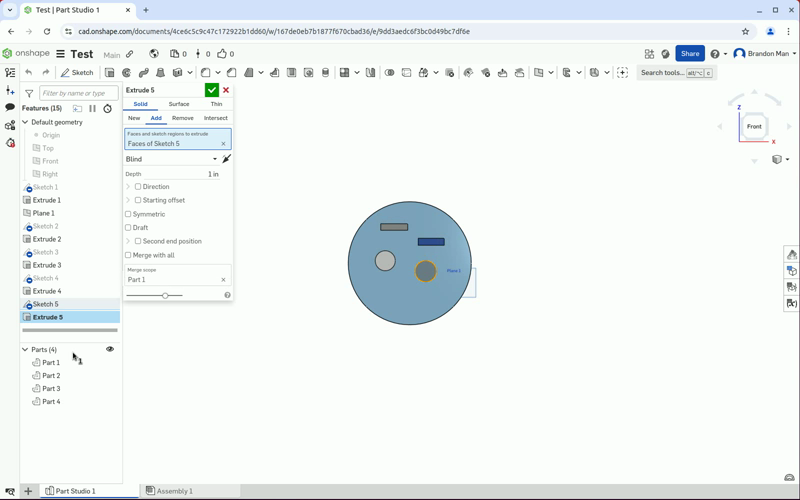
mouse_move(143, 106)
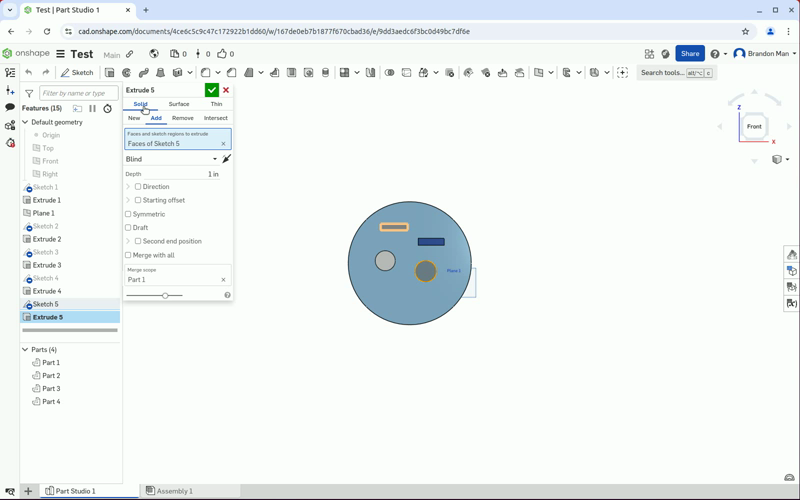
click(143, 106)
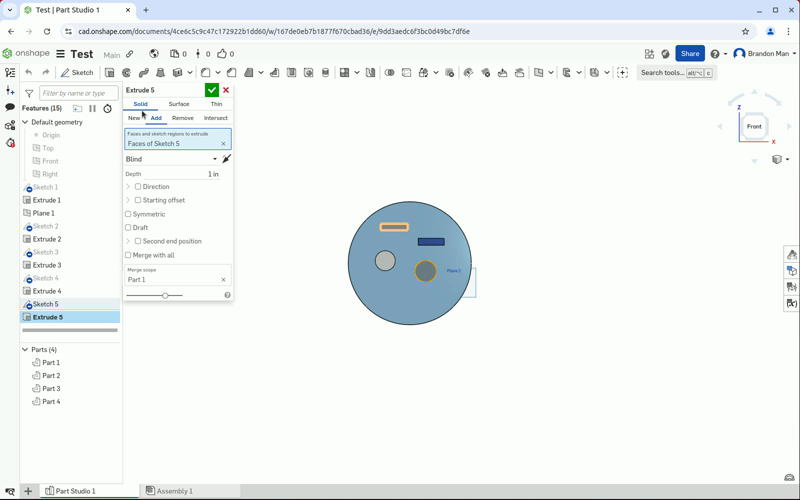
mouse_move(137, 120)
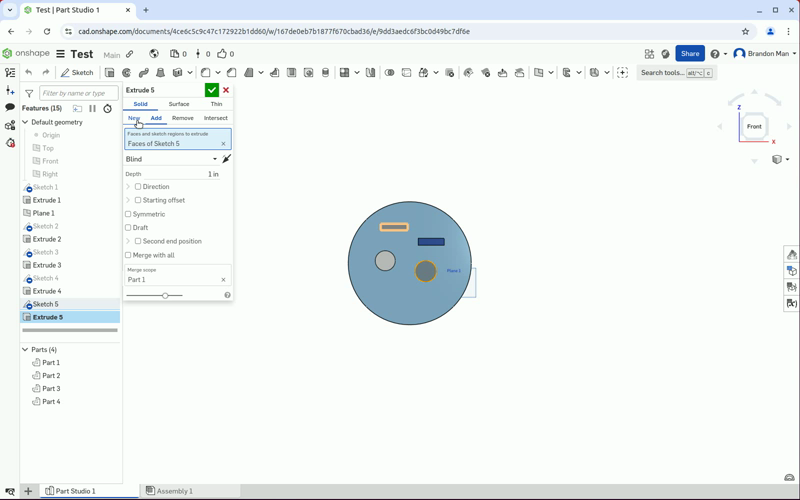
click(137, 120)
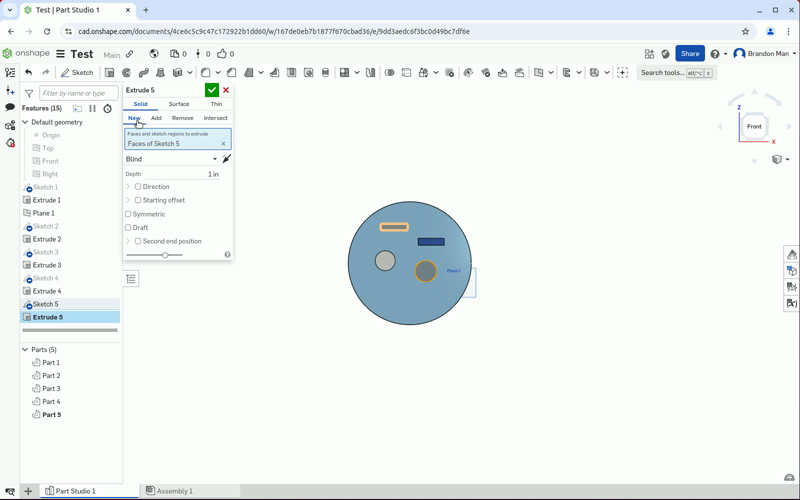
key(tab, 4)
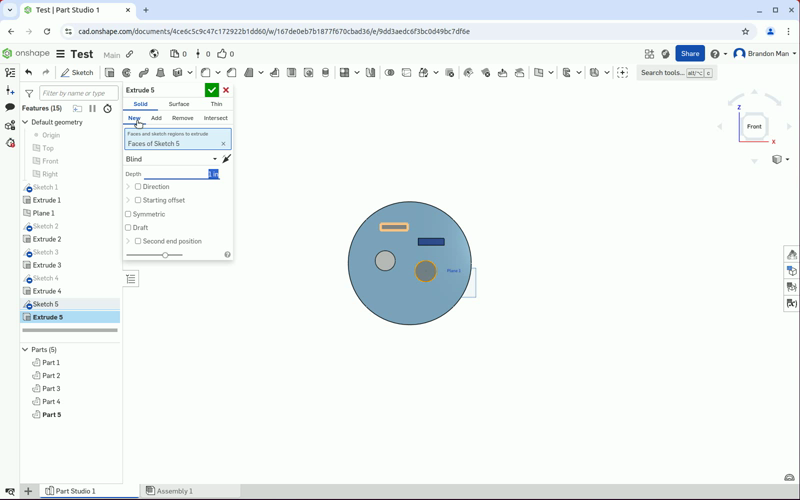
text(1.685)
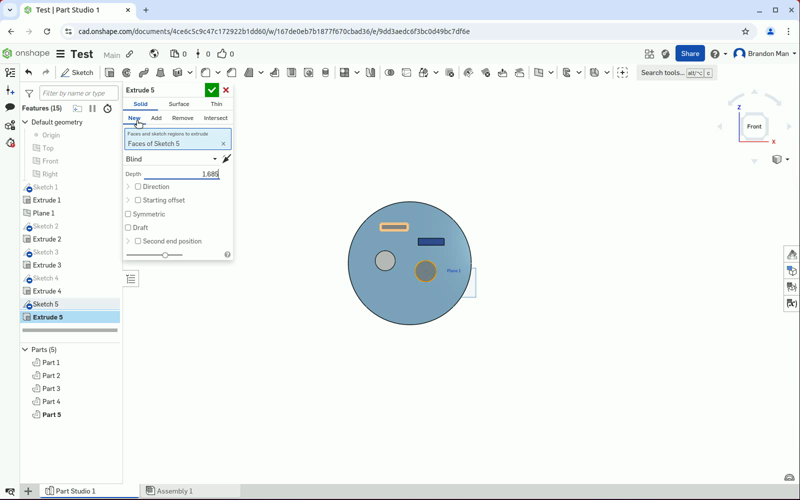
key(enter)
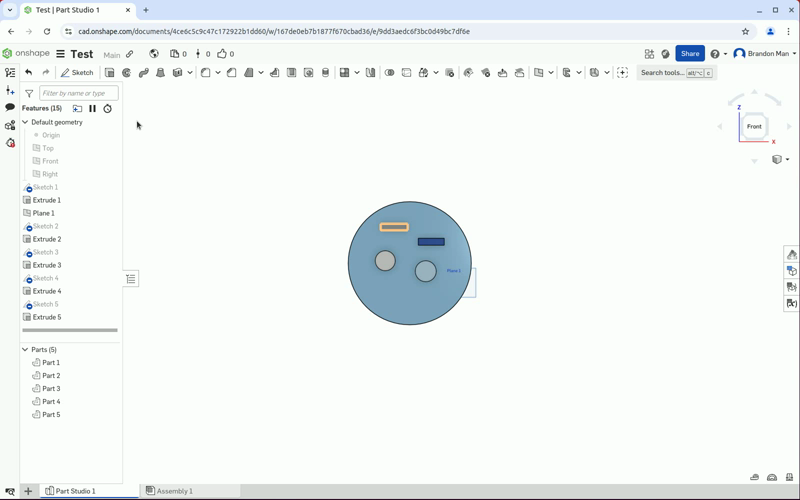
key(shift+h)
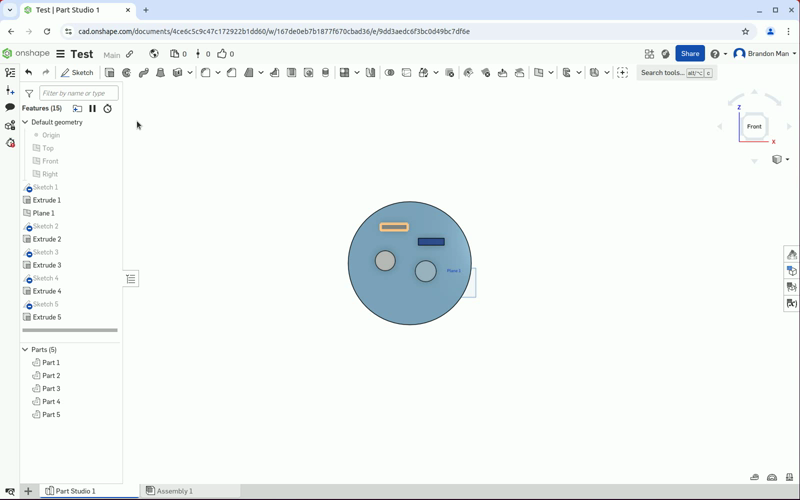
key(shift+h)
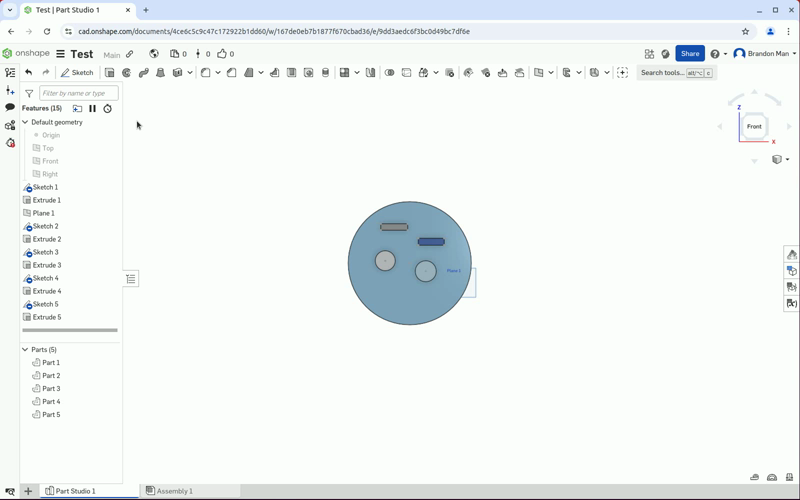
key(shift+7)
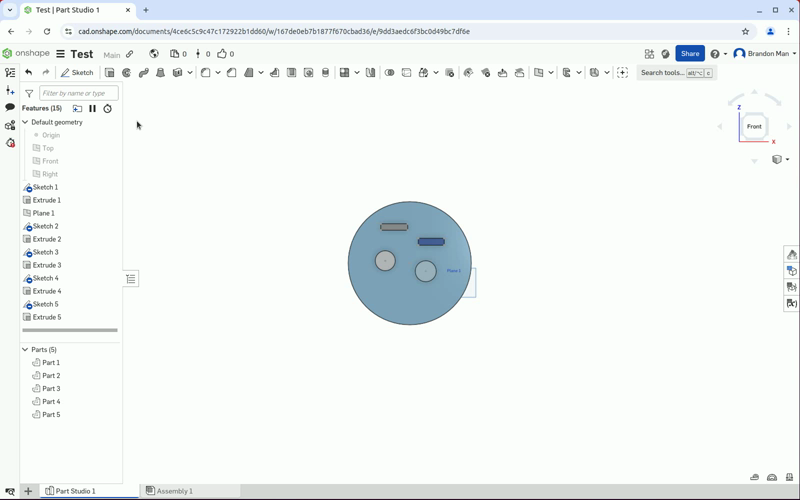
key(left, 2)
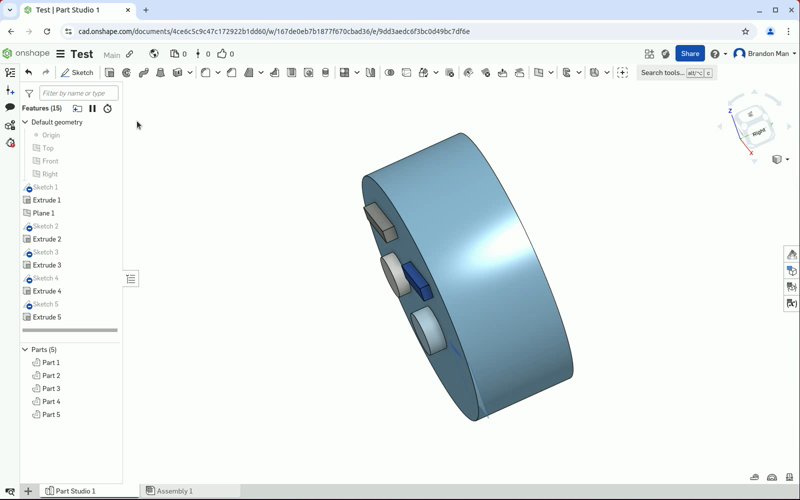
key(down, 2)
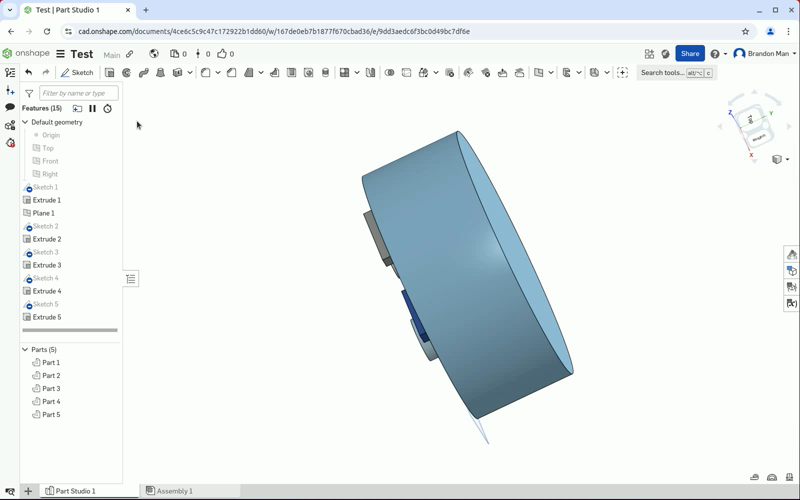
key(up, 2)
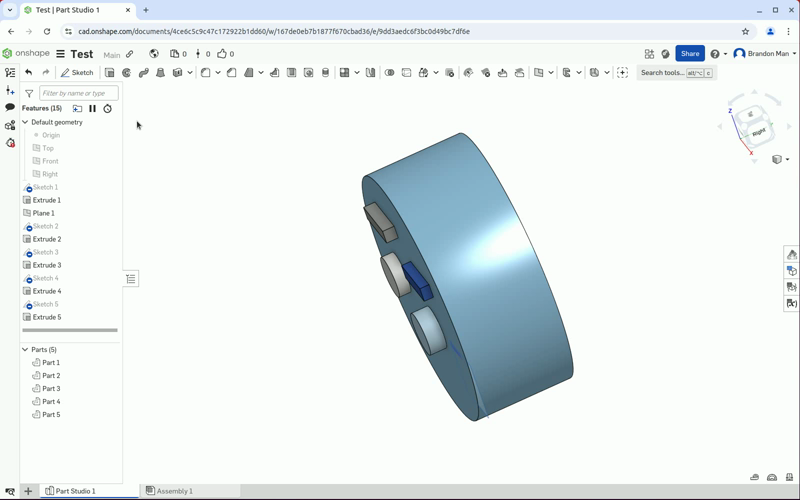
key(right, 2)
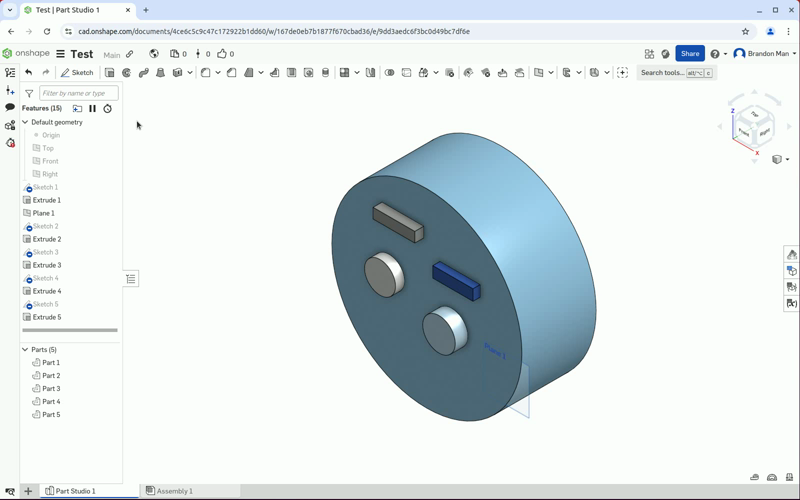
mouse_move(73, 189)
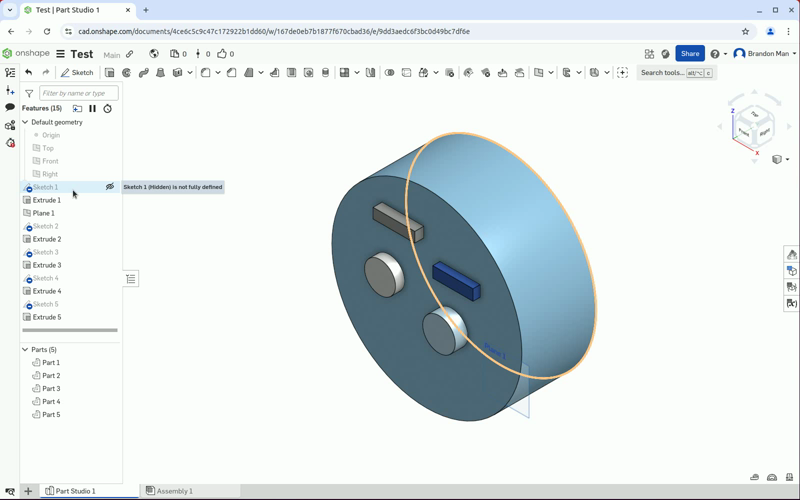
click(73, 189)